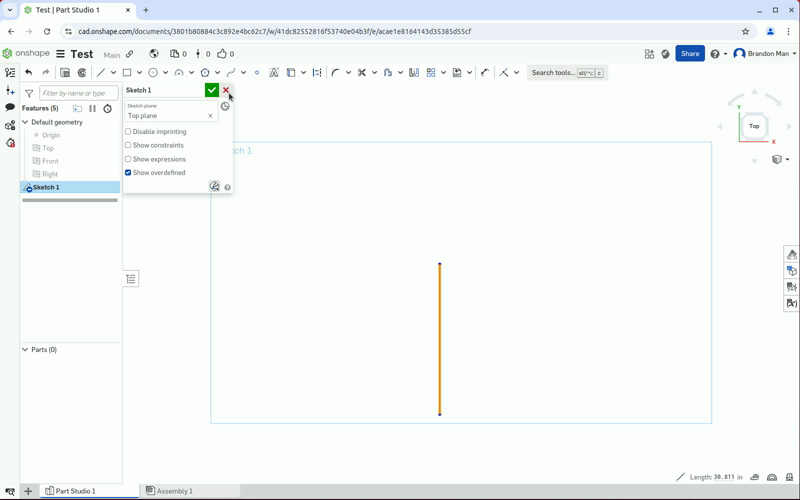
key(shift+h)
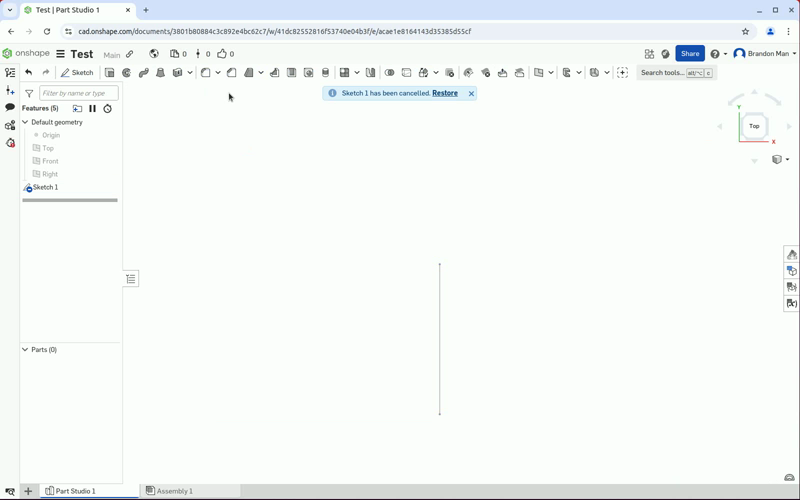
key(shift+s)
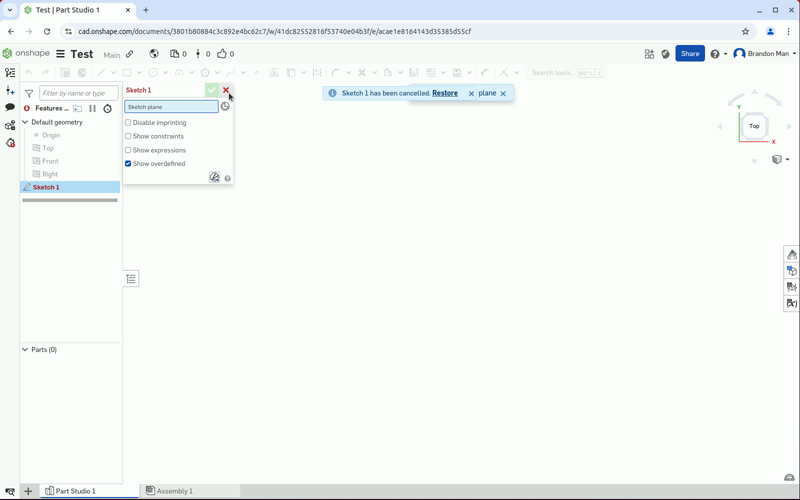
mouse_move(73, 150)
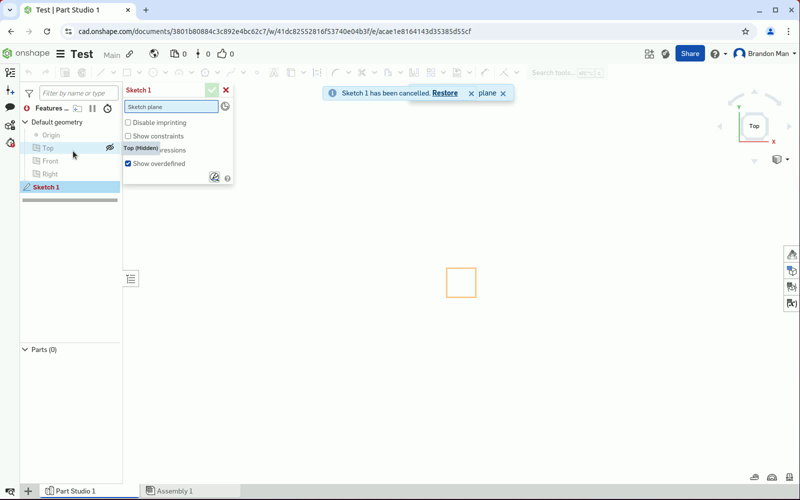
click(73, 150)
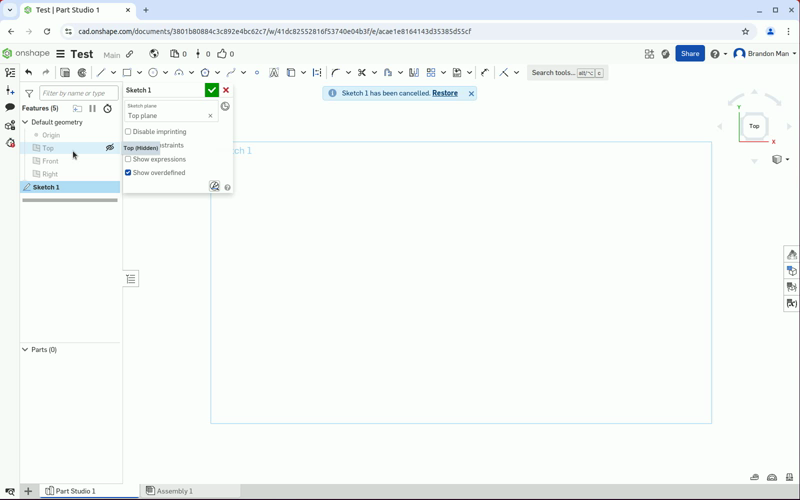
mouse_move(73, 352)
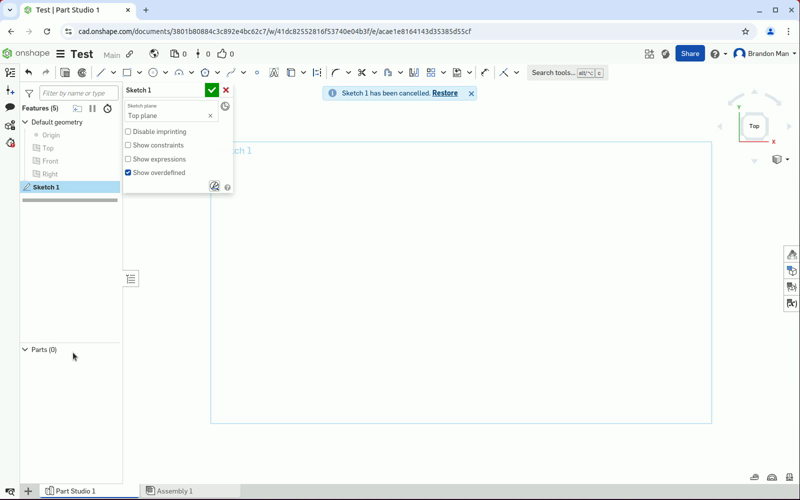
key(y)
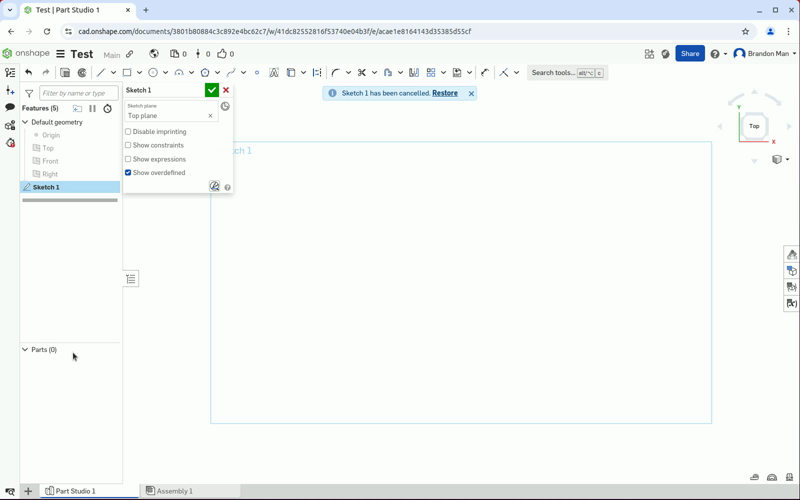
key(l)
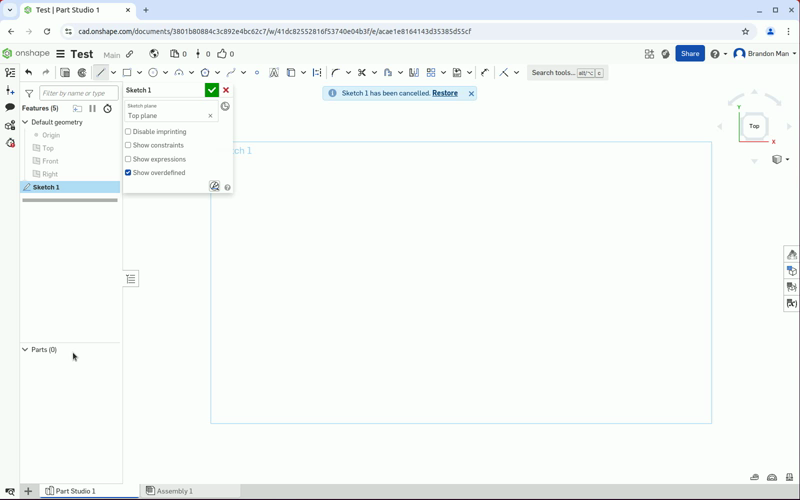
key_down(shift)
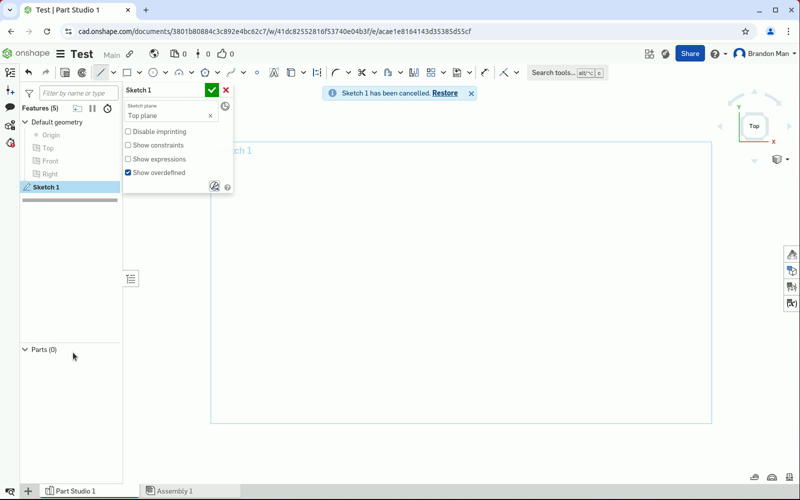
mouse_move(424, 304)
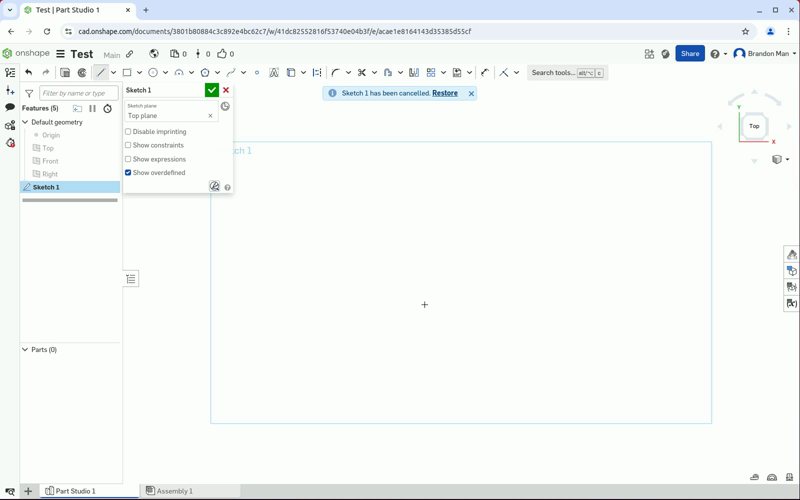
click(424, 304)
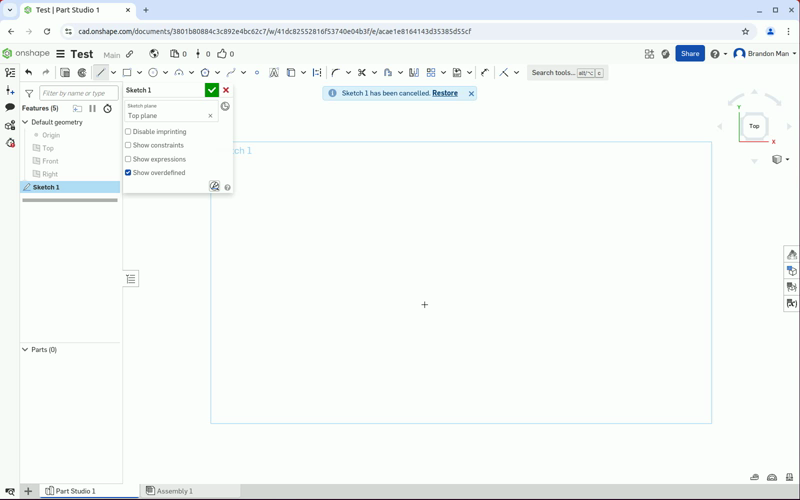
key_up(shift)
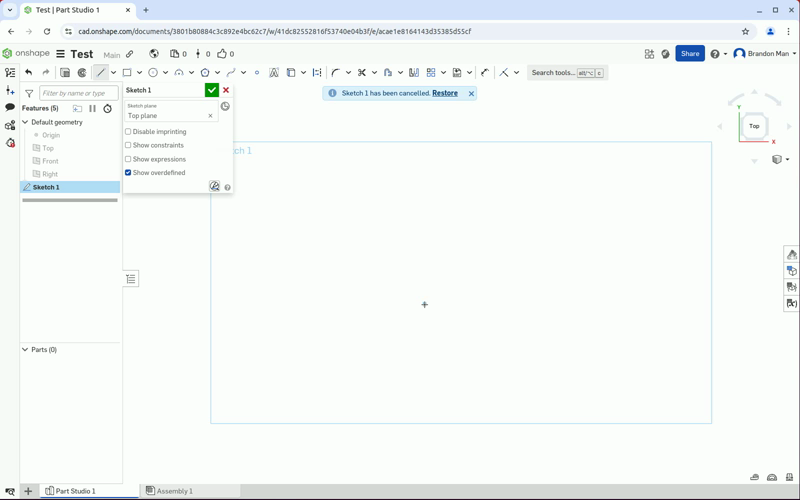
key_down(shift)
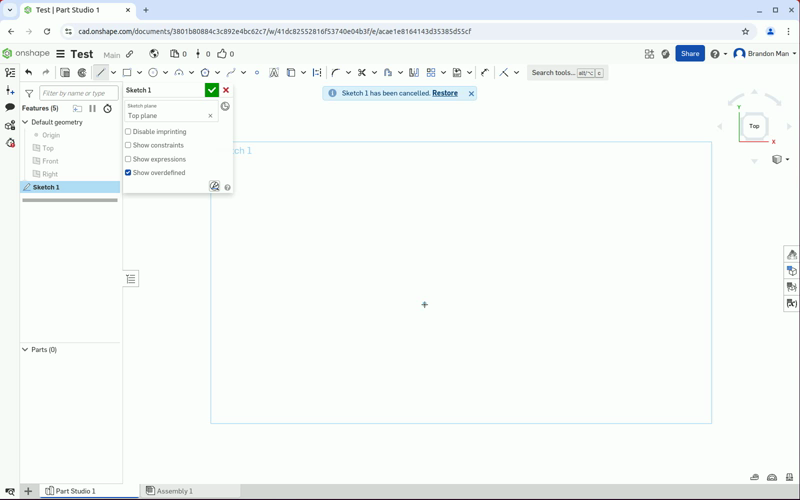
mouse_move(496, 304)
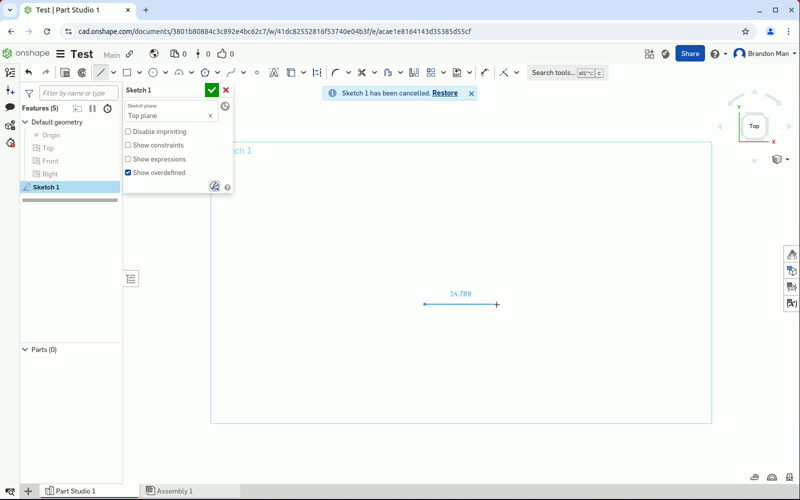
click(496, 304)
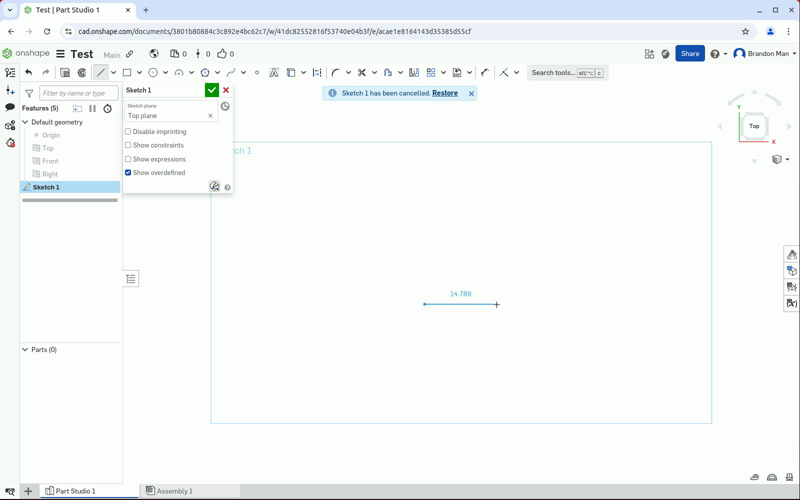
key_up(shift)
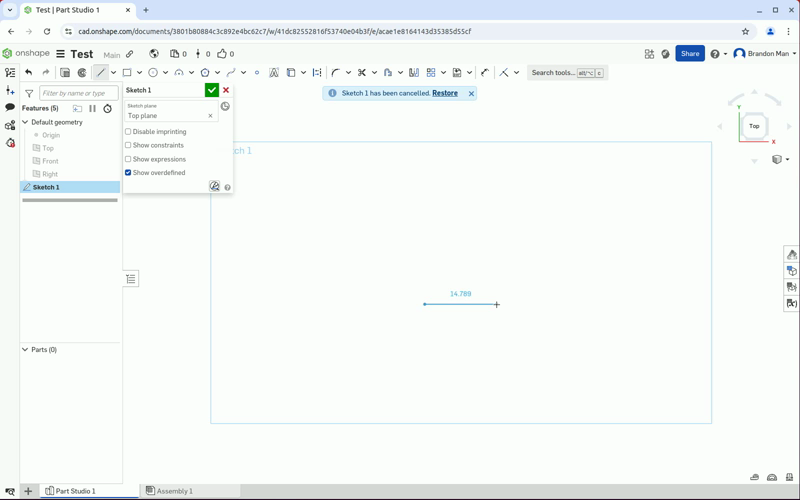
key_down(shift)
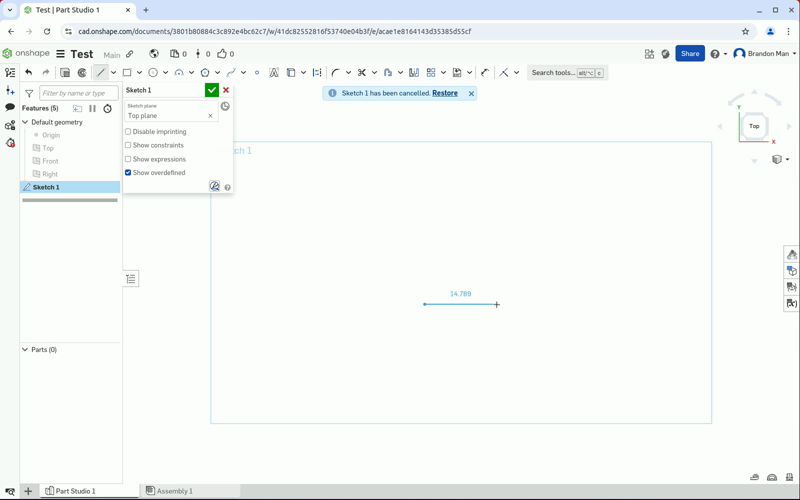
mouse_move(496, 239)
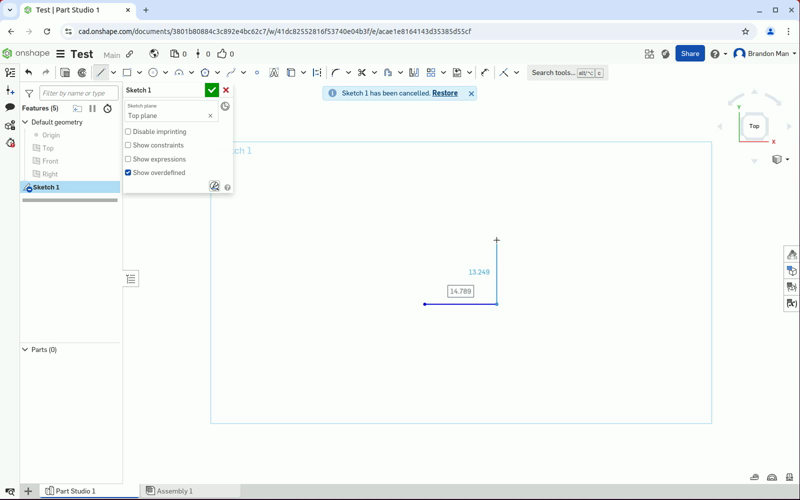
click(496, 239)
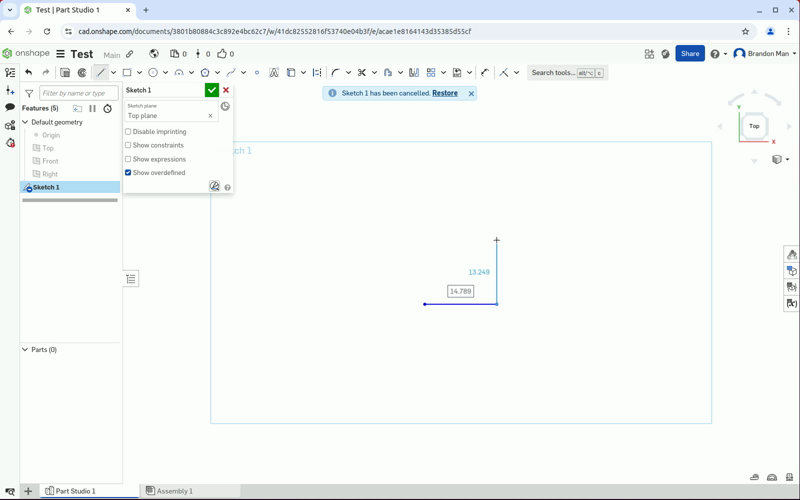
key_up(shift)
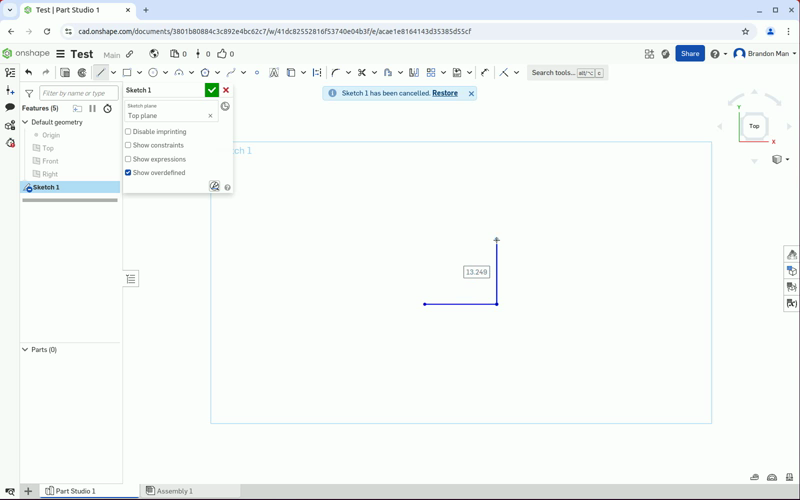
key_down(shift)
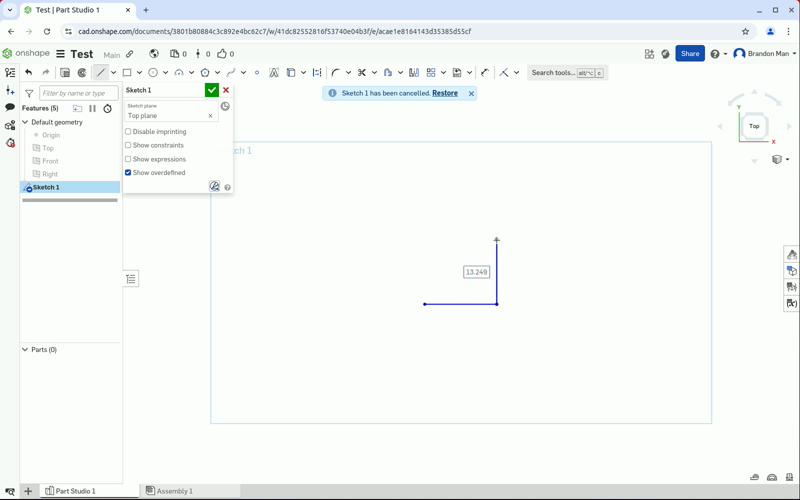
mouse_move(424, 239)
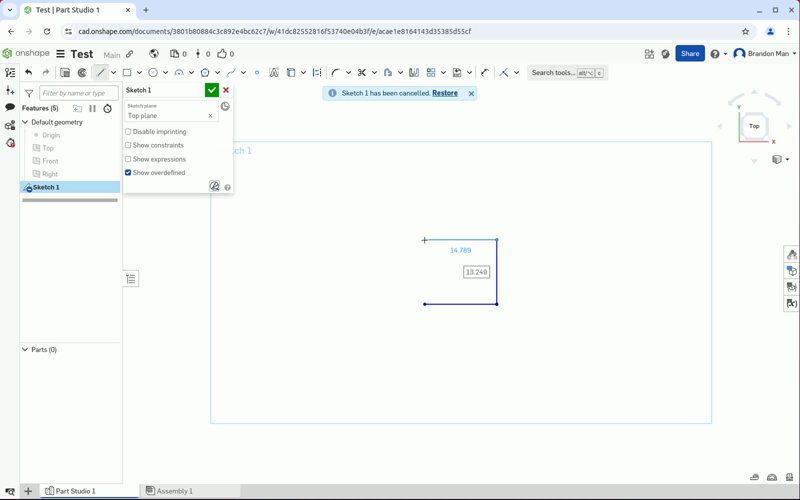
click(424, 239)
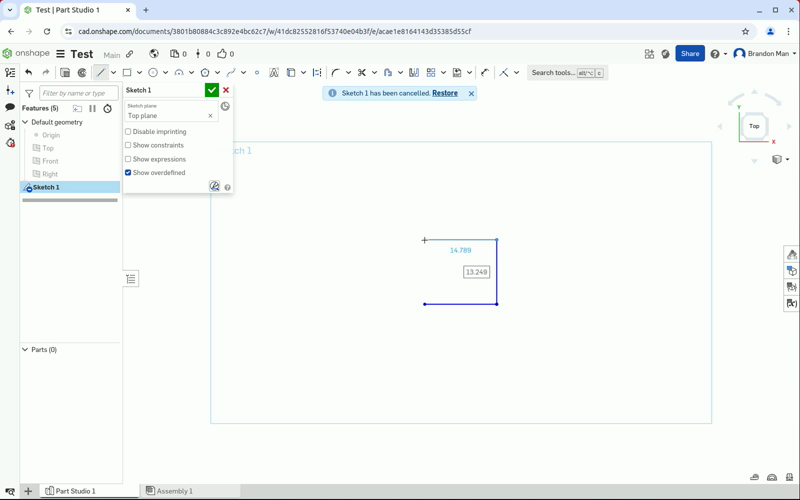
key_up(shift)
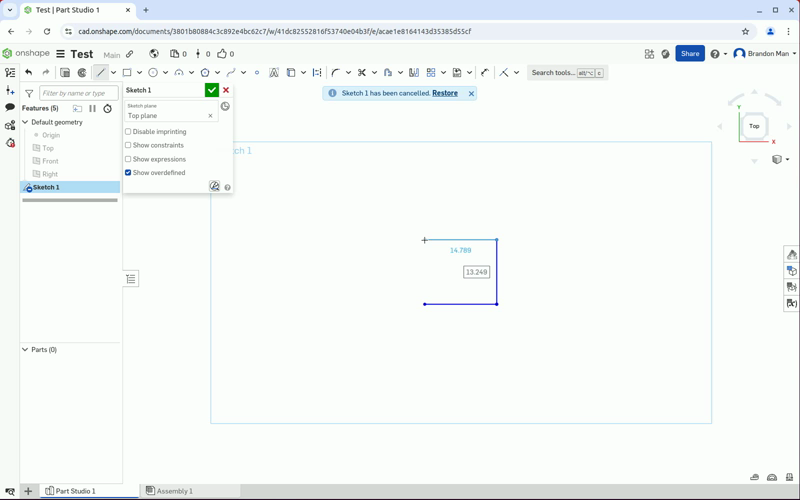
key_down(shift)
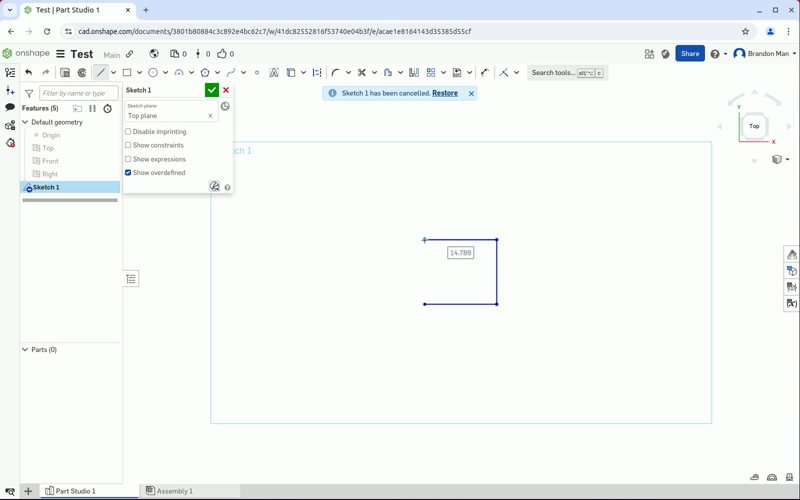
mouse_move(424, 304)
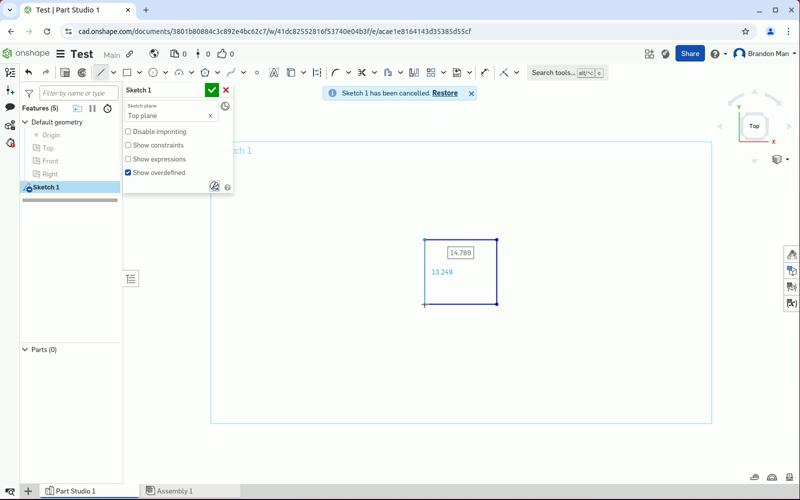
key_up(shift)
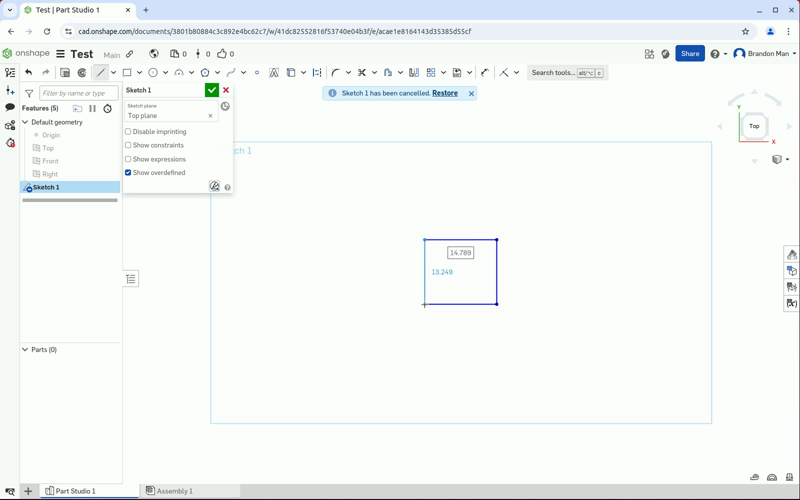
click(424, 304)
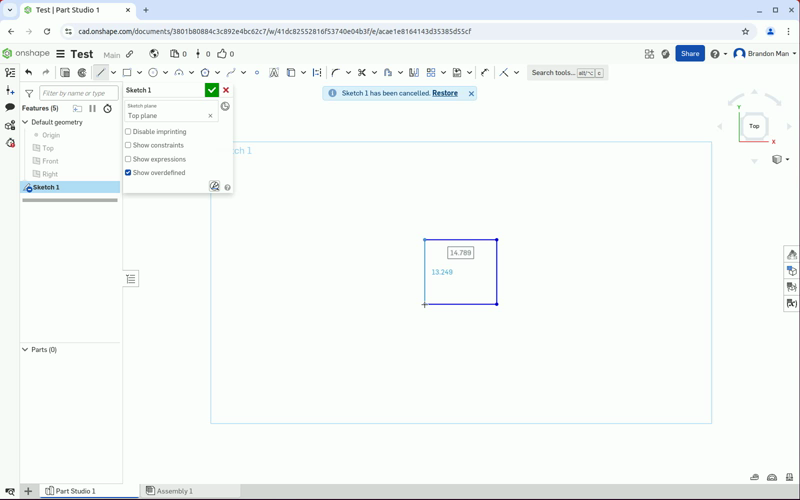
key(esc)
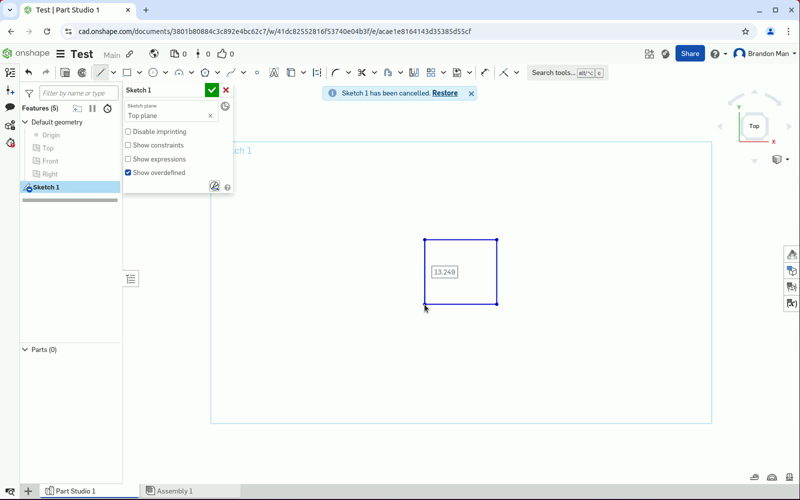
mouse_move(491, 244)
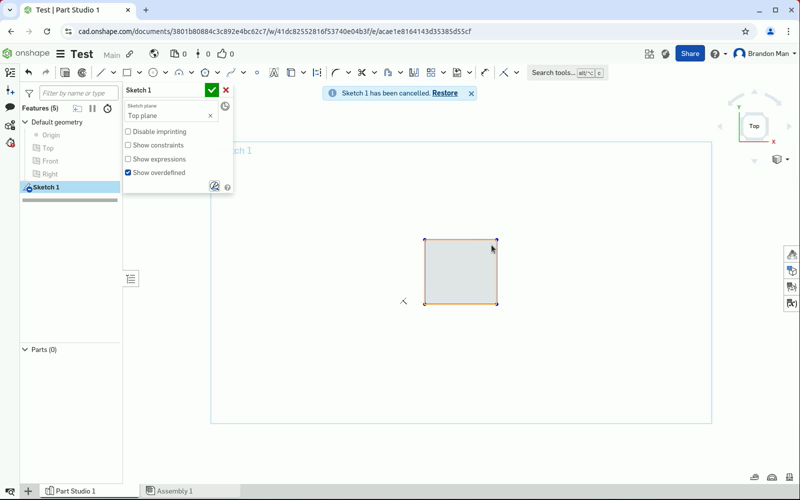
click(491, 244)
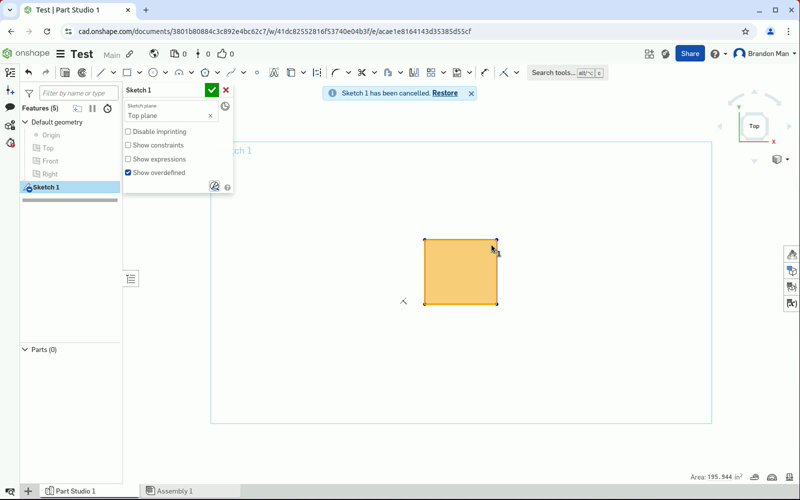
mouse_move(73, 352)
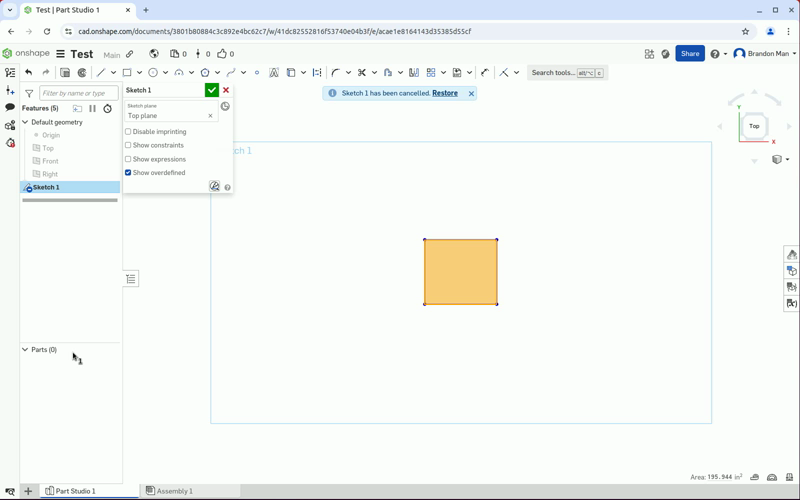
key(shift+y)
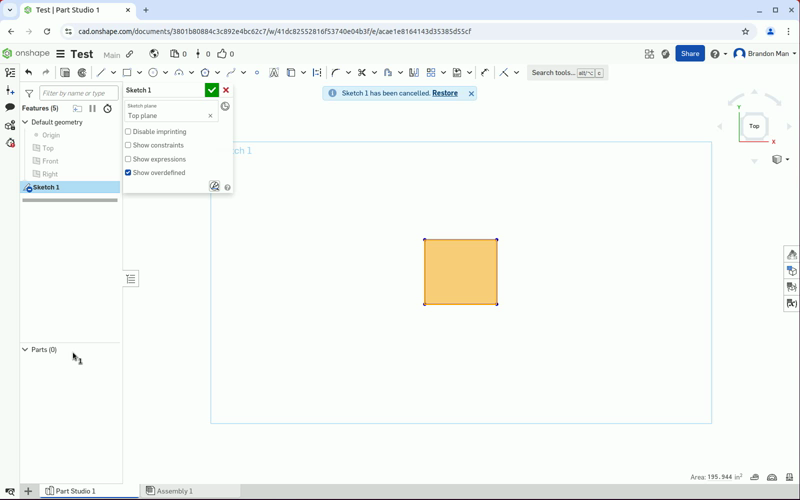
key(shift+e)
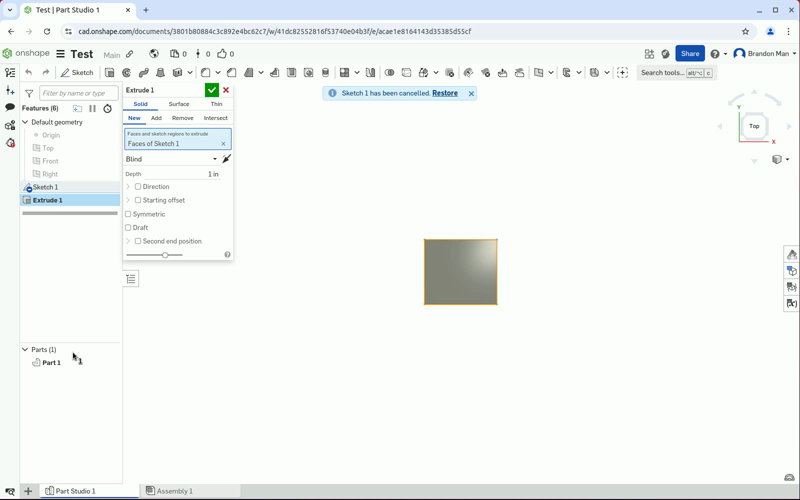
mouse_move(143, 106)
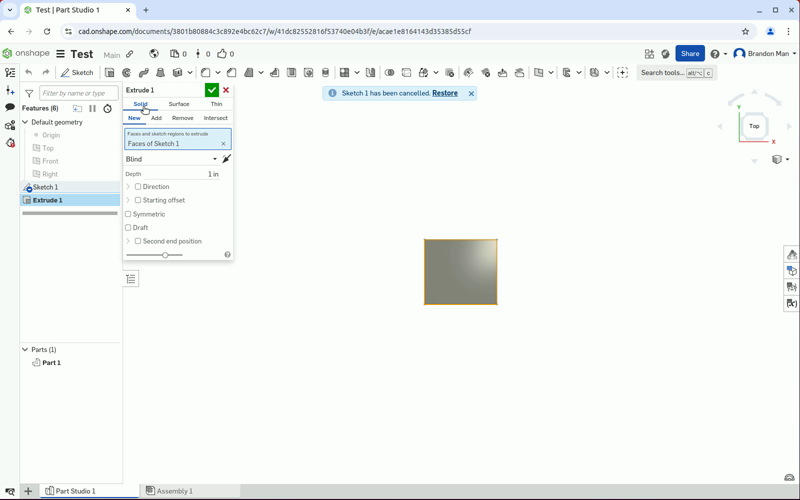
click(143, 106)
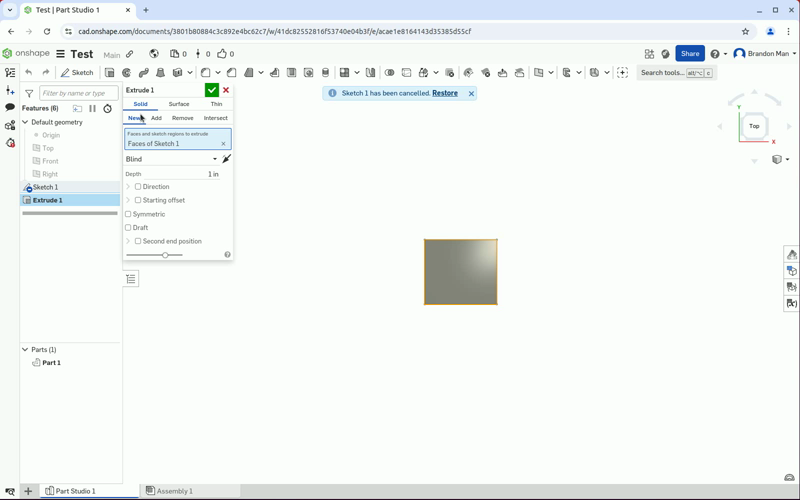
mouse_move(137, 120)
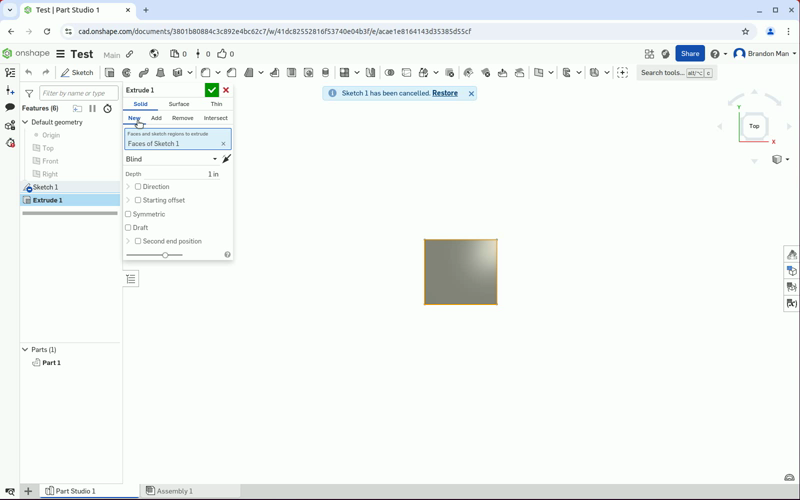
click(137, 120)
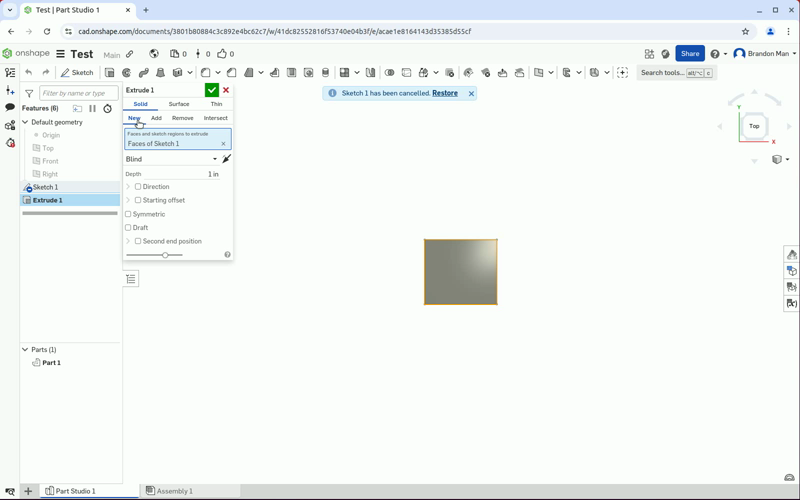
key(tab, 4)
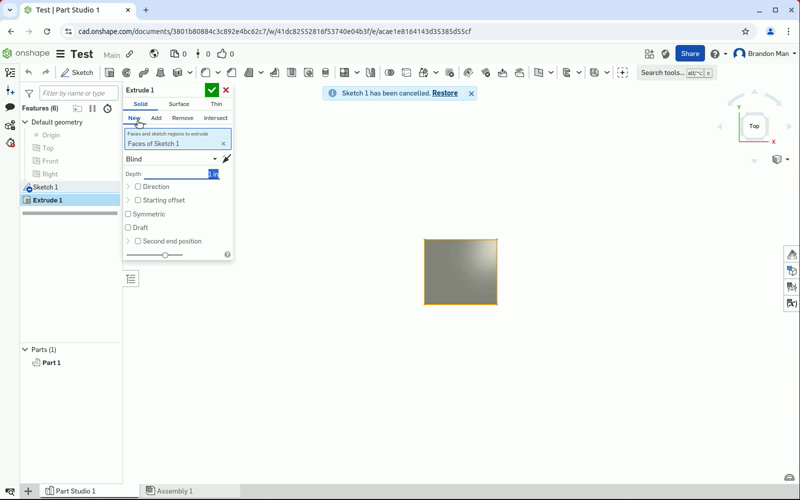
text(10.11)
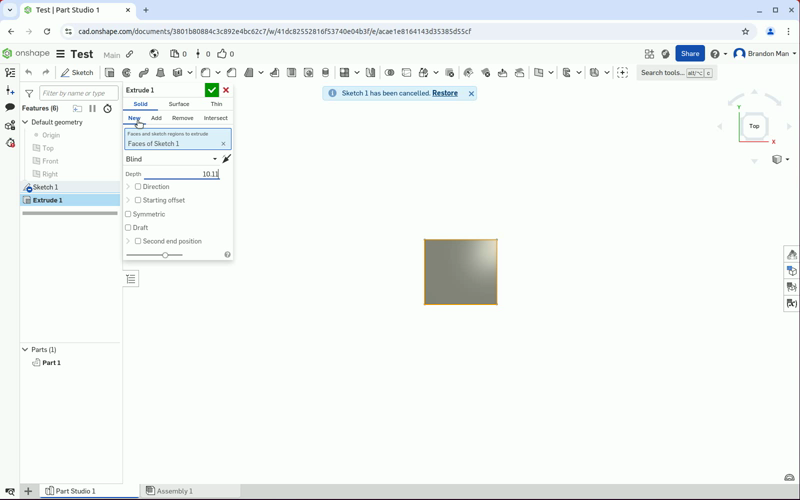
key(enter)
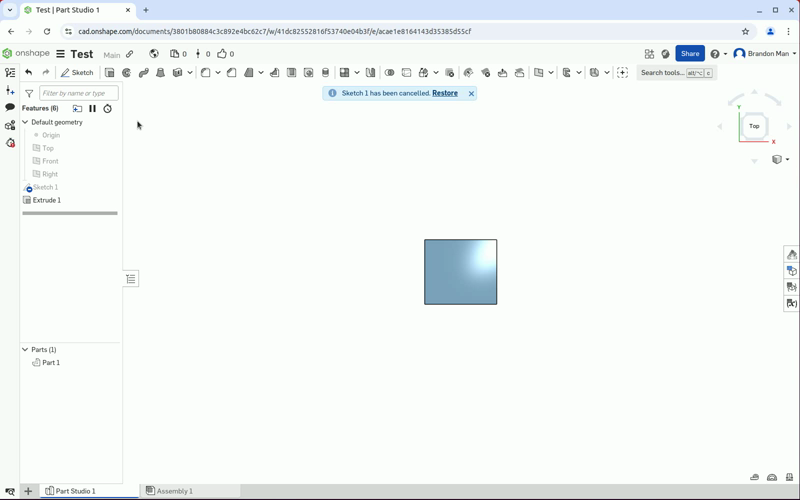
key(shift+h)
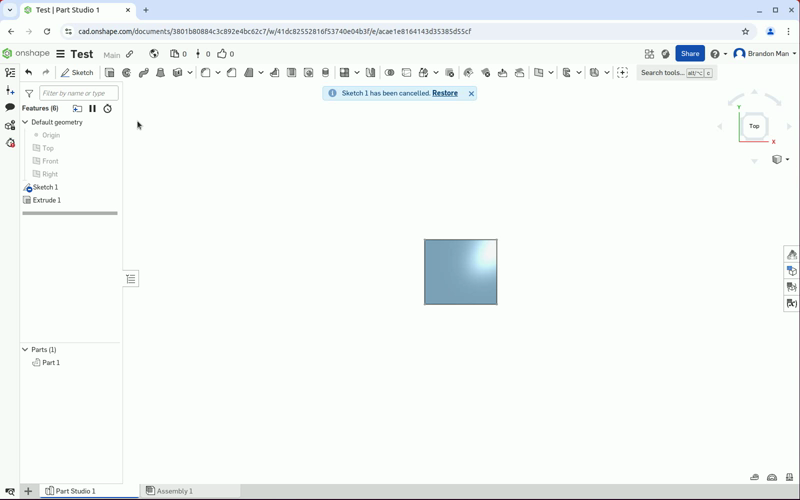
key(shift+h)
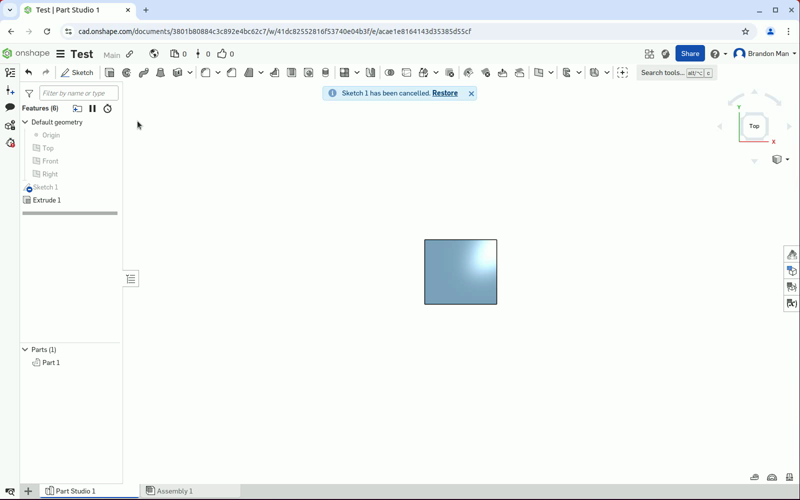
mouse_move(73, 189)
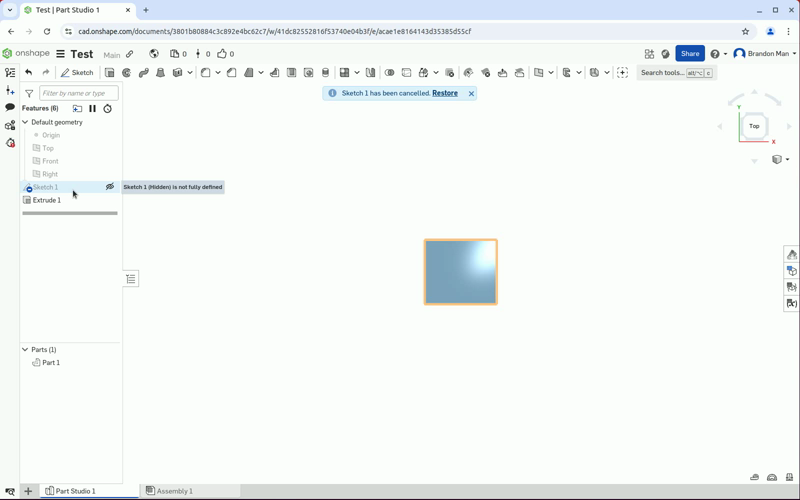
click(73, 189)
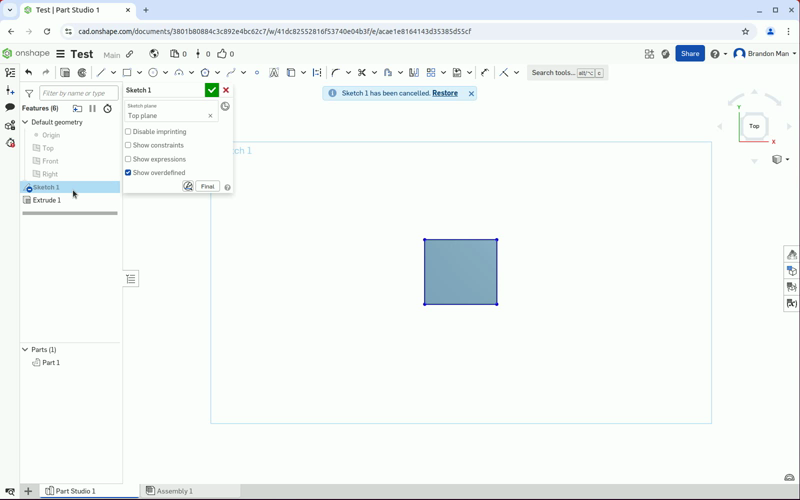
mouse_move(229, 92)
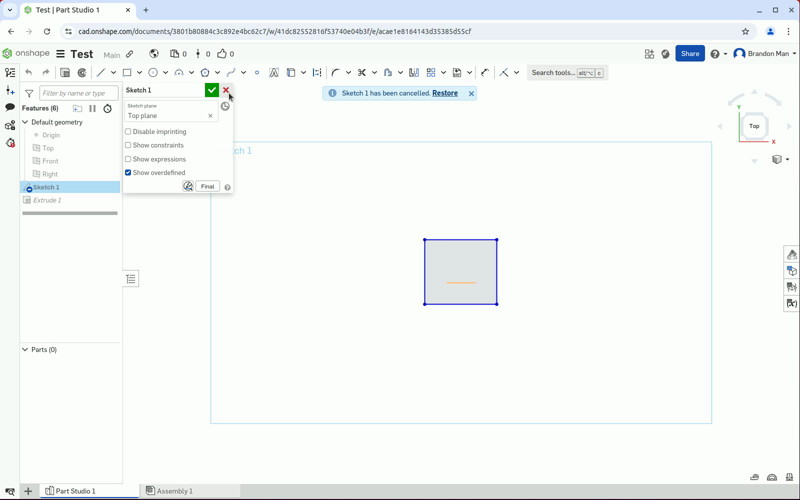
click(229, 92)
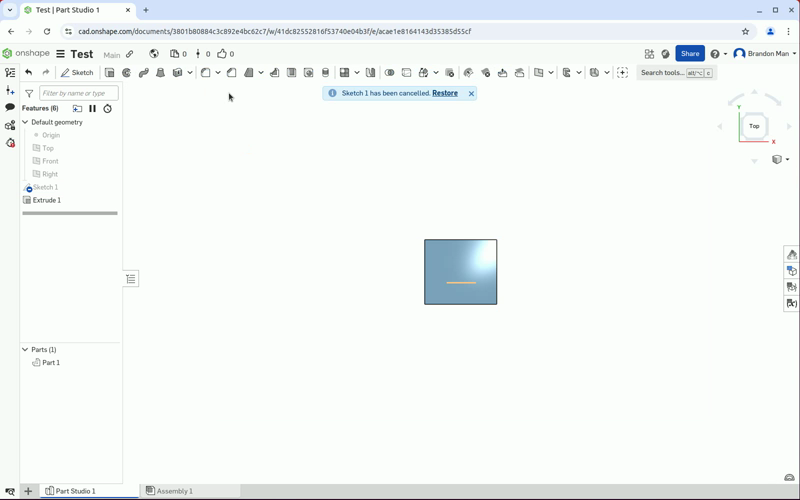
mouse_move(73, 352)
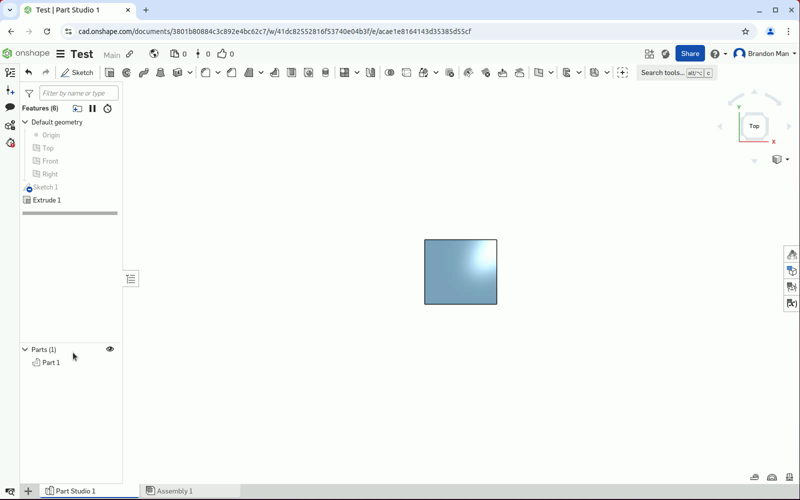
key(y)
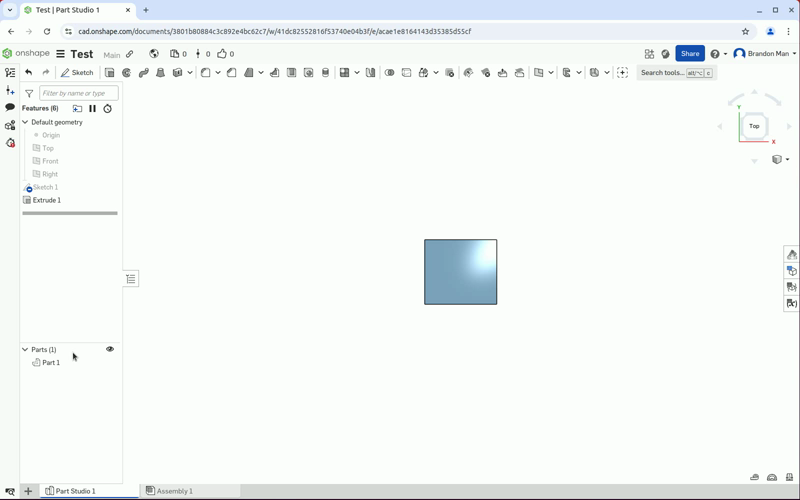
key(shift+p)
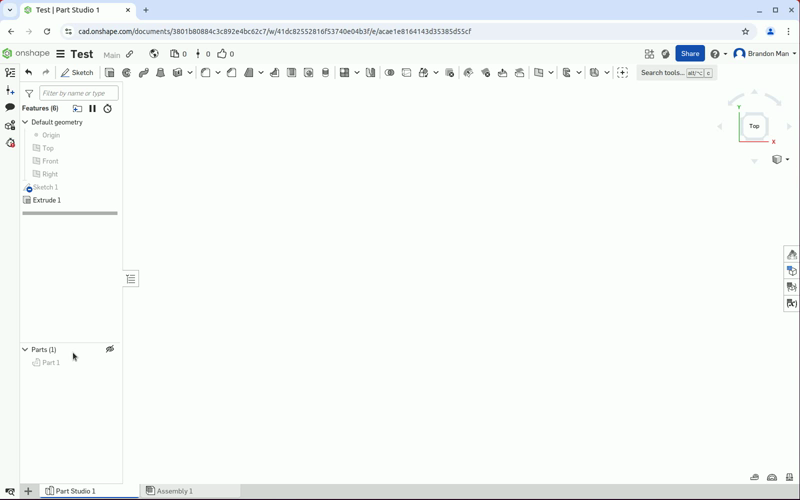
key(space)
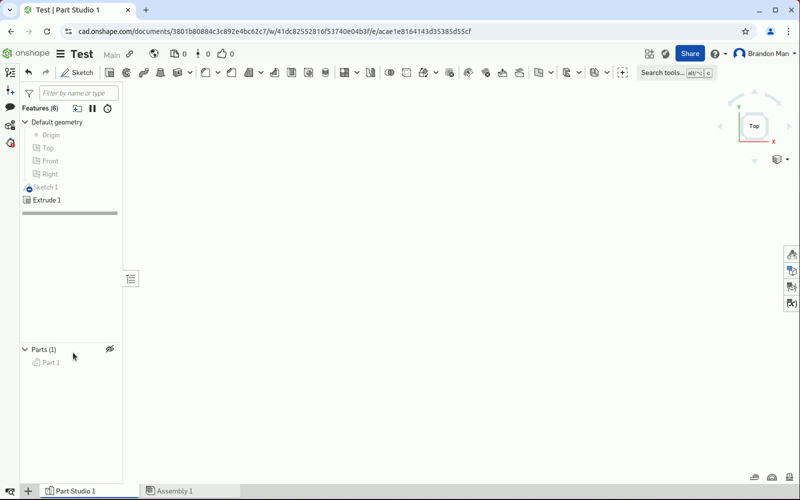
key_down(shift)
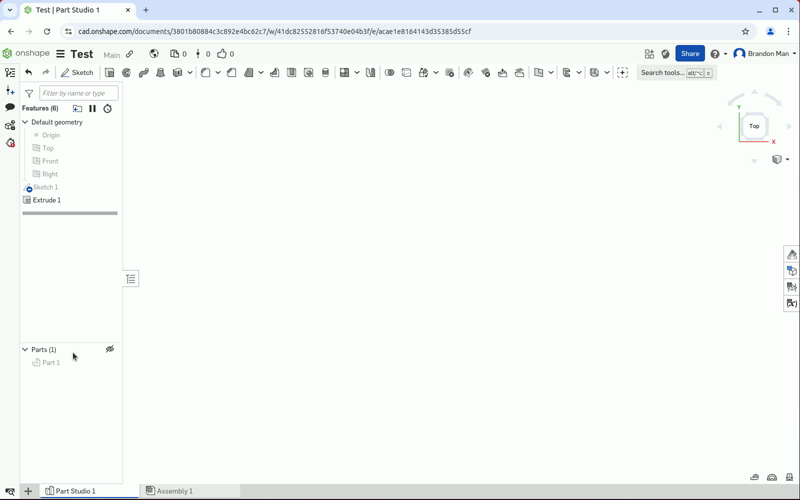
key(up)
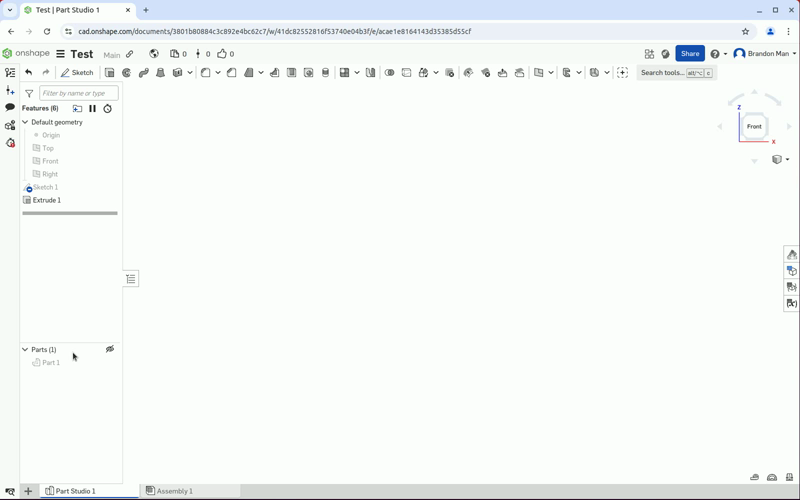
key_up(shift)
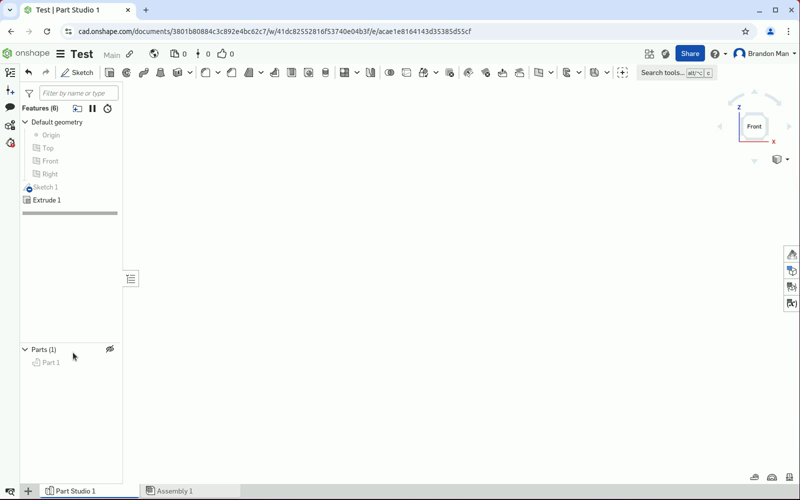
mouse_move(73, 352)
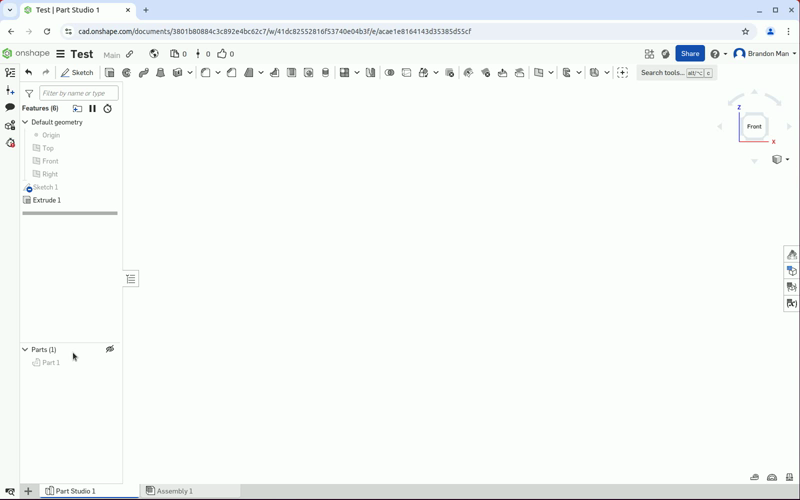
key(shift+y)
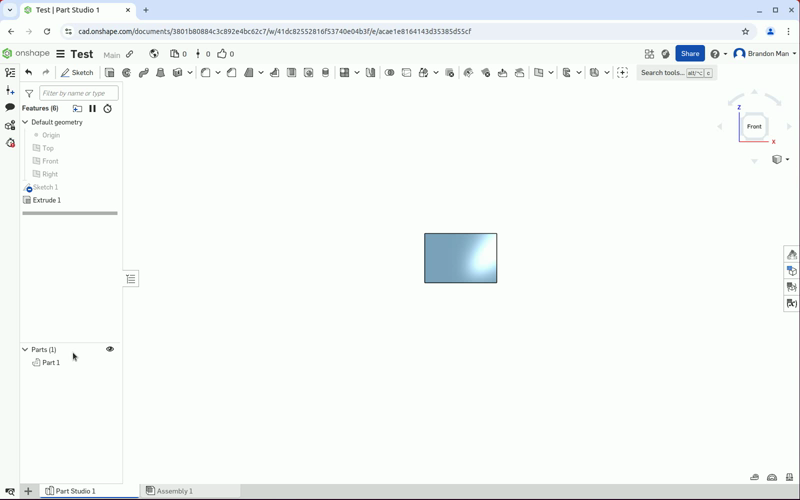
mouse_move(541, 75)
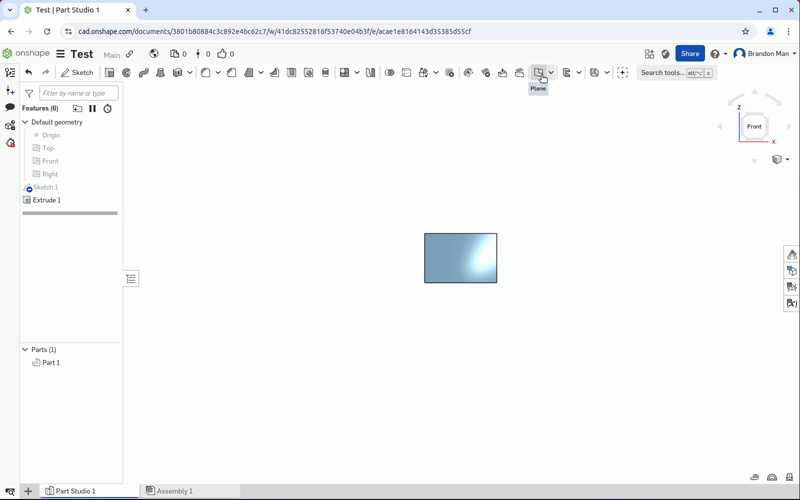
click(541, 75)
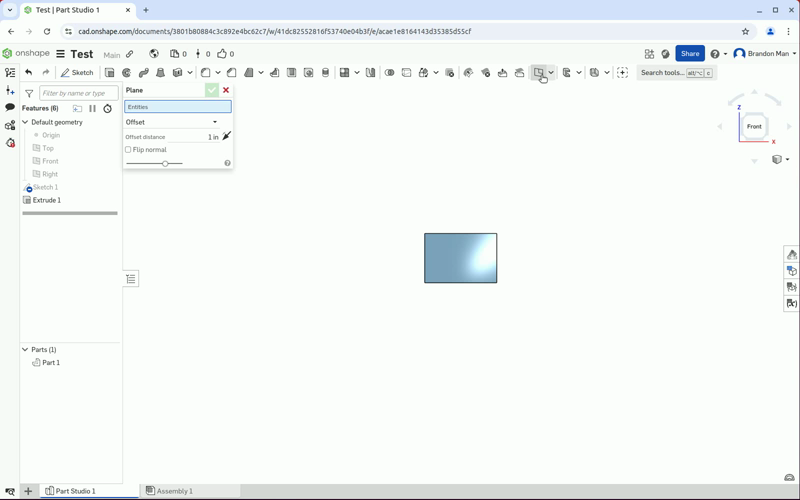
mouse_move(73, 163)
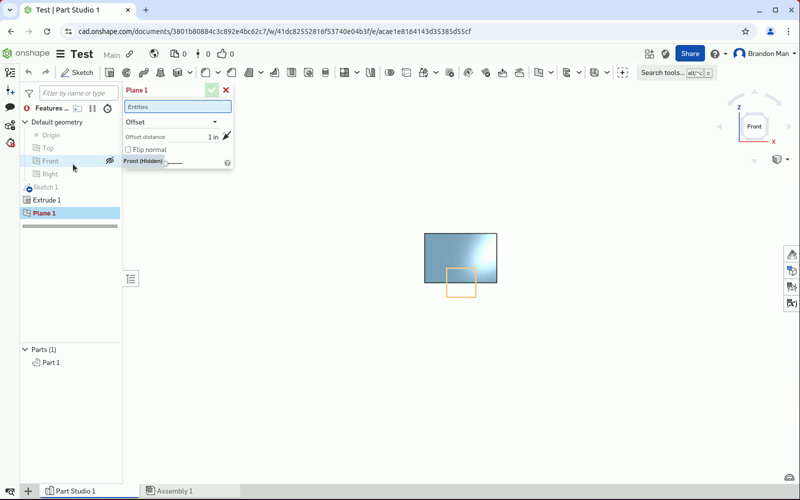
click(73, 163)
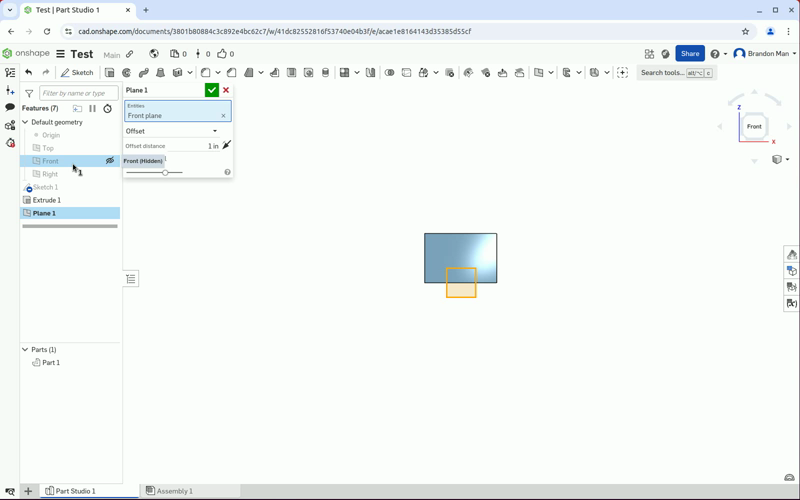
key(tab, 2)
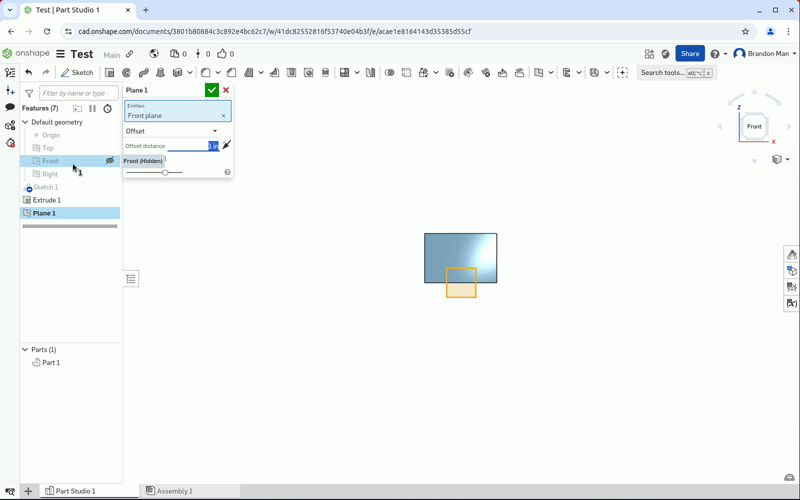
text(4.344)
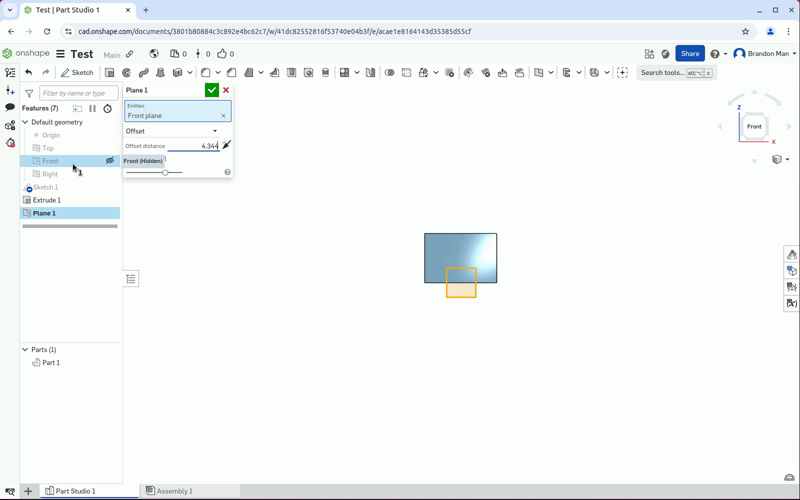
key(enter, 2)
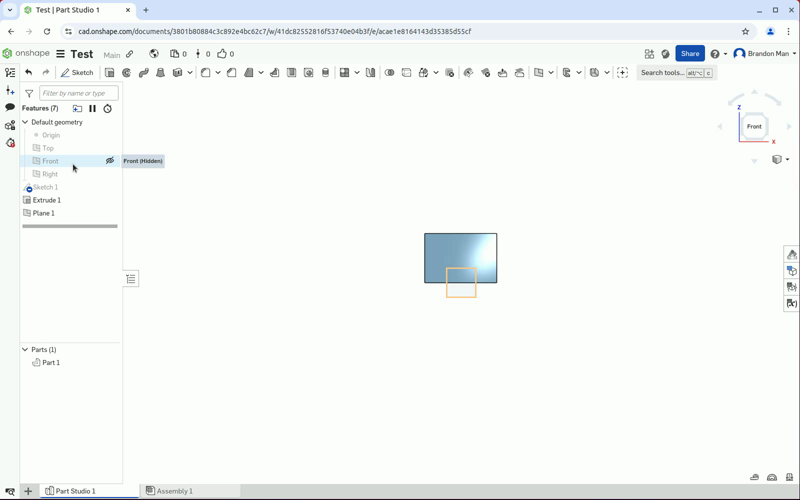
key(shift+s)
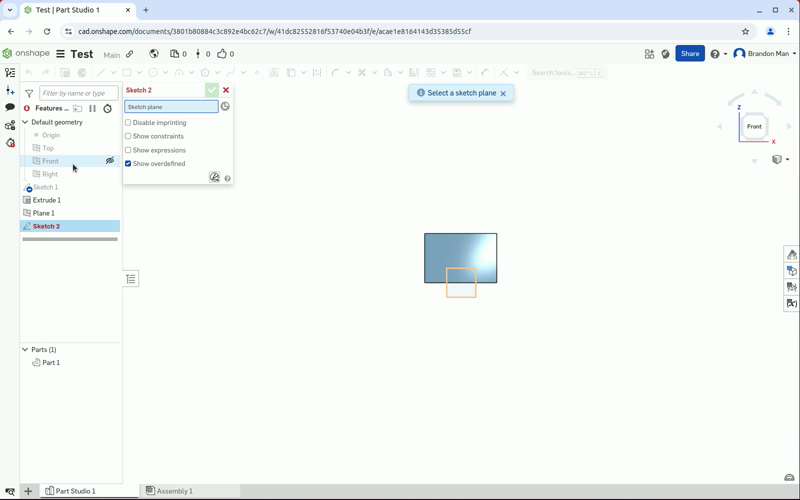
mouse_move(73, 215)
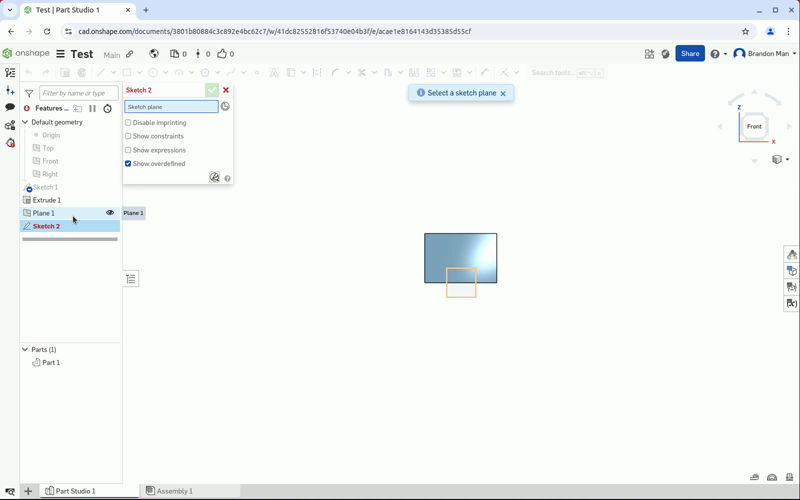
click(73, 215)
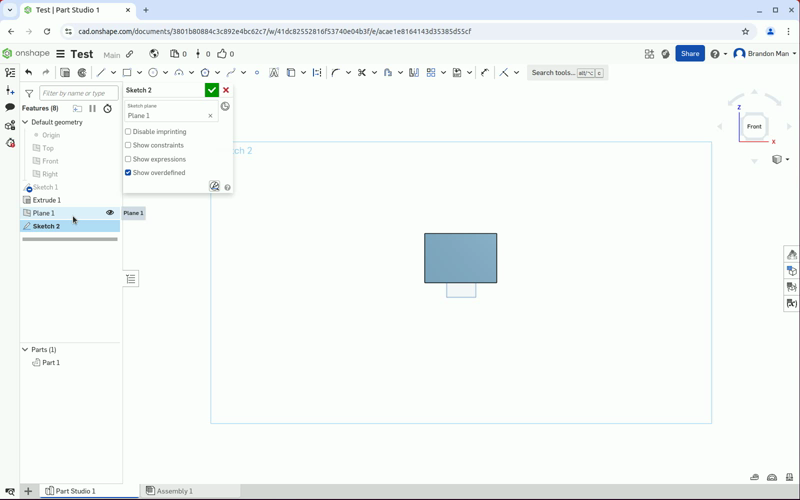
mouse_move(73, 352)
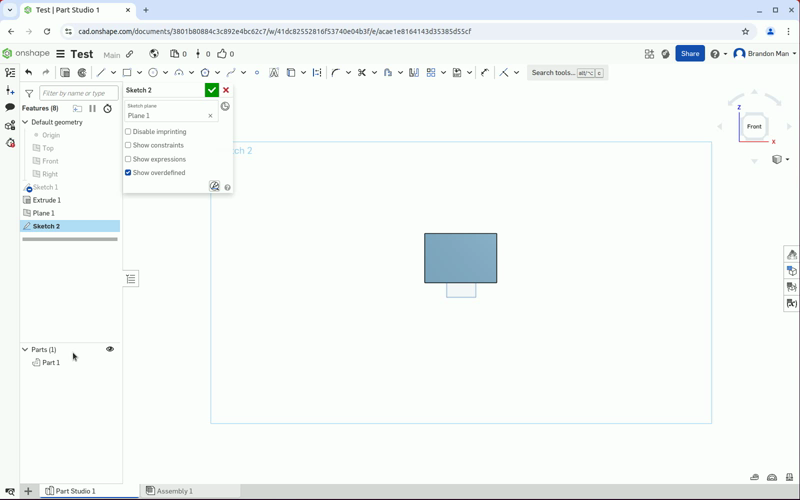
key(y)
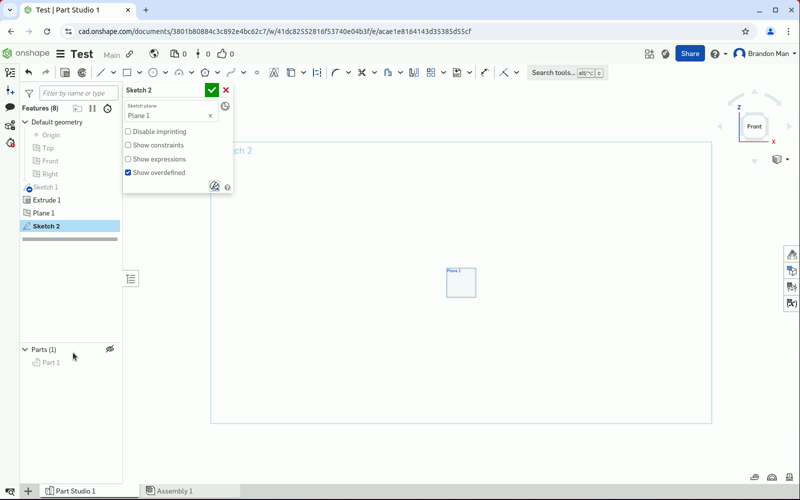
key(l)
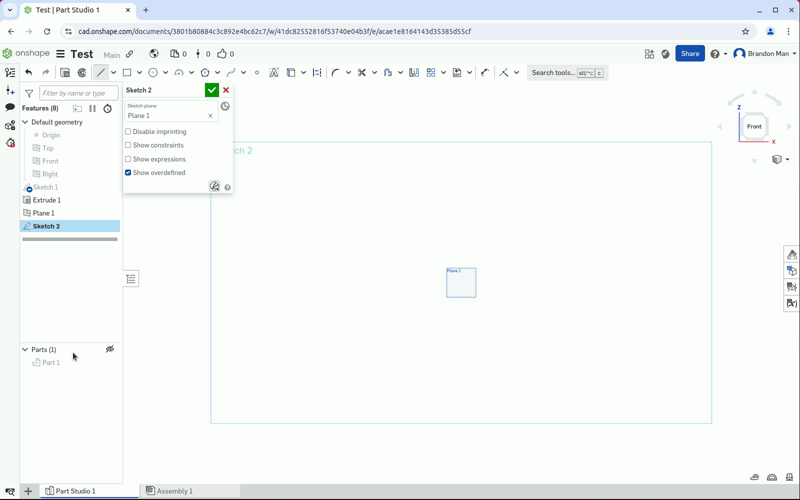
key_down(shift)
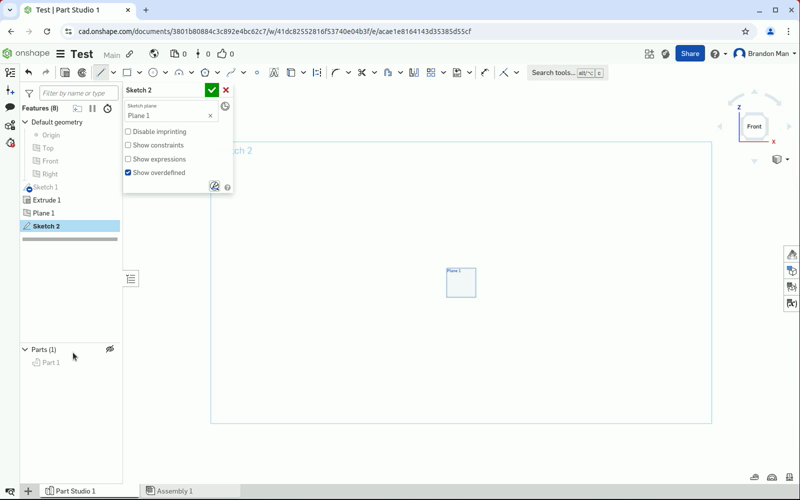
mouse_move(465, 273)
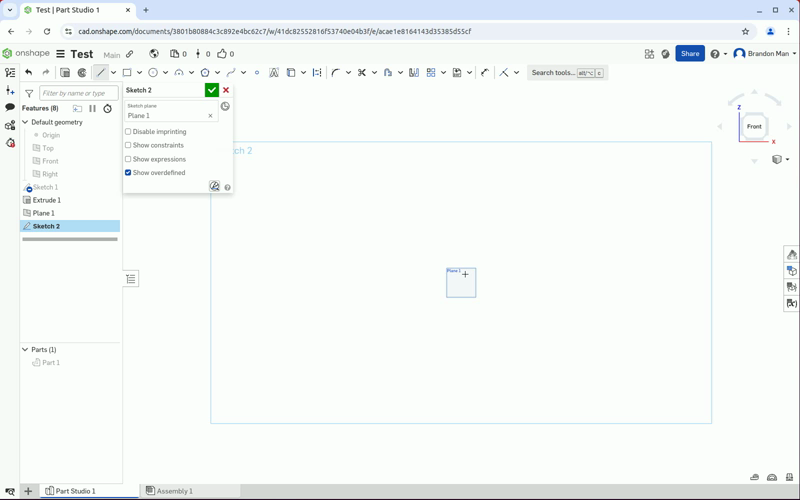
click(465, 273)
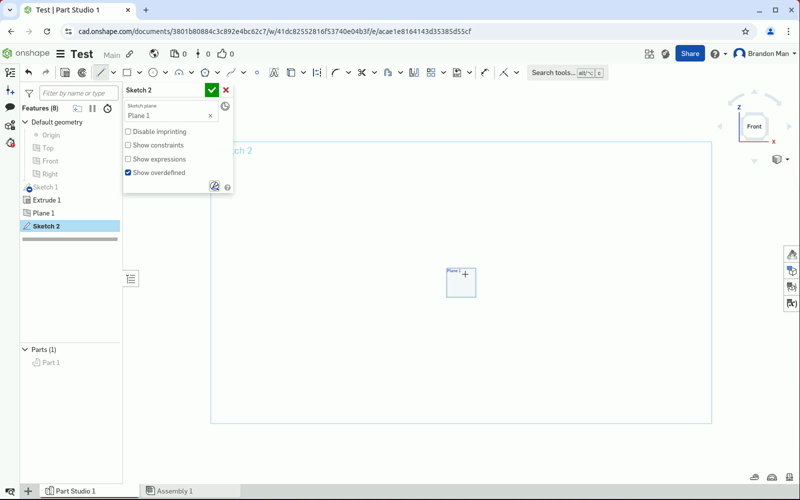
key_up(shift)
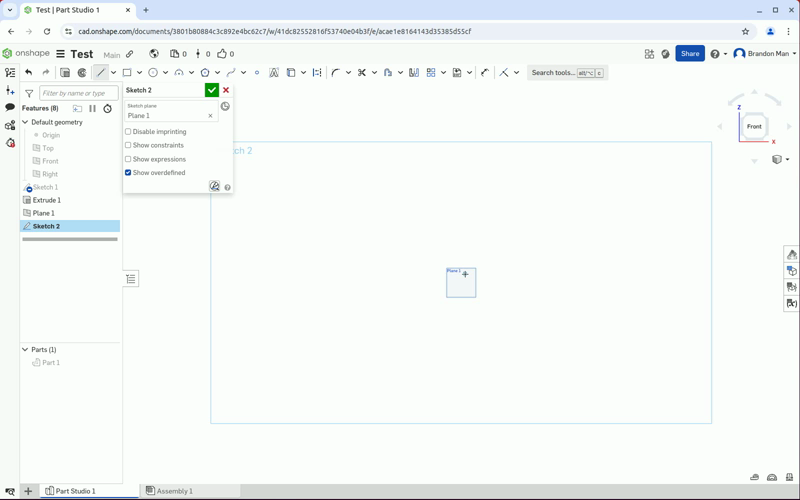
key_down(shift)
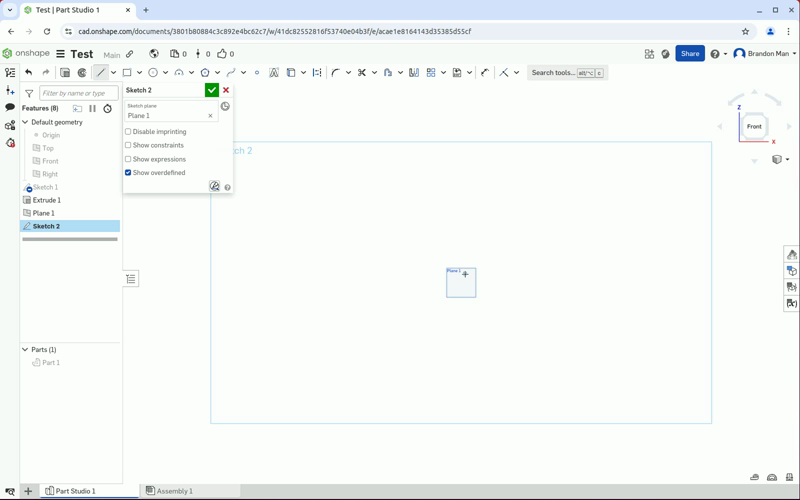
mouse_move(495, 273)
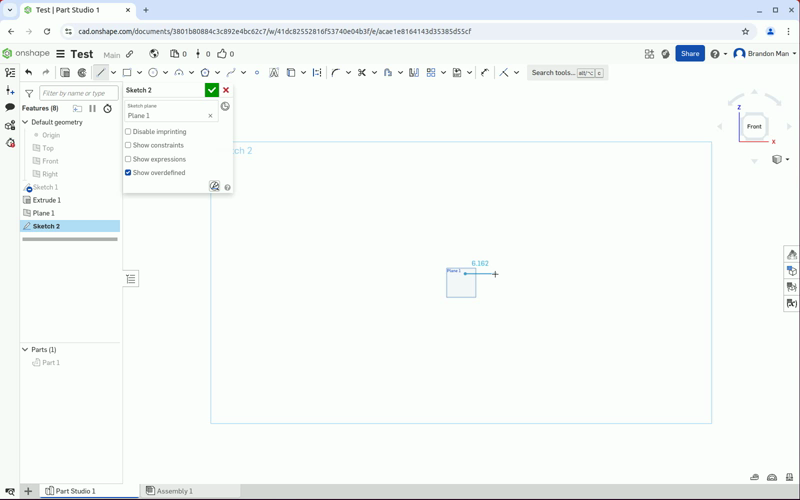
mouse_move(492, 273)
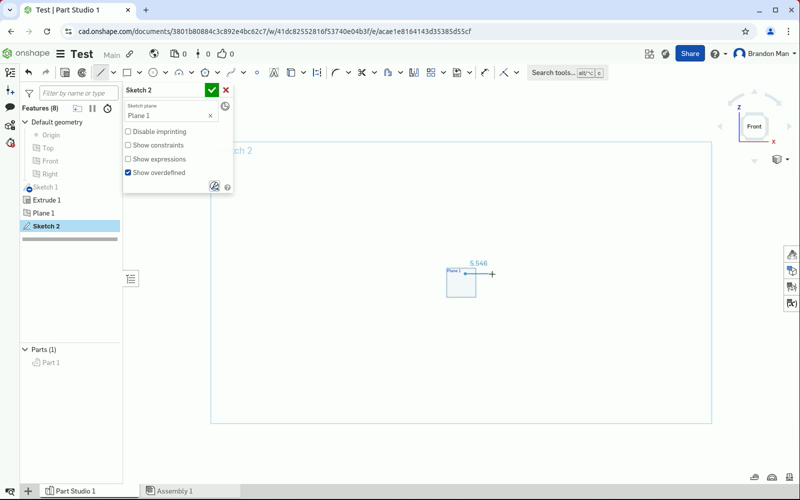
click(492, 273)
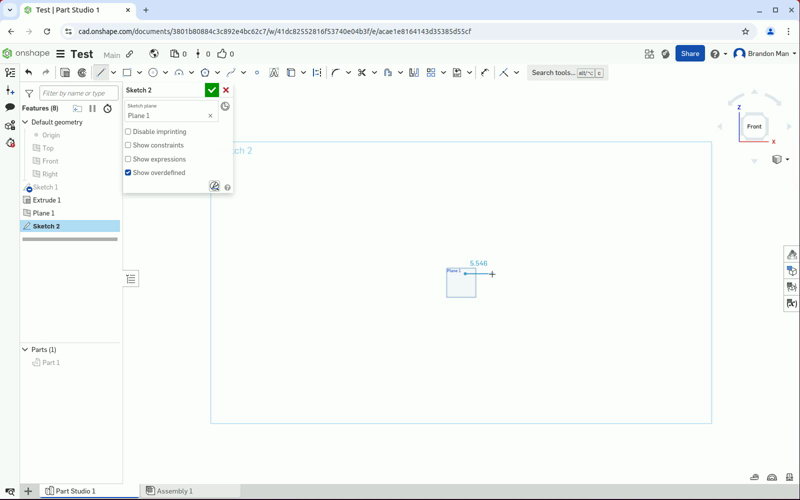
key_up(shift)
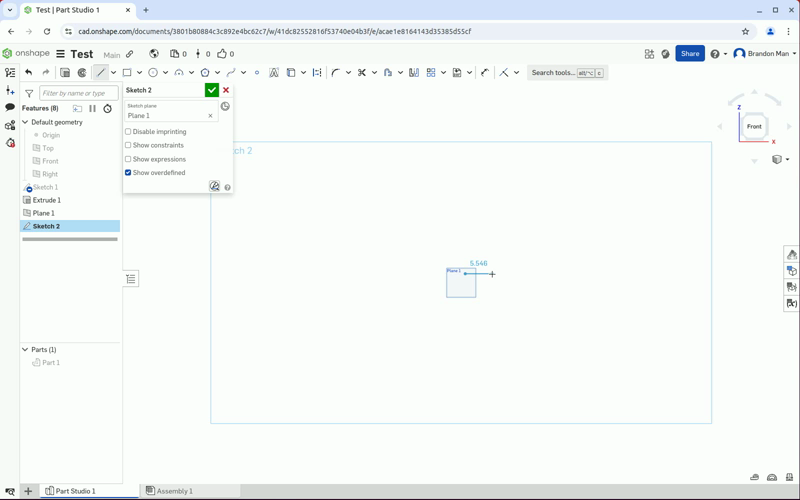
key_down(shift)
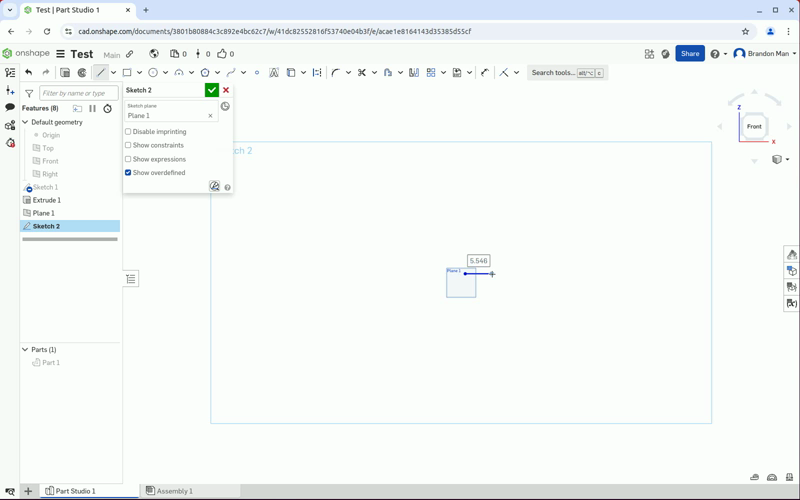
mouse_move(522, 273)
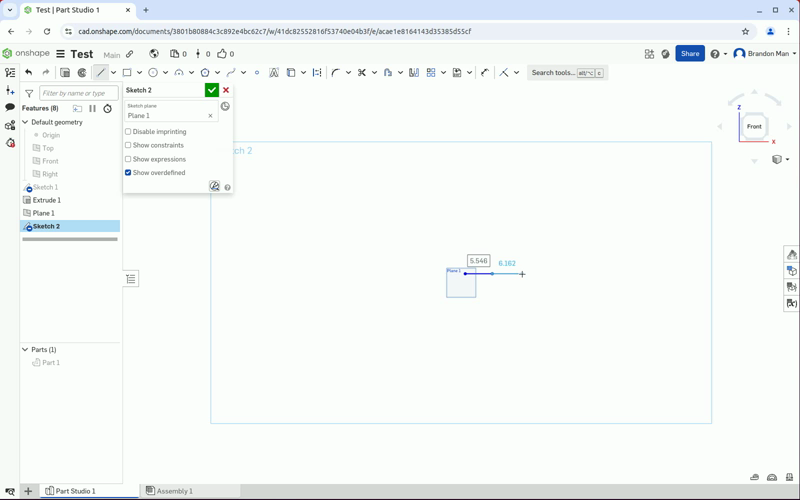
mouse_move(492, 250)
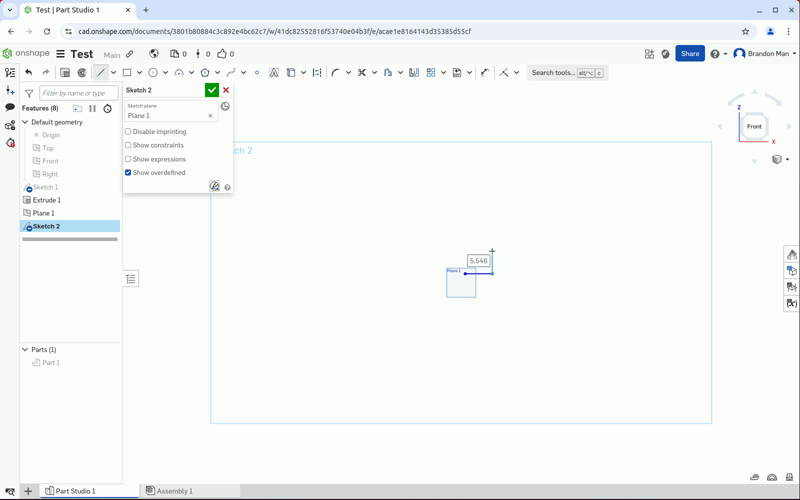
click(492, 250)
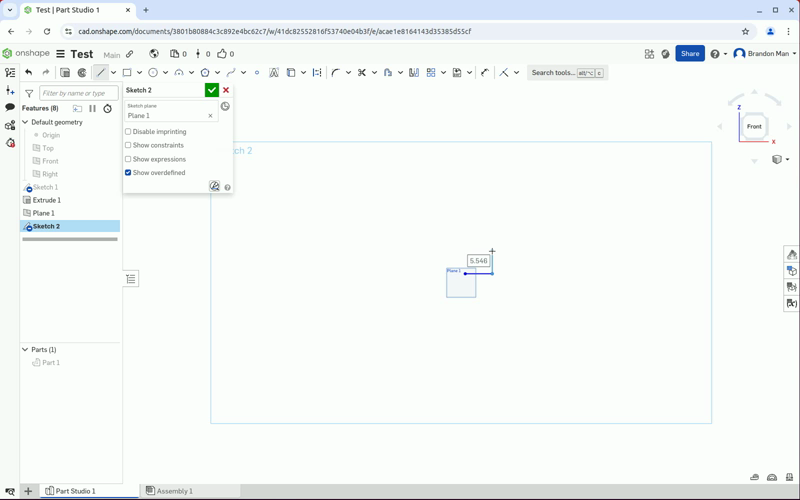
key_up(shift)
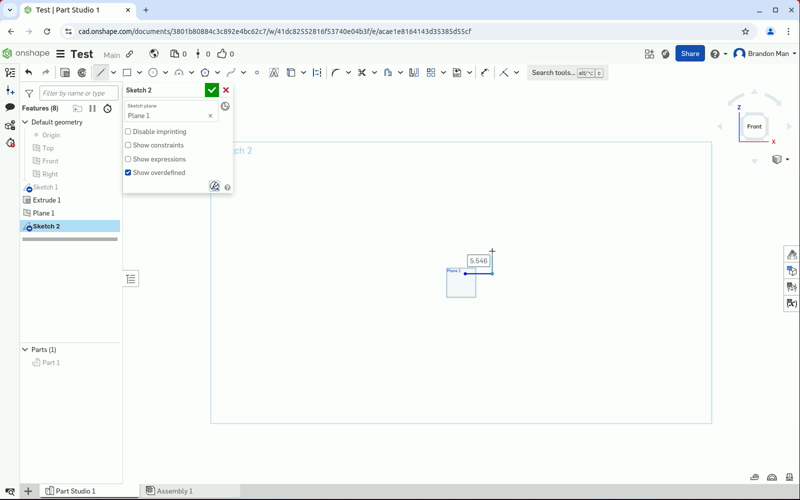
key_down(shift)
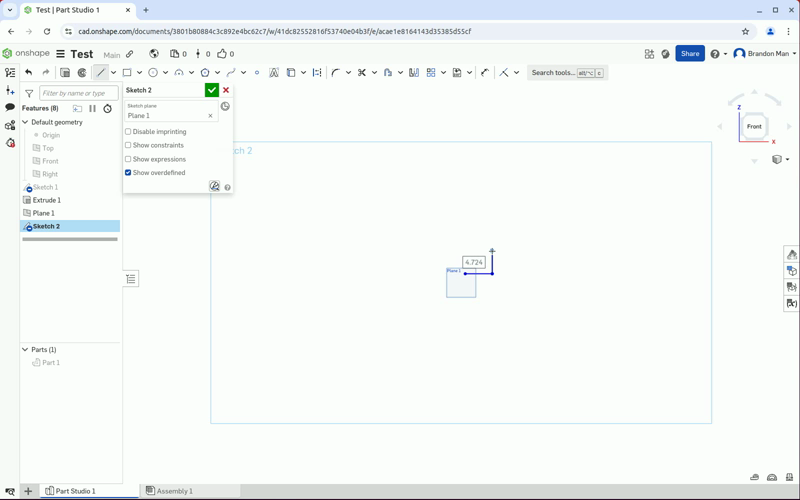
mouse_move(522, 250)
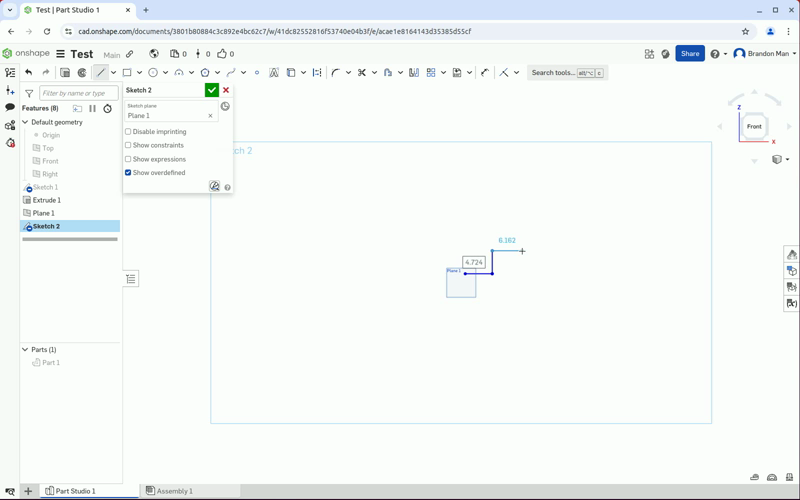
mouse_move(465, 250)
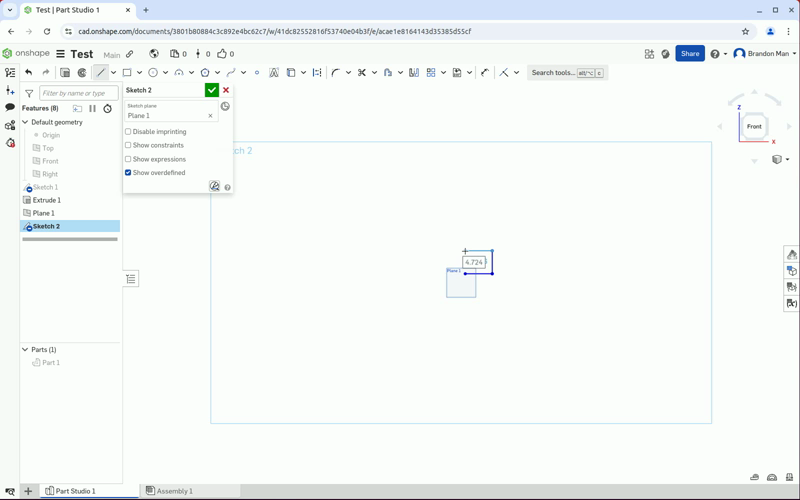
click(465, 250)
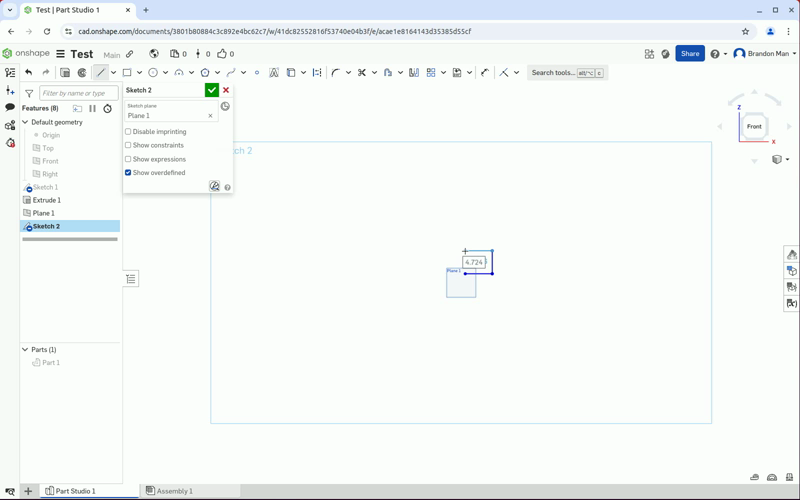
key_up(shift)
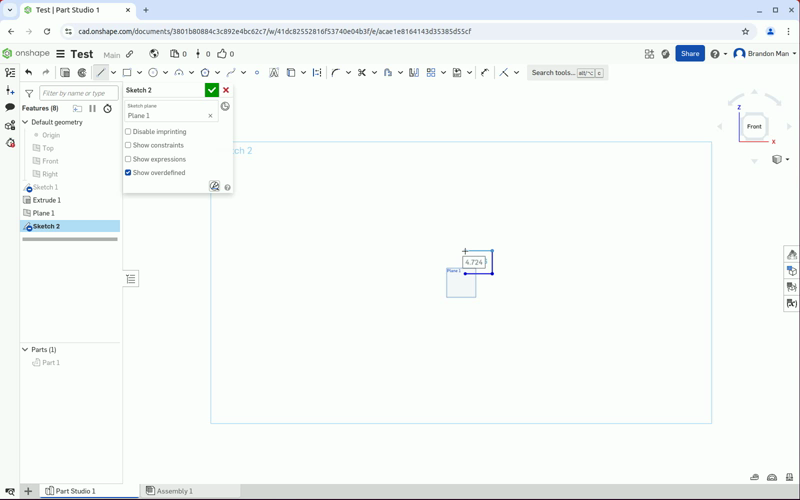
mouse_move(495, 250)
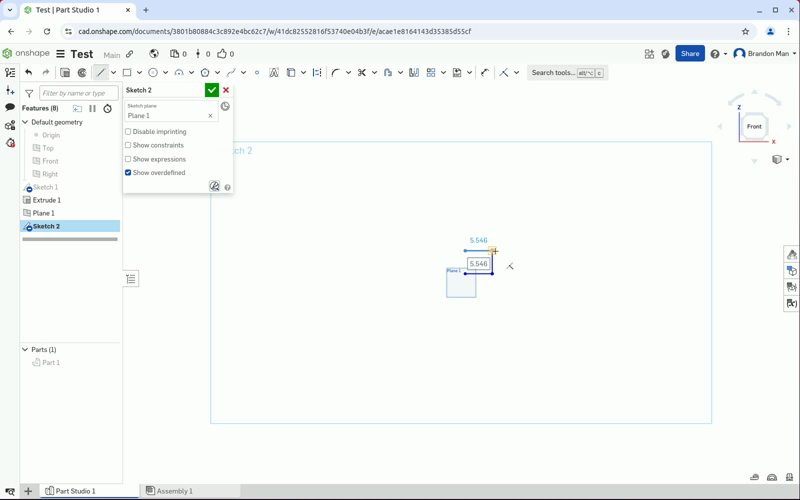
key_down(shift)
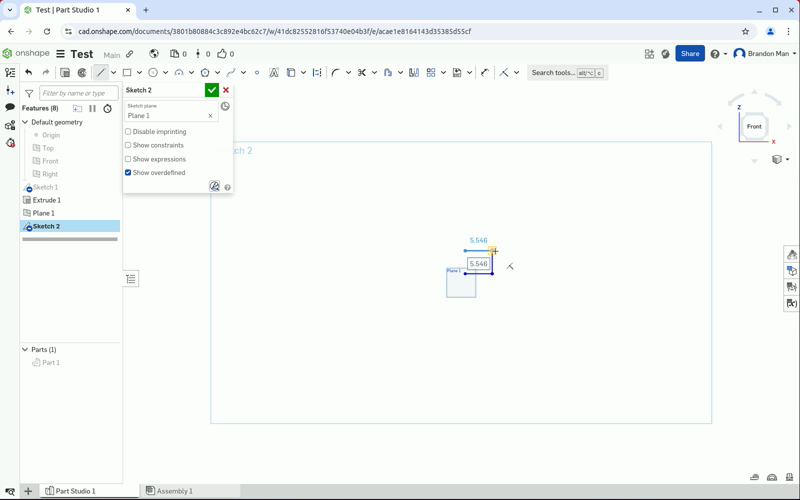
mouse_move(465, 273)
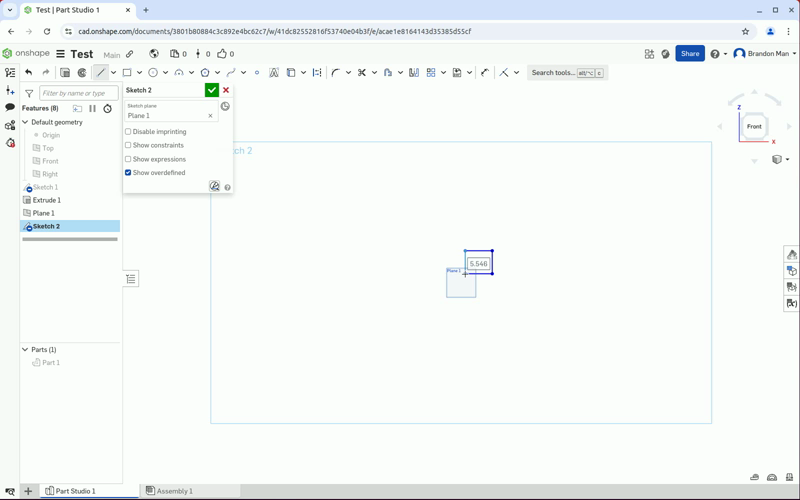
key_up(shift)
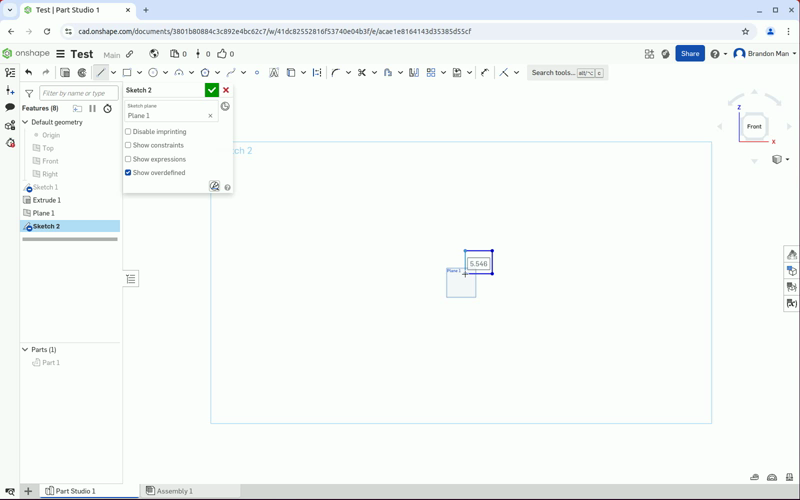
click(465, 273)
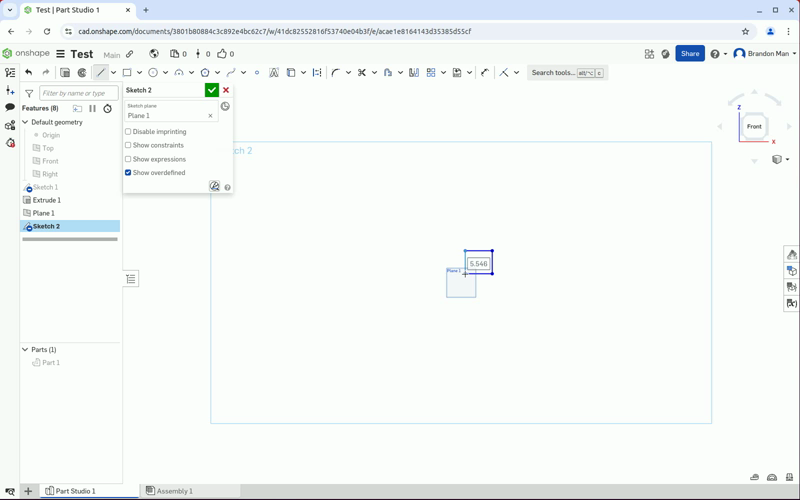
key(esc)
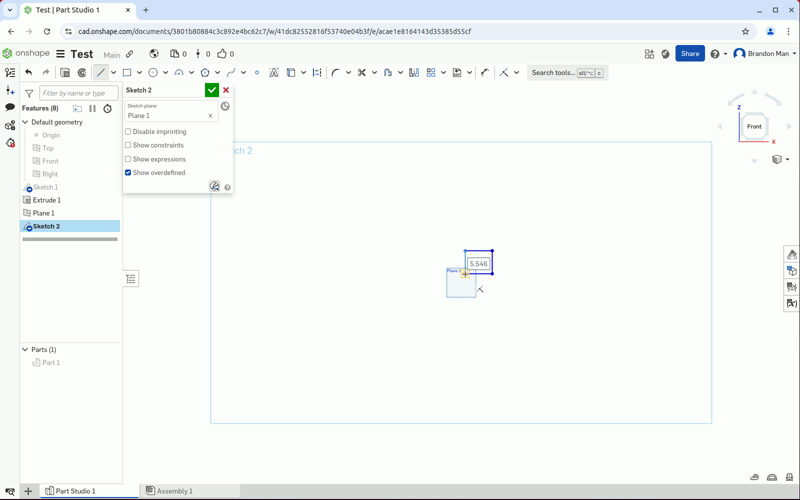
mouse_move(465, 268)
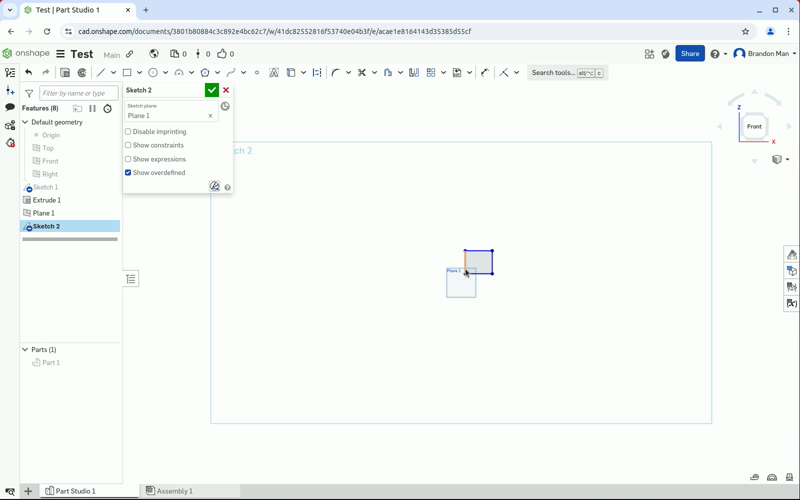
scroll(6)
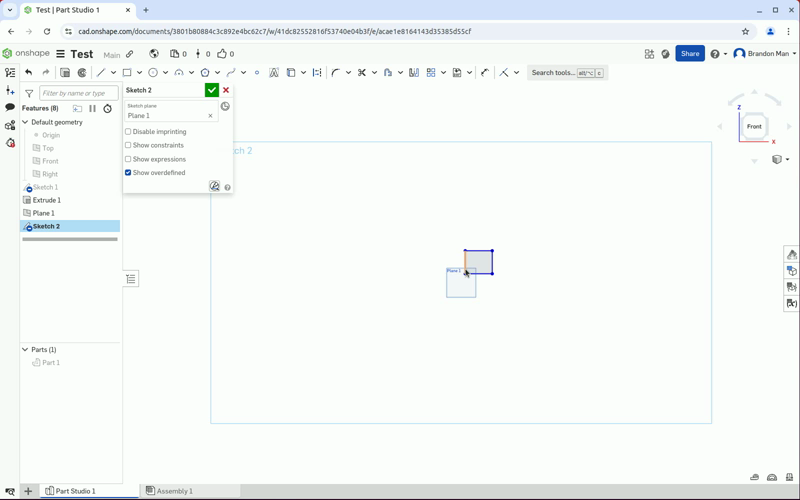
scroll(6)
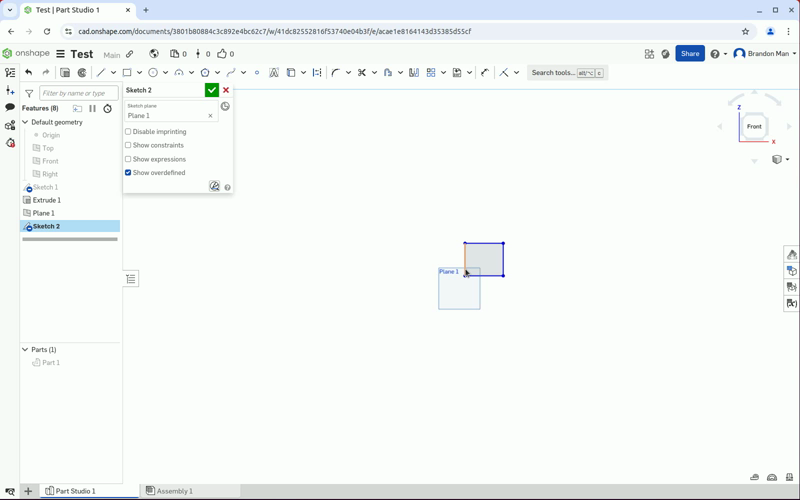
scroll(6)
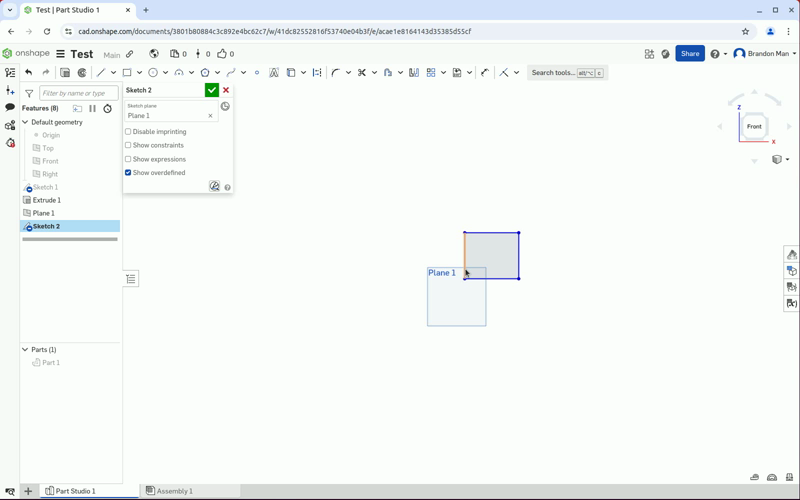
scroll(6)
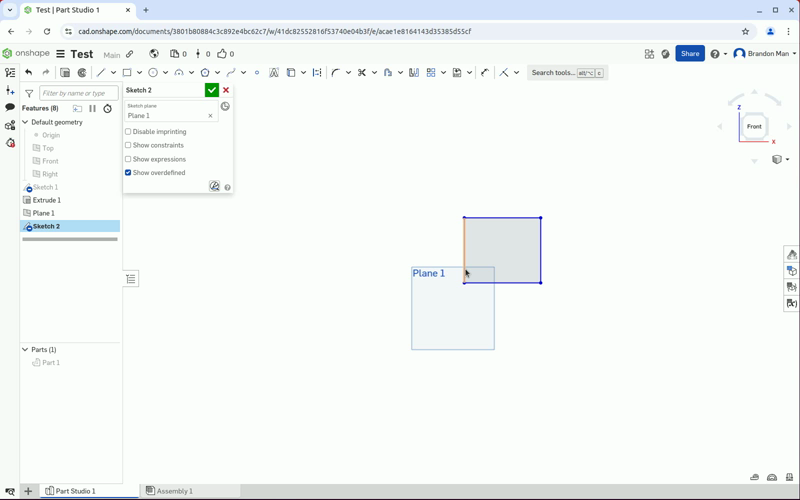
scroll(6)
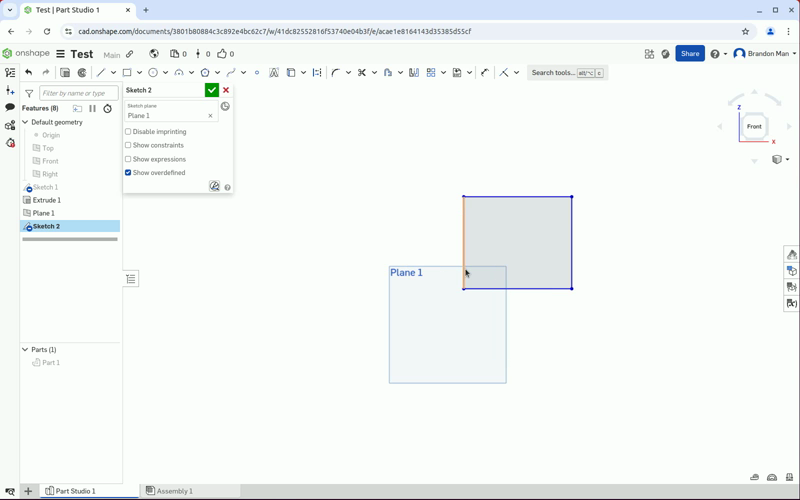
scroll(6)
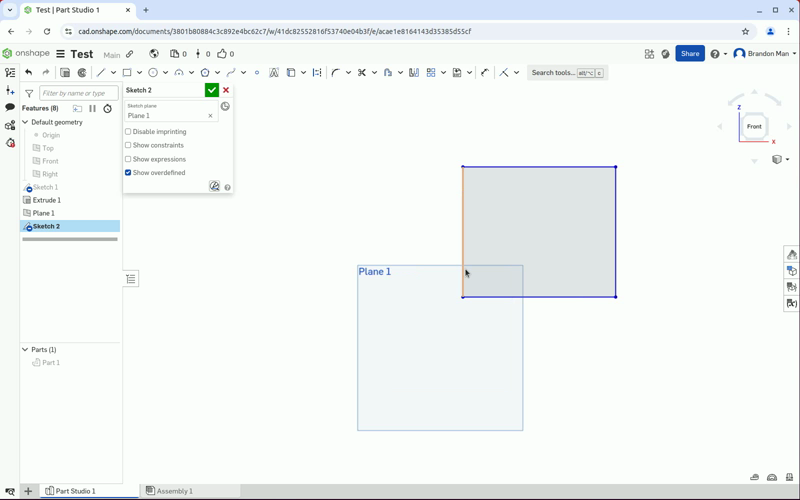
scroll(6)
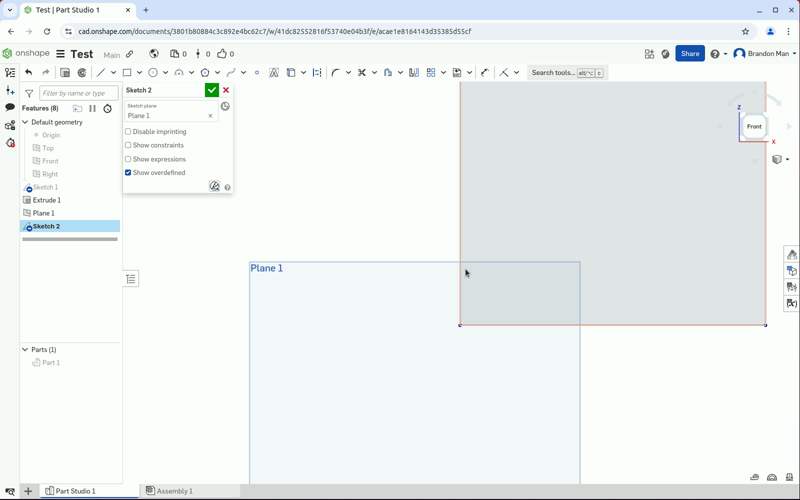
click(465, 268)
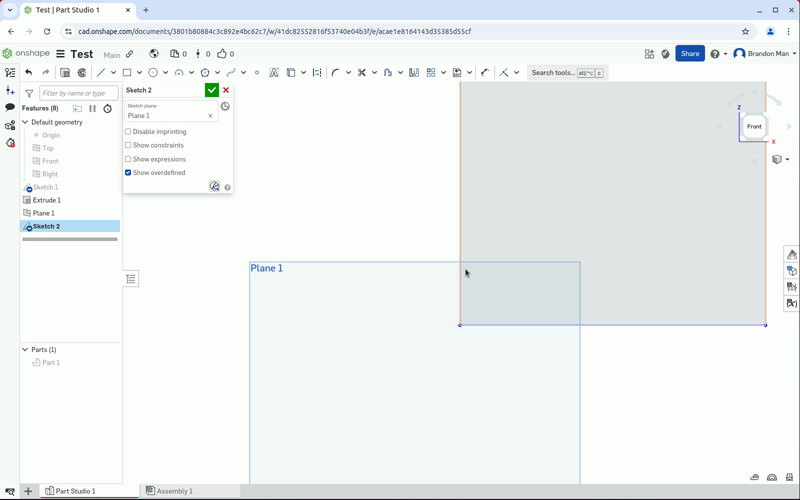
scroll(-6)
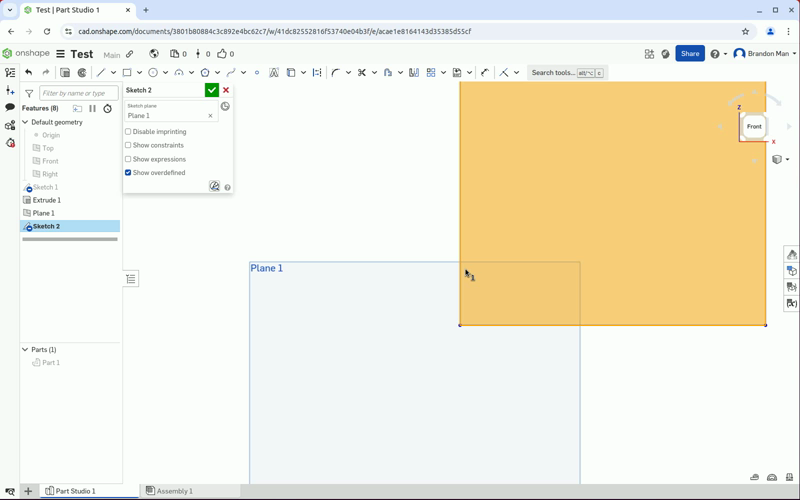
scroll(-6)
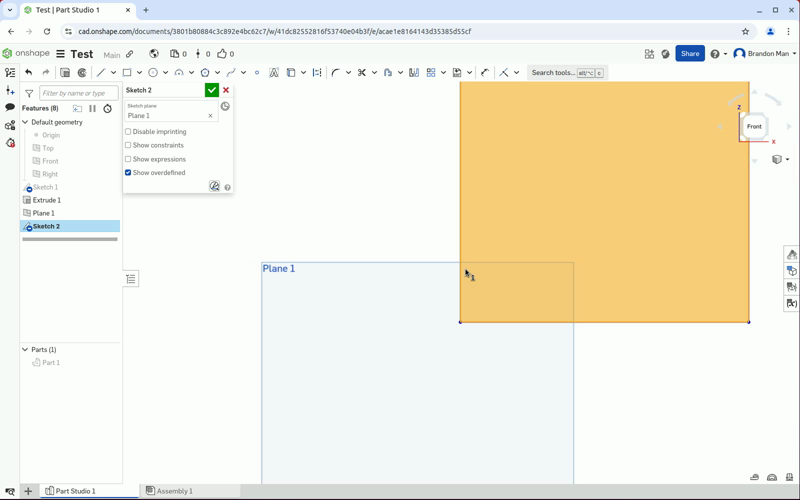
scroll(-6)
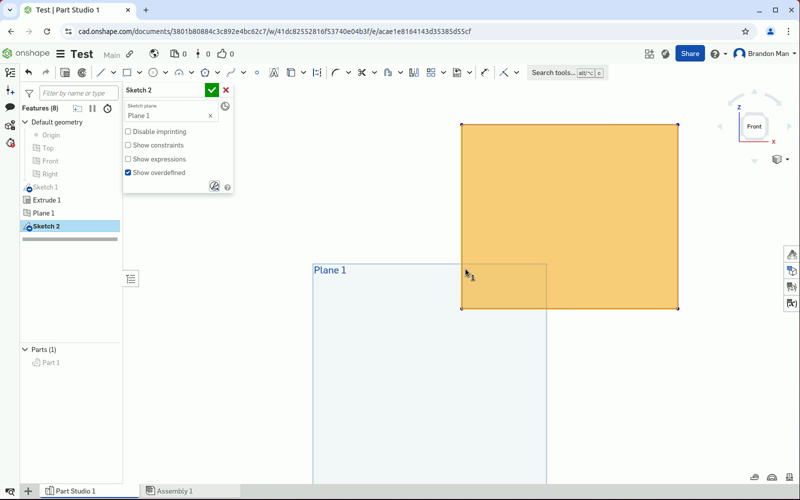
scroll(-6)
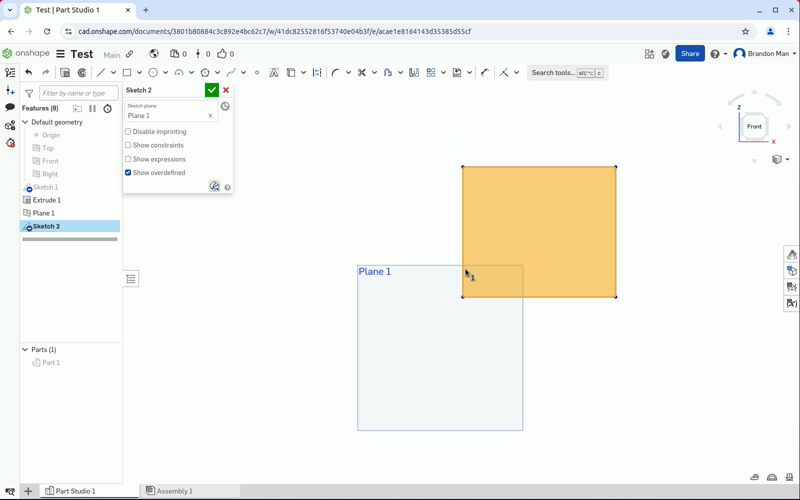
scroll(-6)
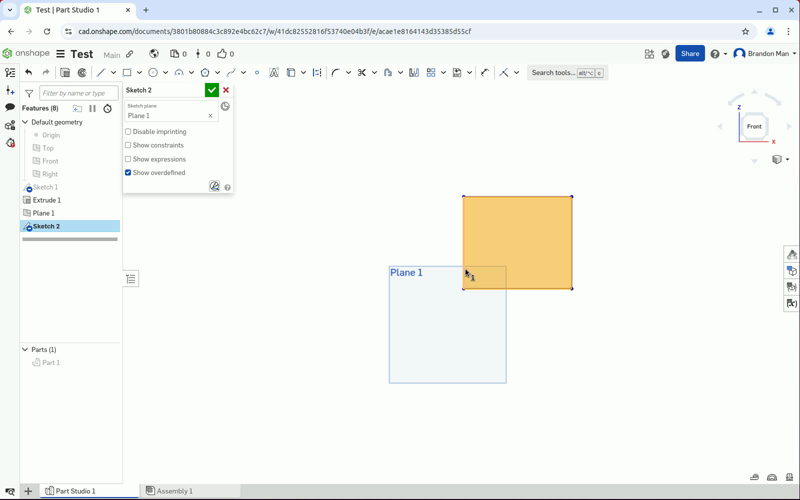
scroll(-6)
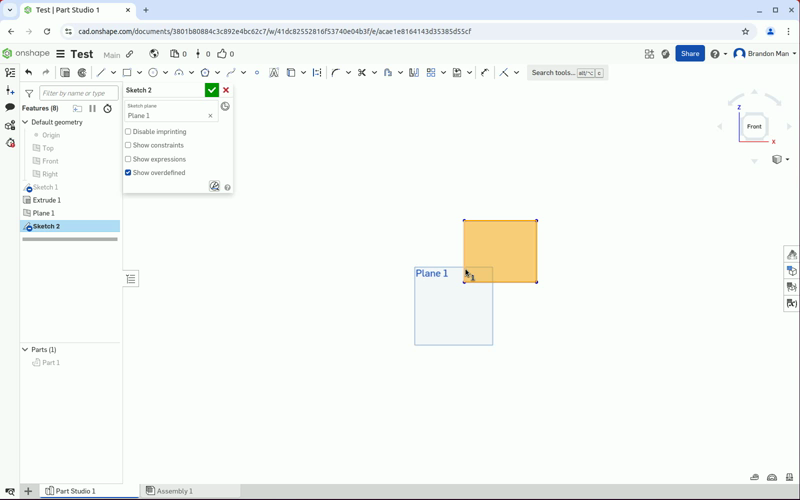
scroll(-6)
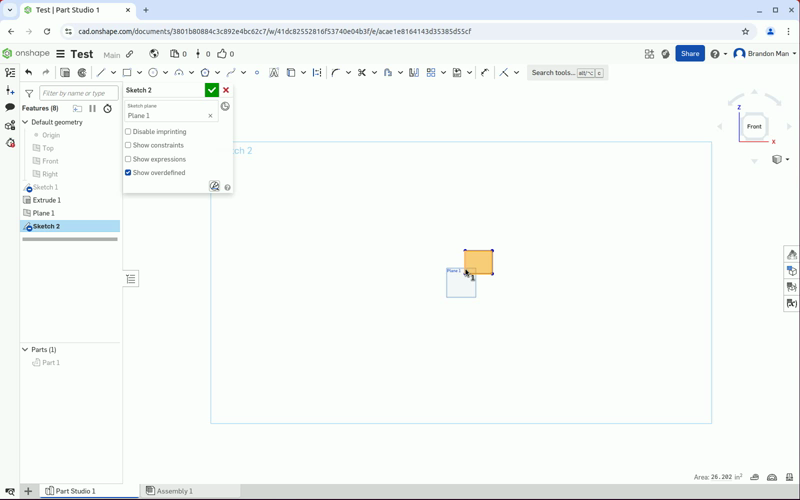
mouse_move(73, 352)
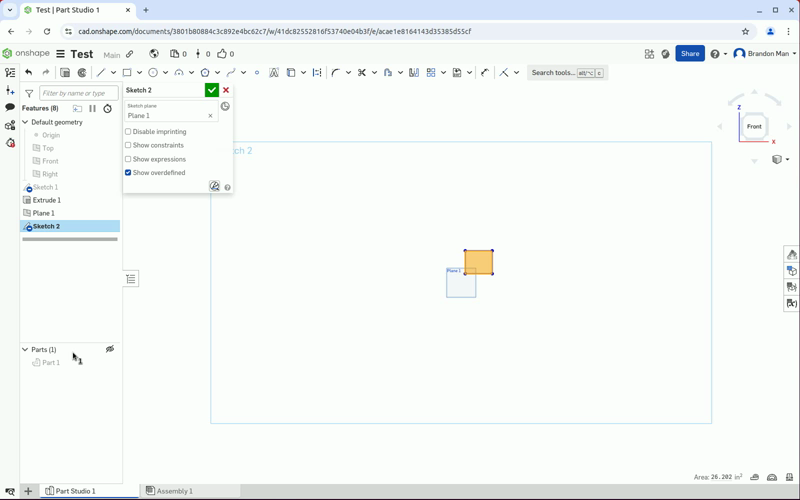
key(shift+y)
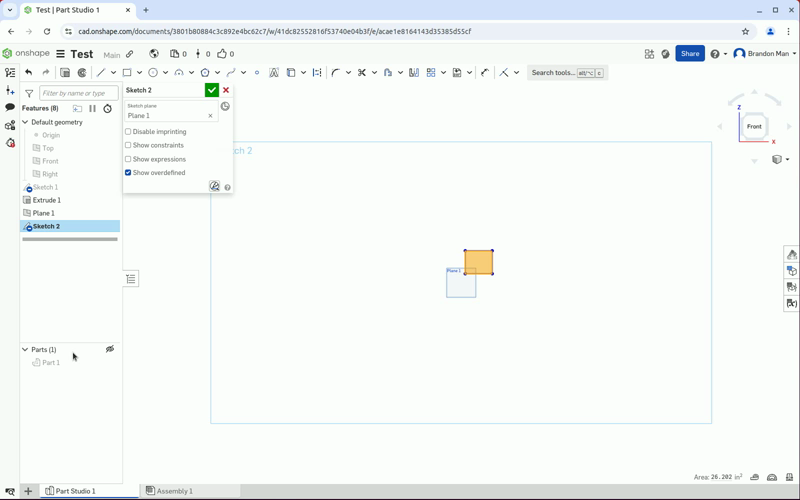
key(shift+e)
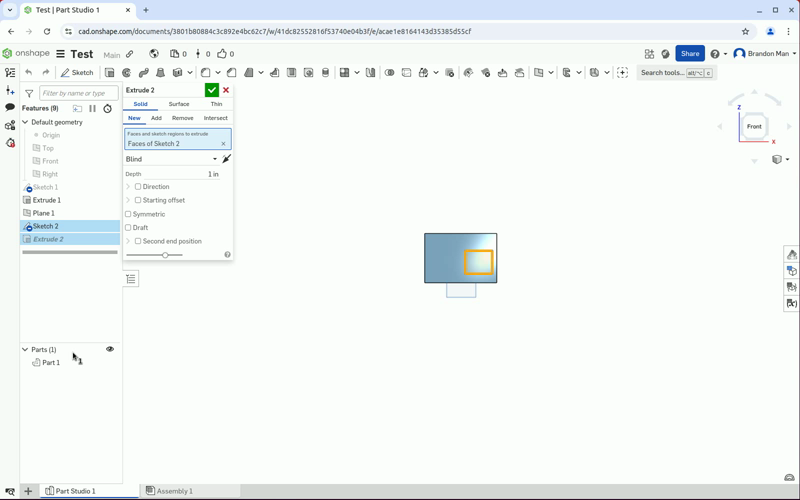
mouse_move(143, 106)
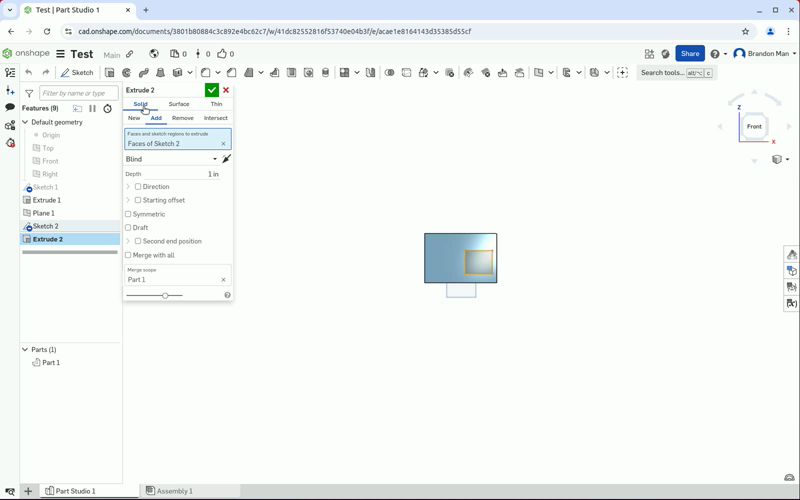
click(143, 106)
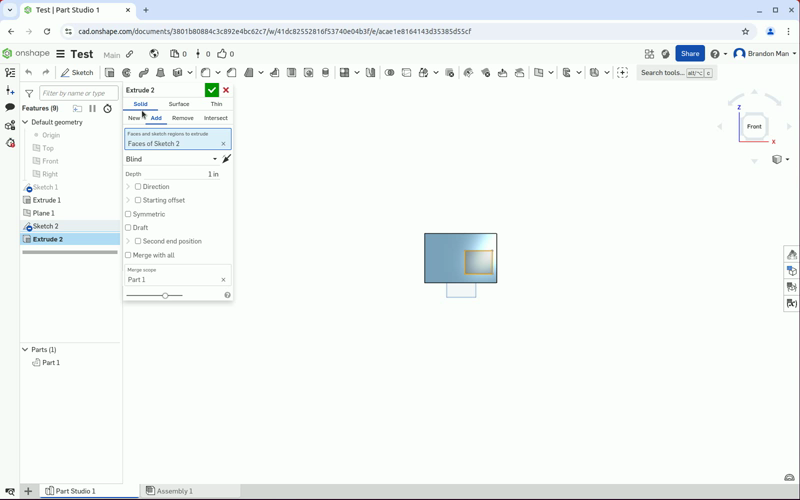
mouse_move(137, 120)
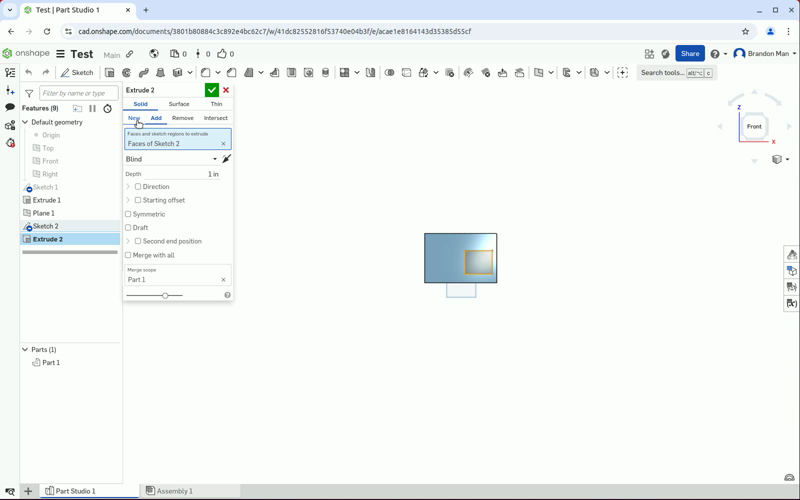
click(137, 120)
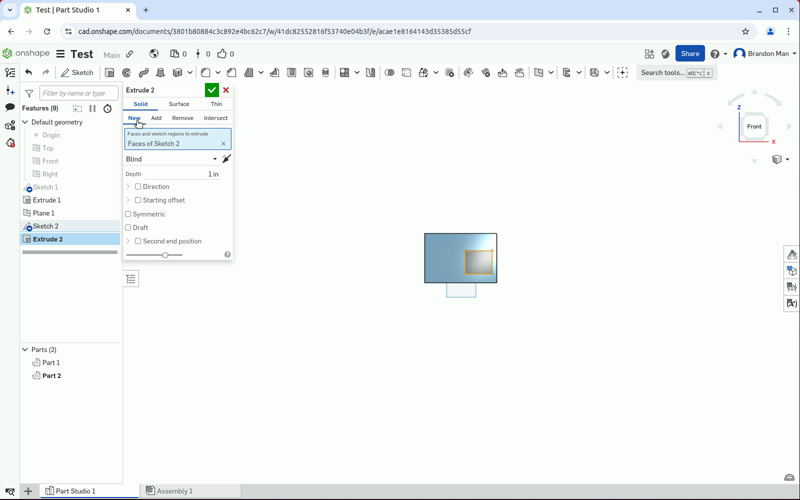
key(tab, 4)
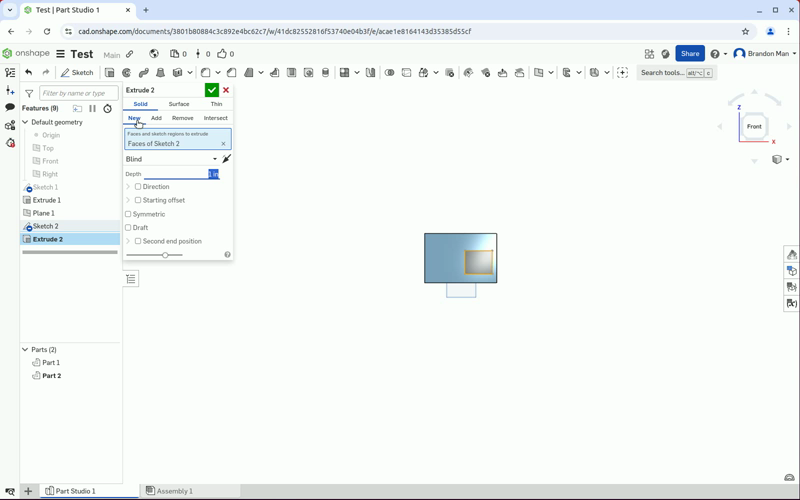
text(4.333)
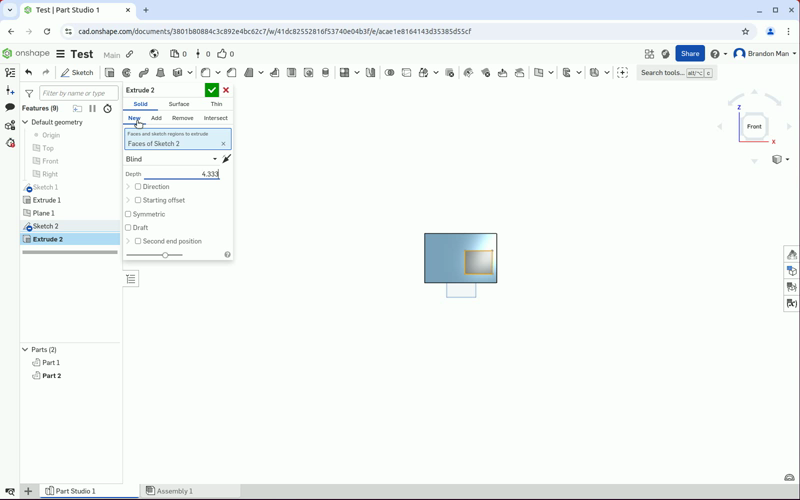
key(enter)
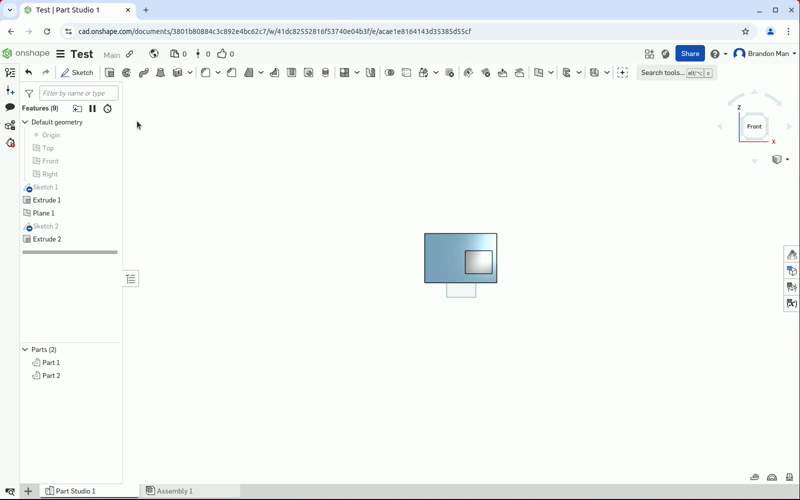
key(shift+h)
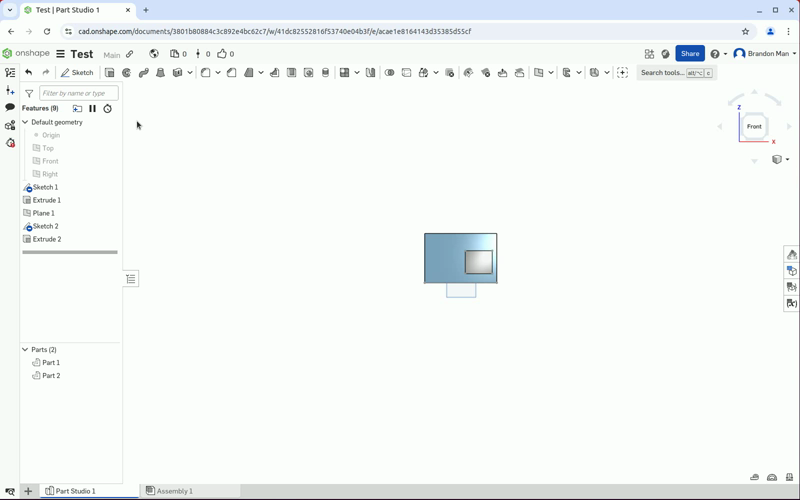
key(shift+h)
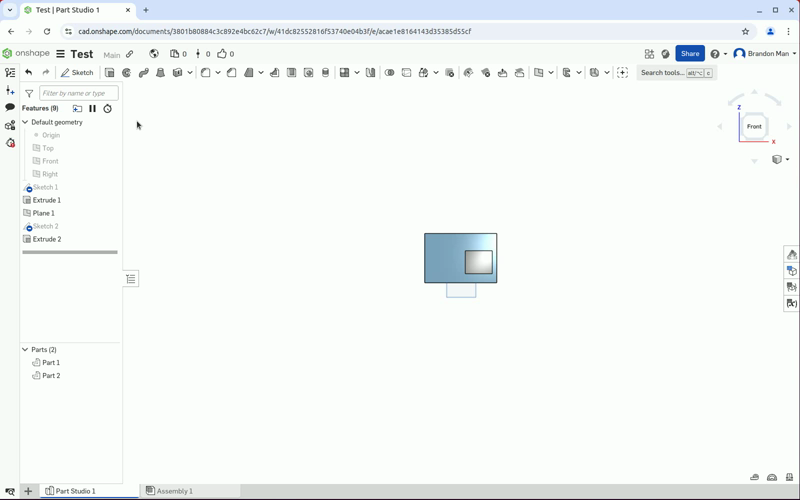
mouse_move(73, 189)
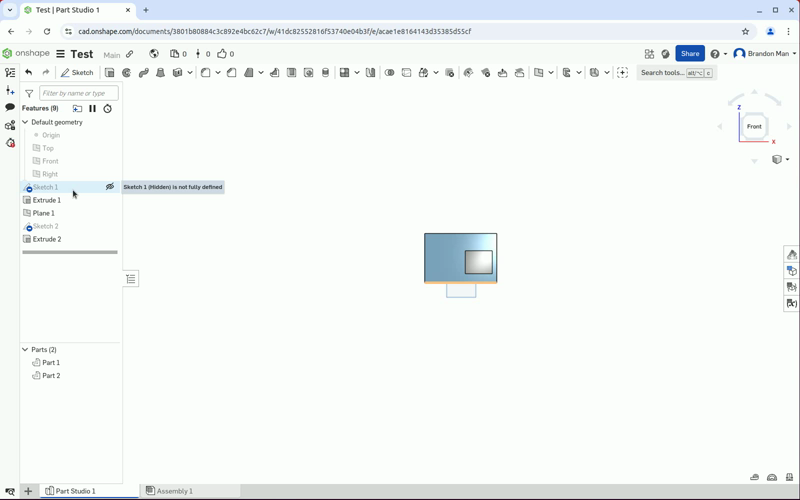
click(73, 189)
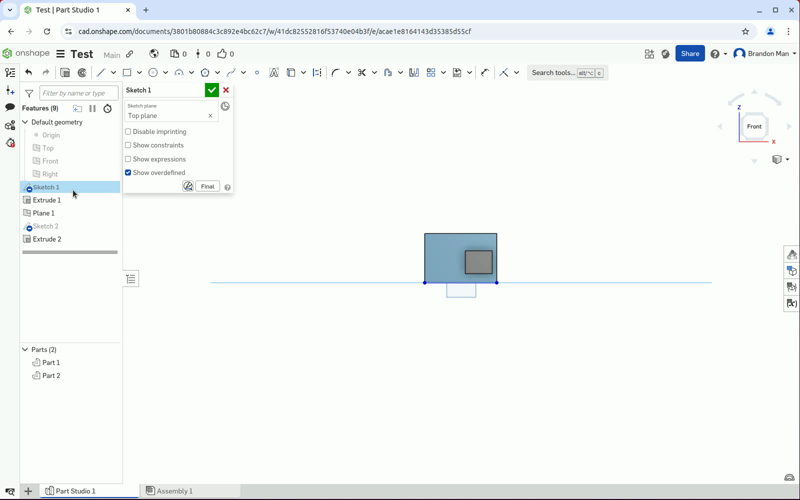
mouse_move(229, 92)
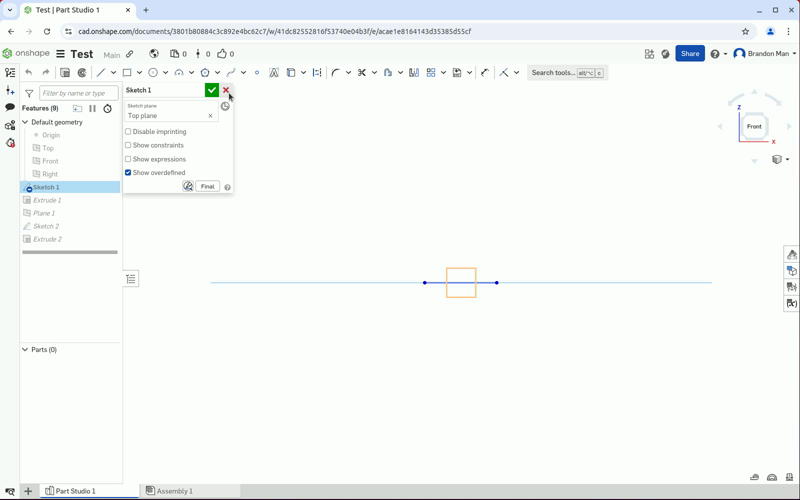
click(229, 92)
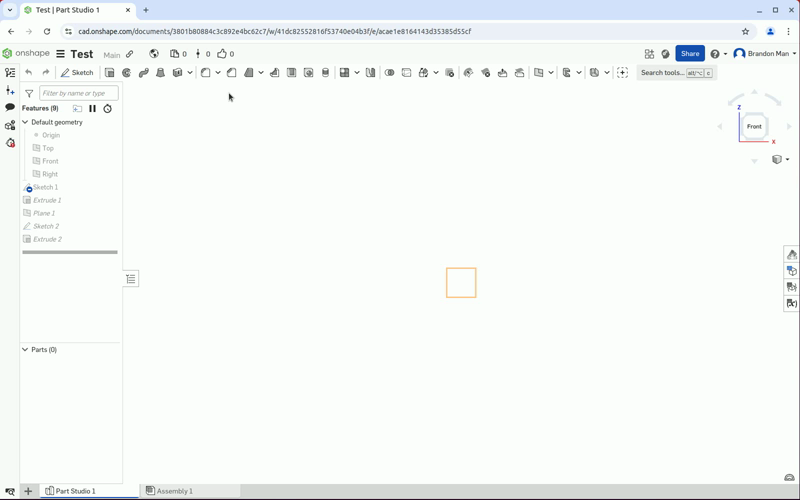
mouse_move(541, 75)
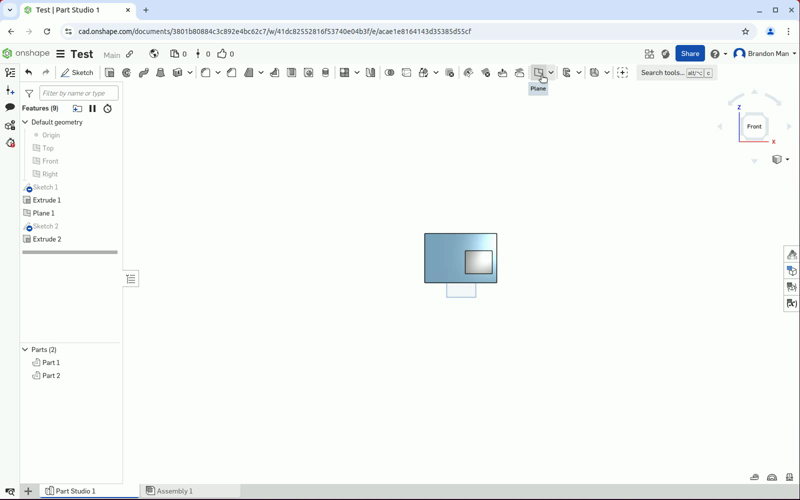
click(541, 75)
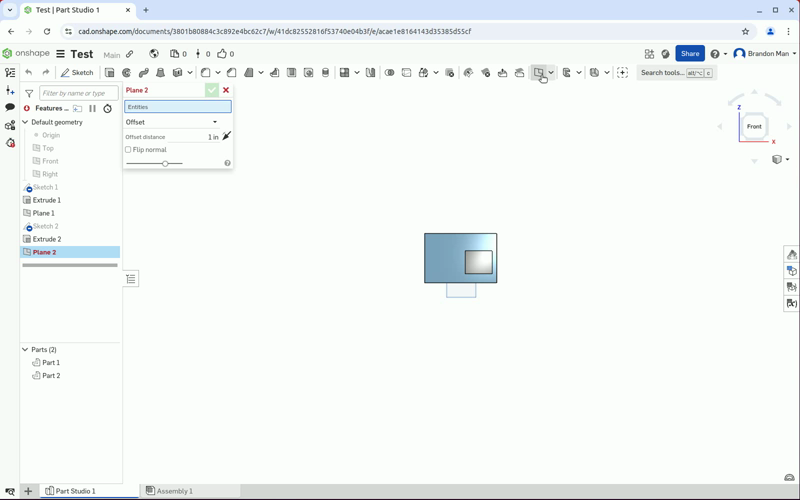
mouse_move(73, 163)
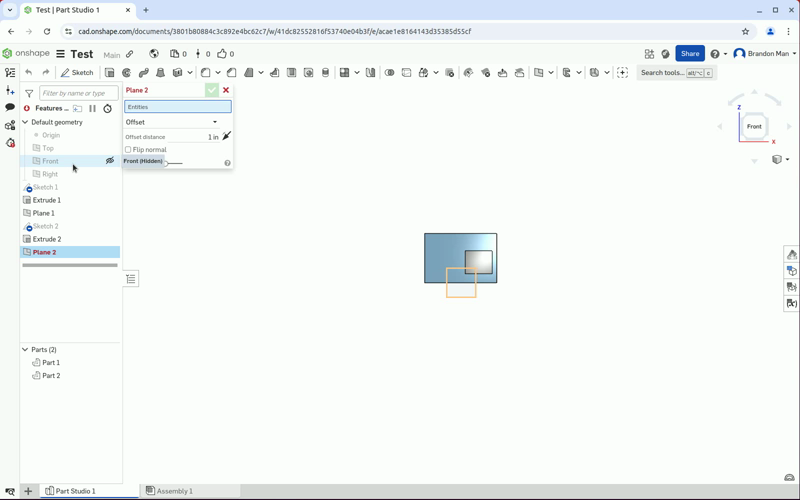
click(73, 163)
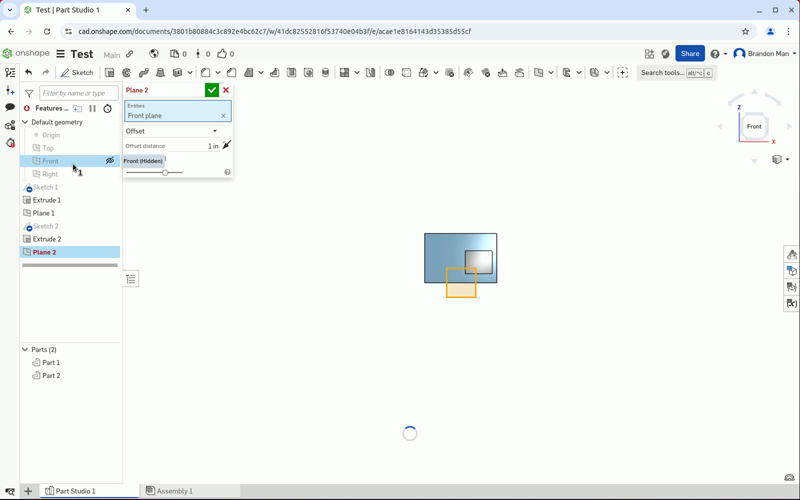
key(tab, 2)
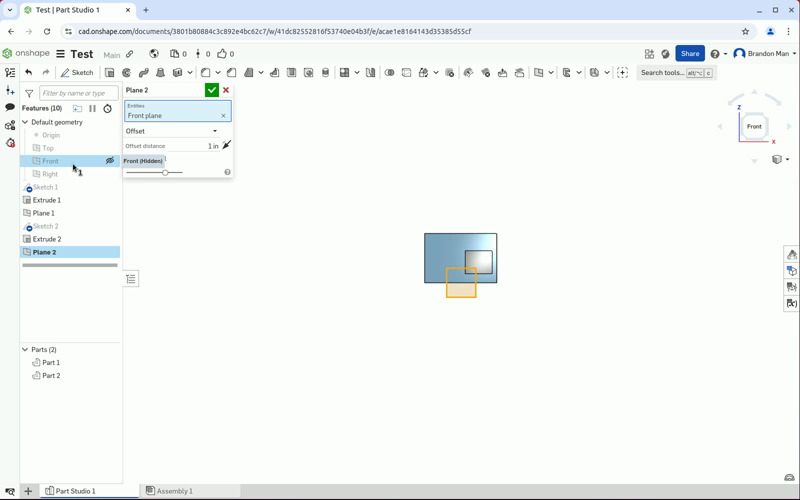
text(8.658)
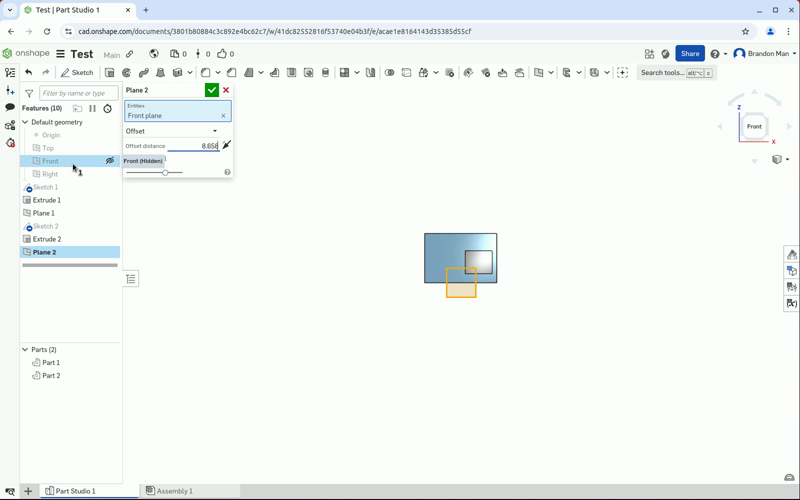
key(enter, 2)
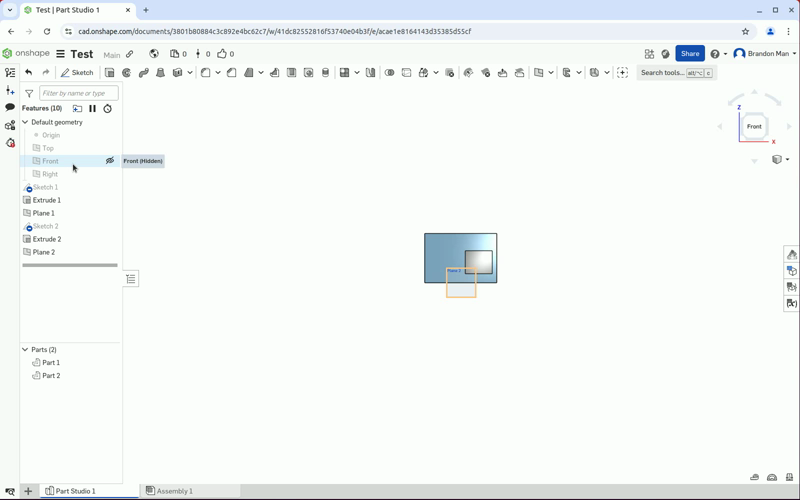
key(shift+s)
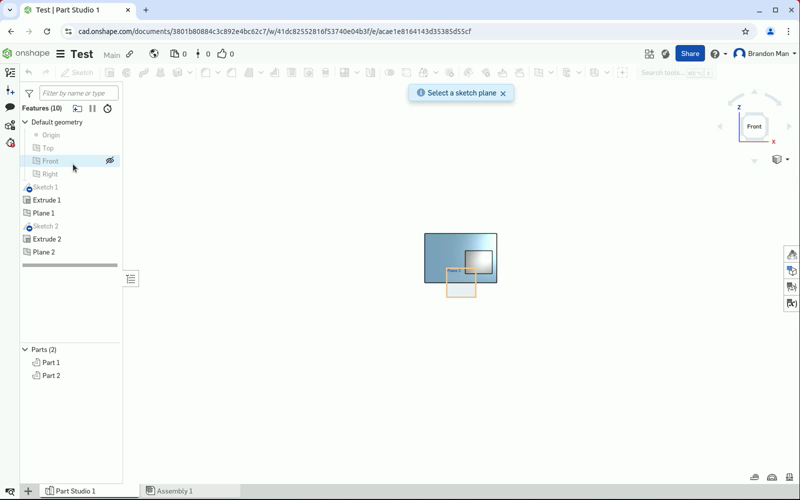
mouse_move(73, 254)
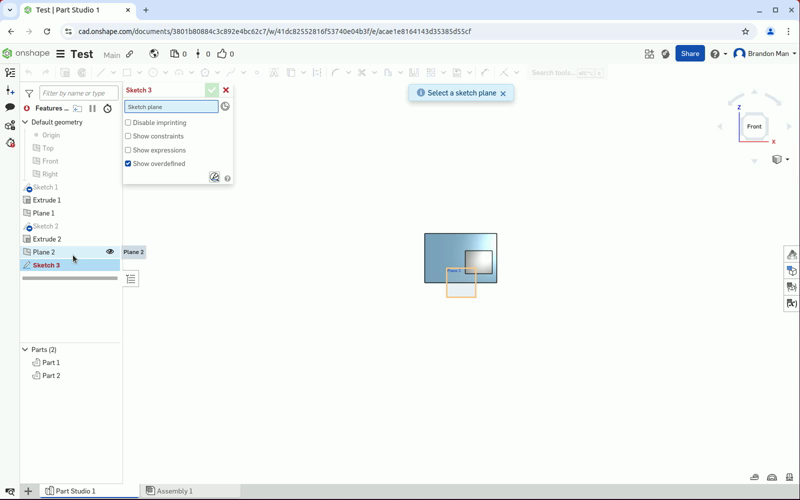
click(73, 254)
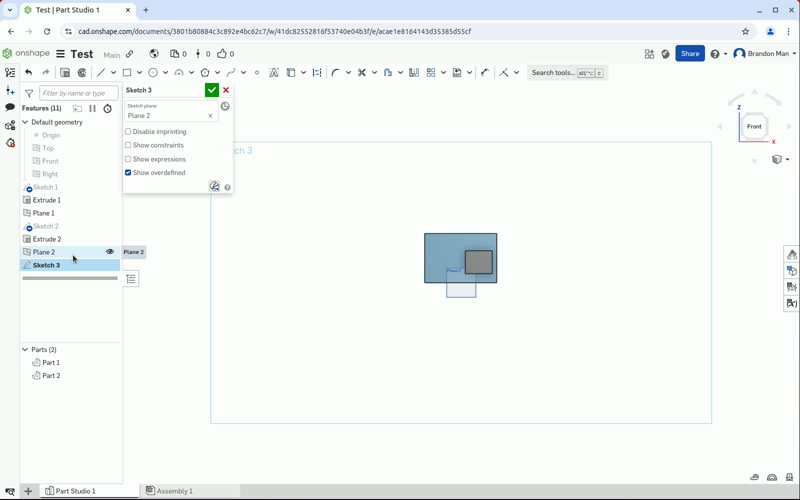
mouse_move(73, 352)
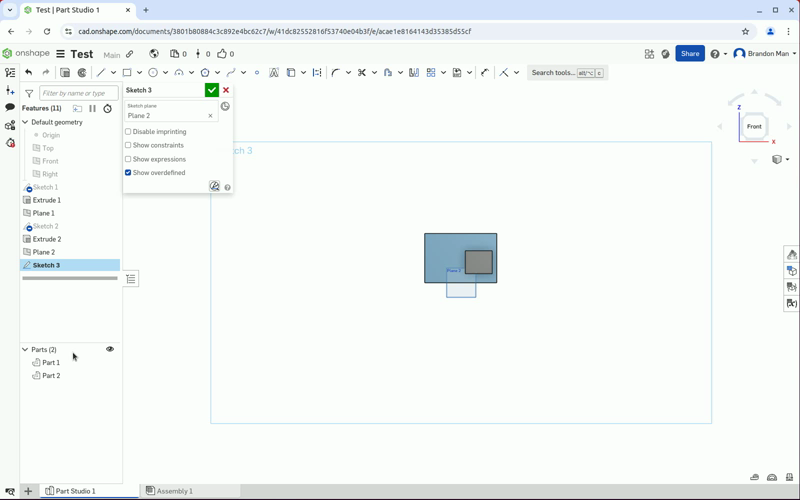
key(y)
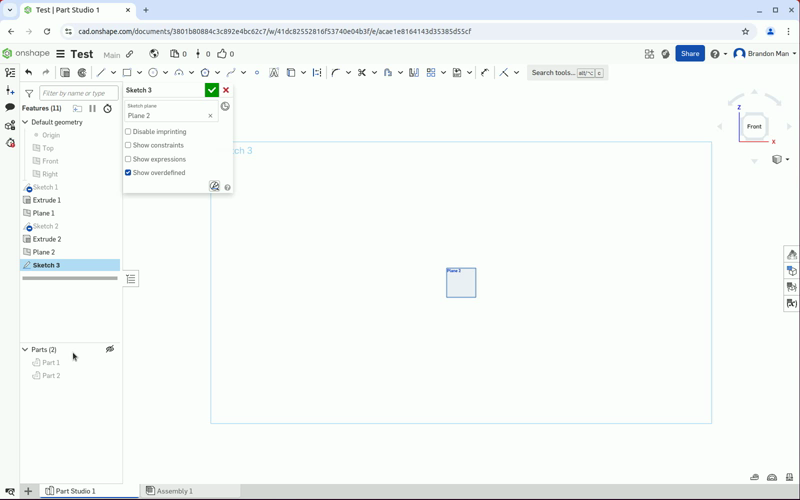
key(c)
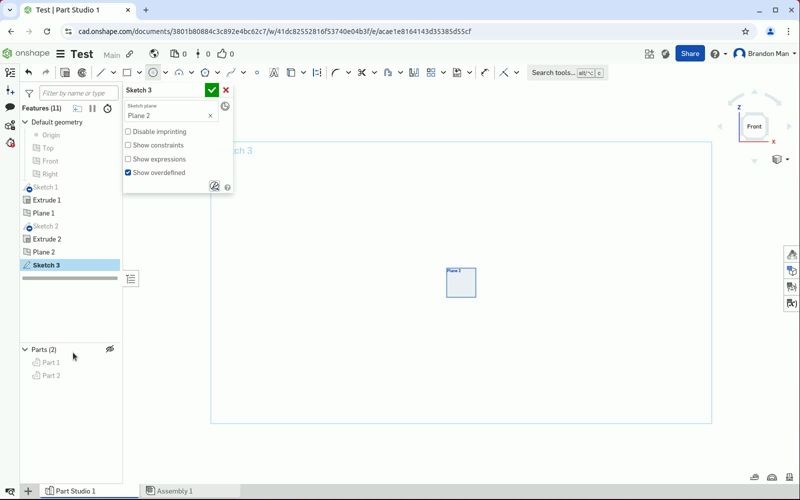
key_down(shift)
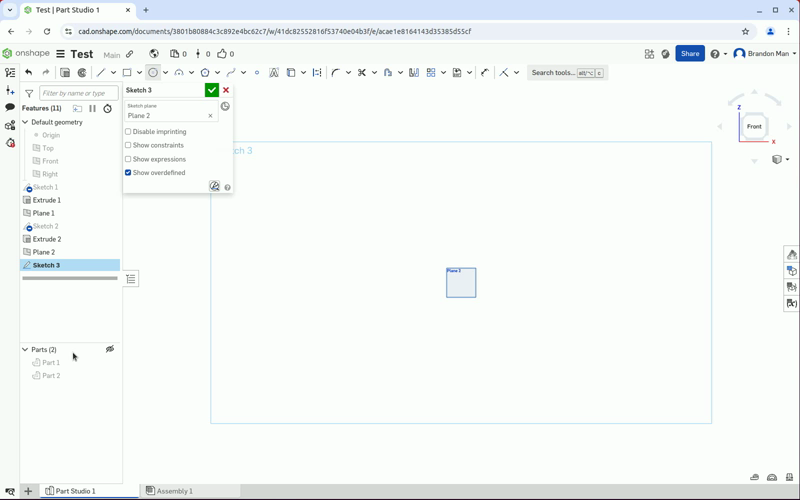
mouse_move(477, 262)
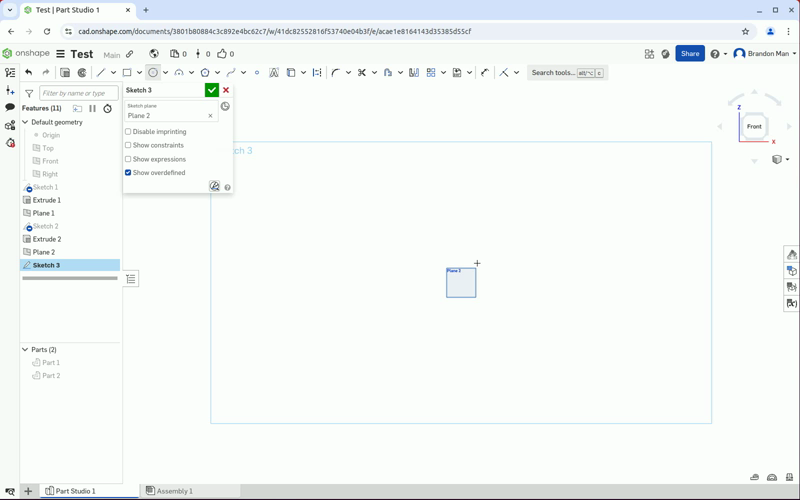
click(477, 262)
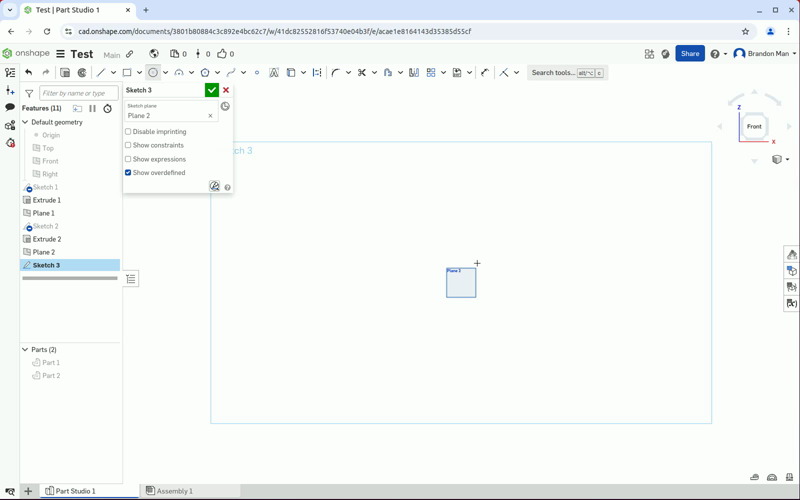
key_up(shift)
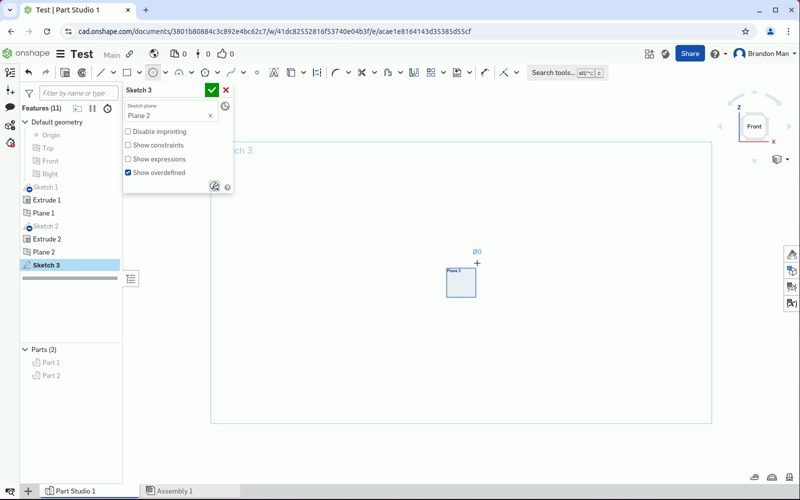
mouse_move(485, 262)
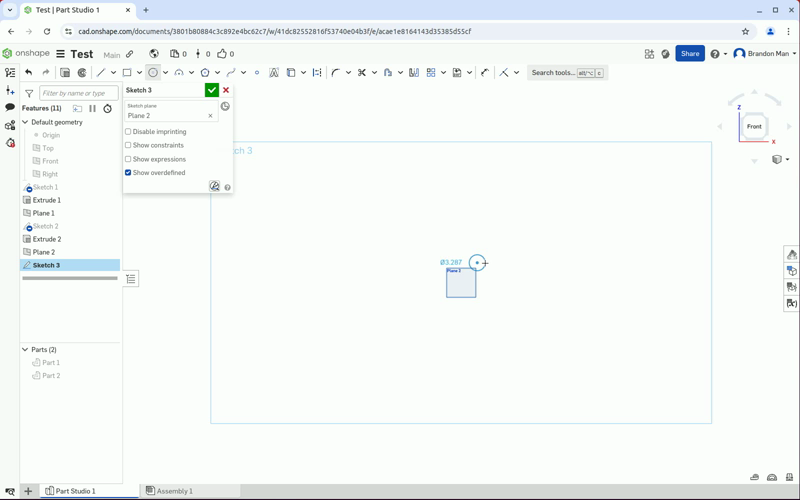
click(485, 262)
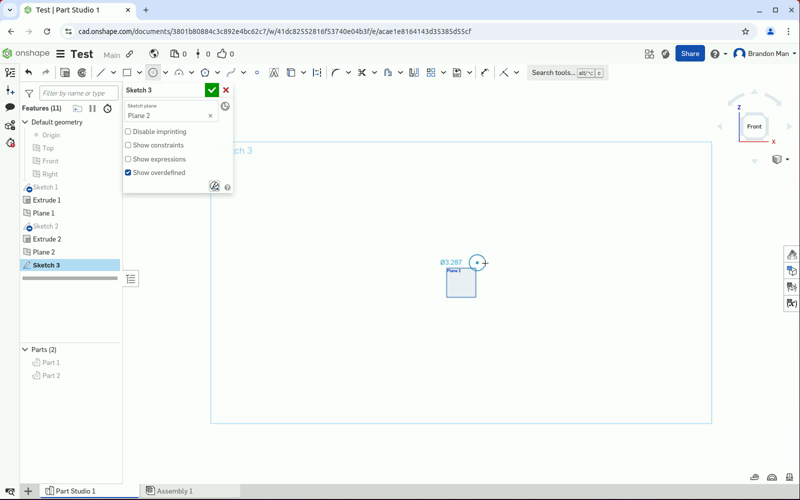
key(esc)
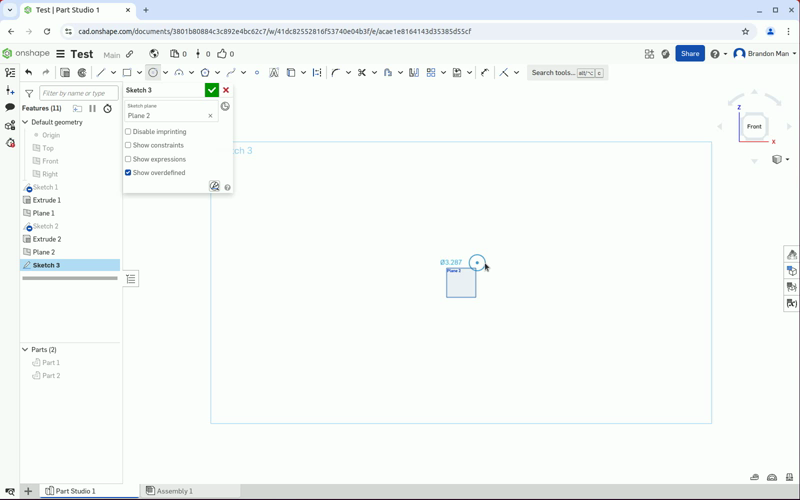
mouse_move(478, 261)
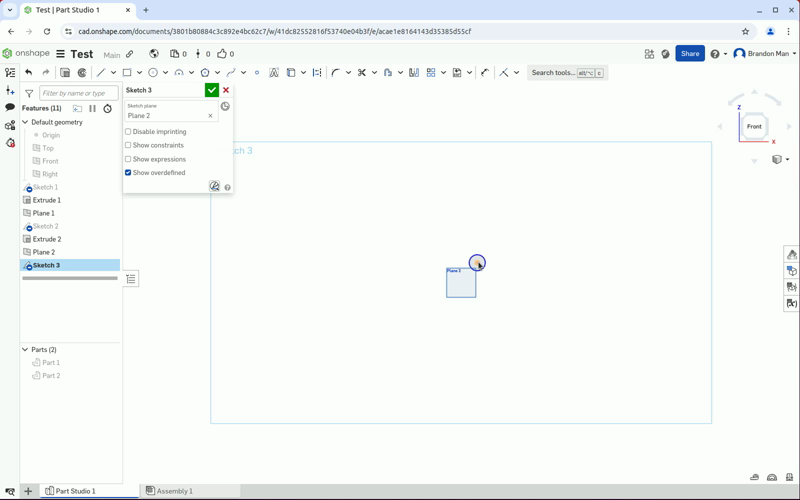
scroll(6)
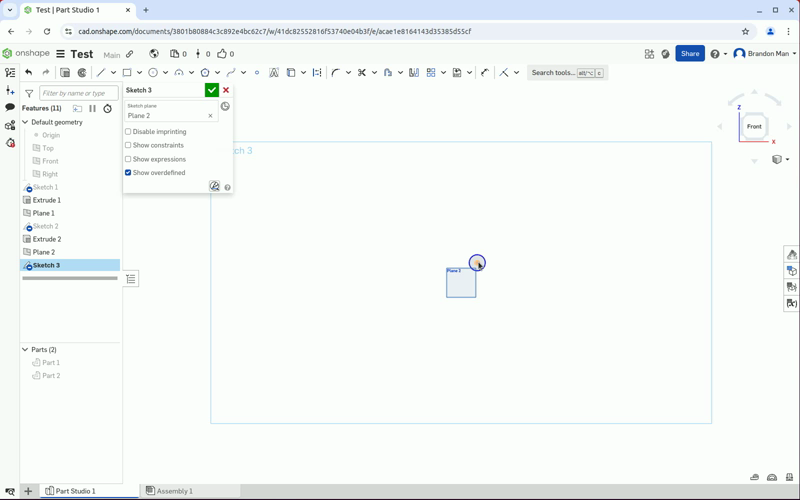
scroll(6)
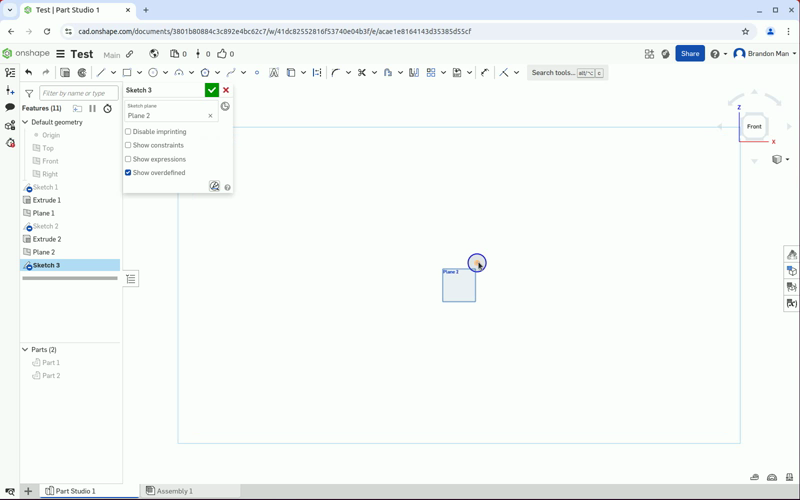
scroll(6)
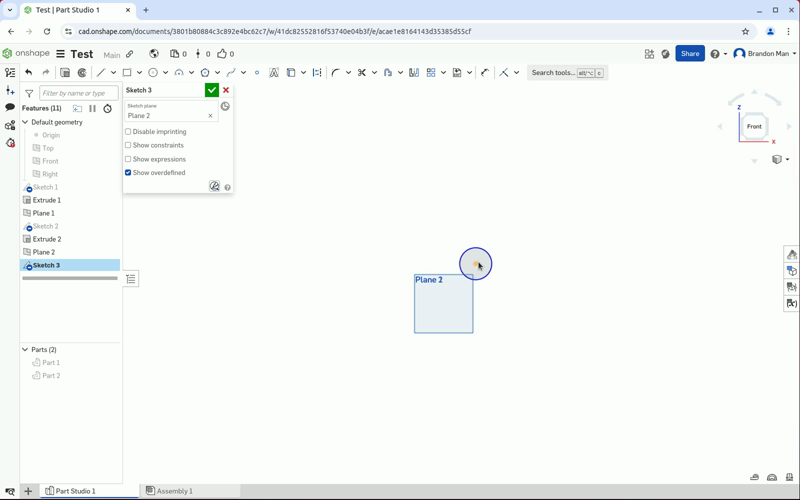
scroll(6)
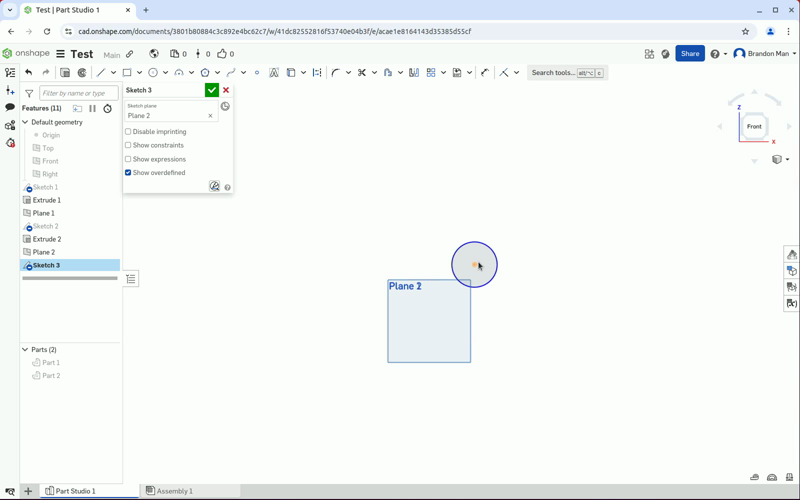
scroll(6)
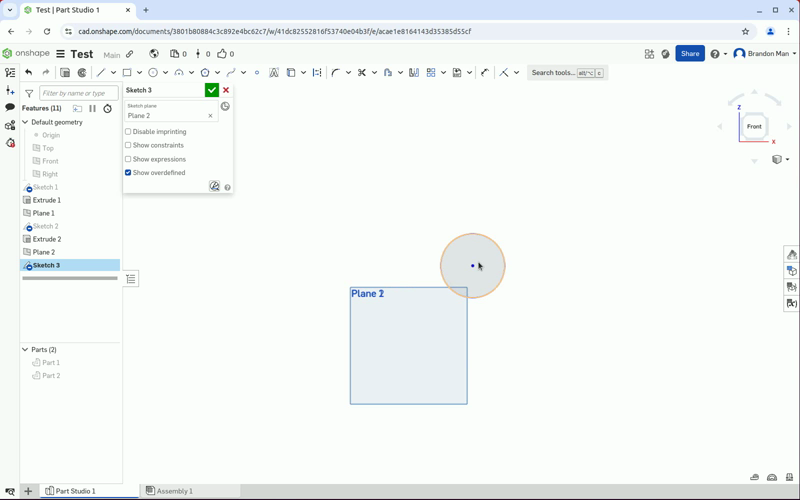
scroll(6)
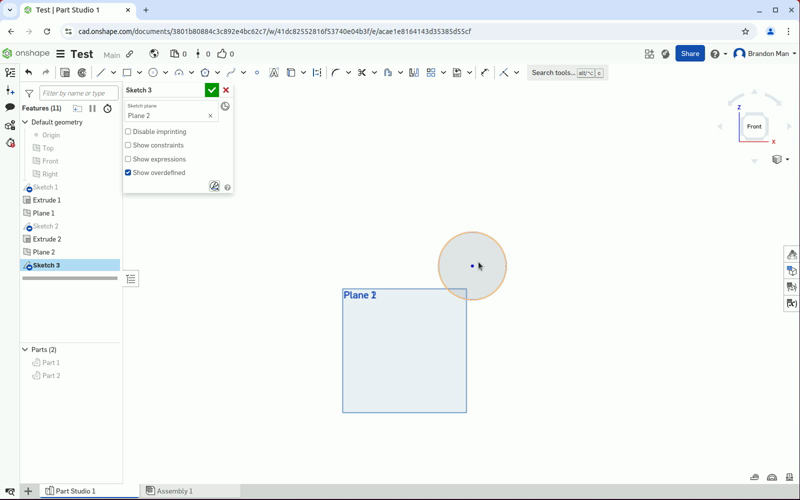
scroll(6)
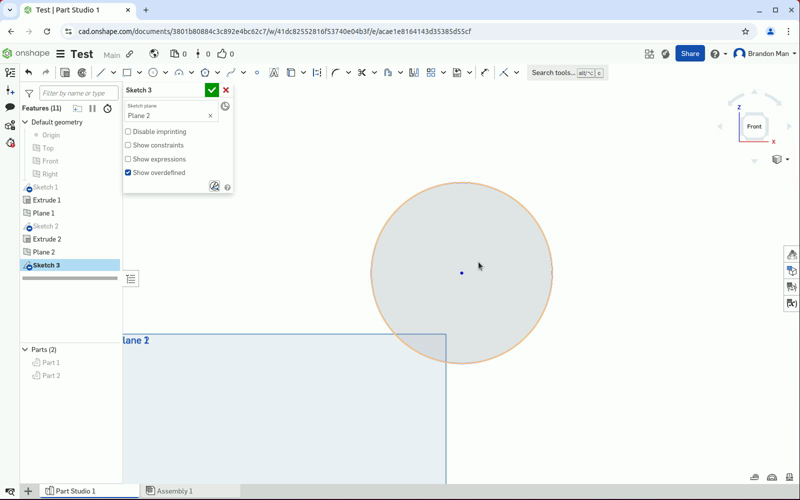
click(478, 261)
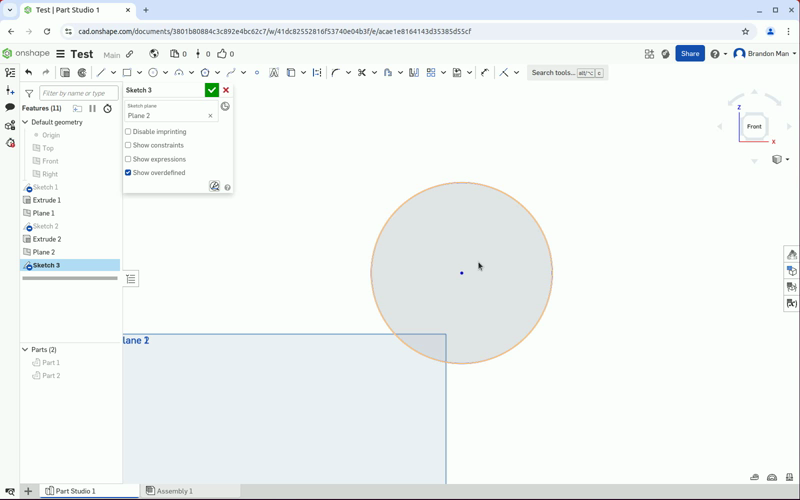
scroll(-6)
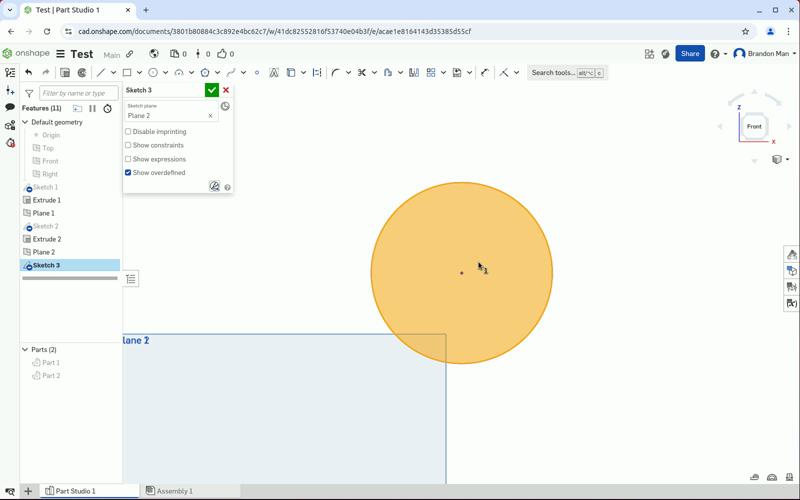
scroll(-6)
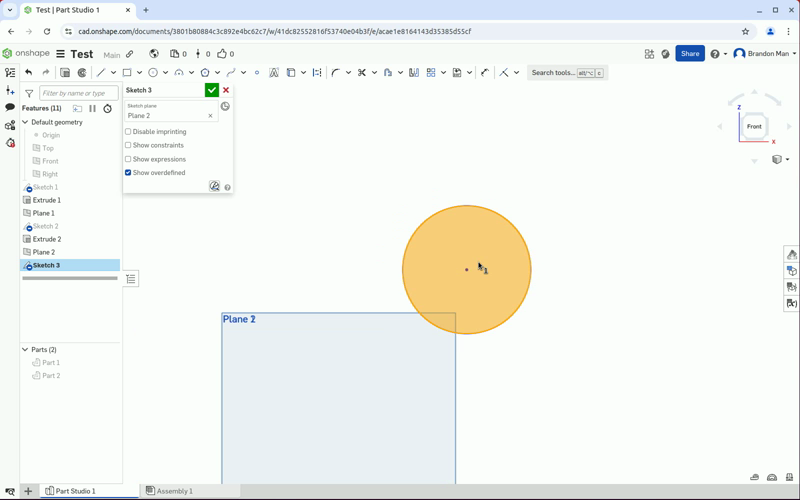
scroll(-6)
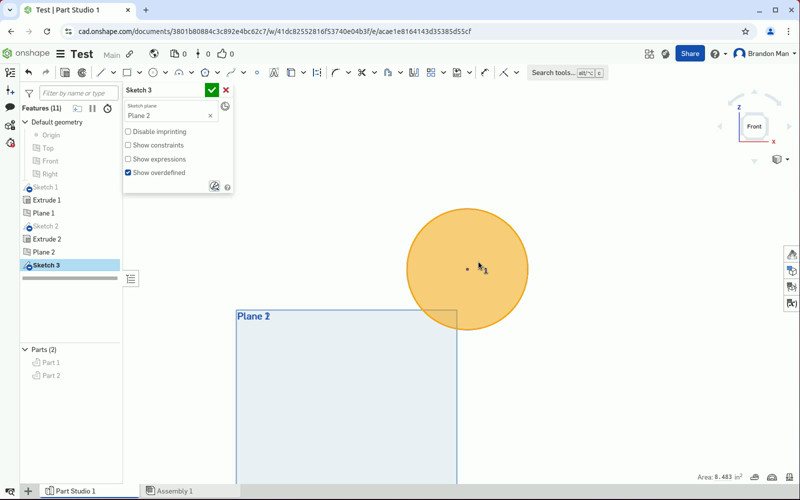
scroll(-6)
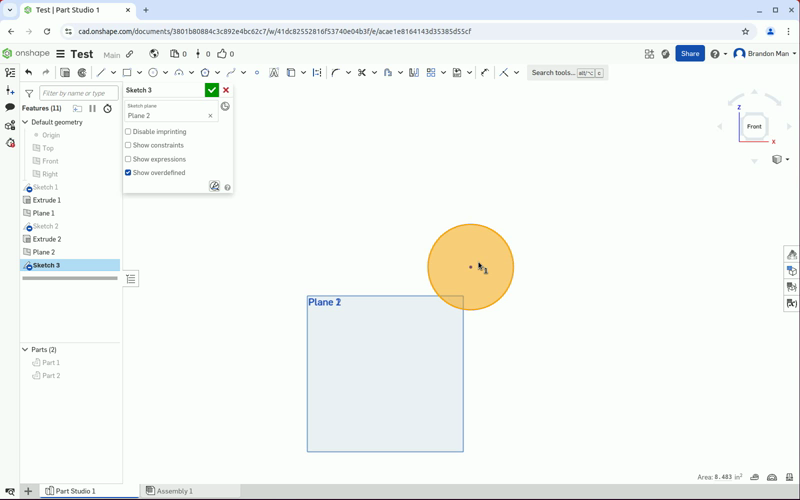
scroll(-6)
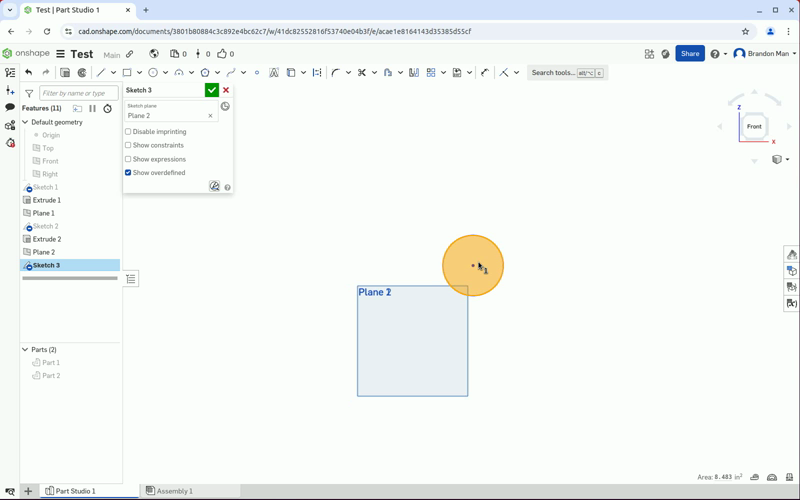
scroll(-6)
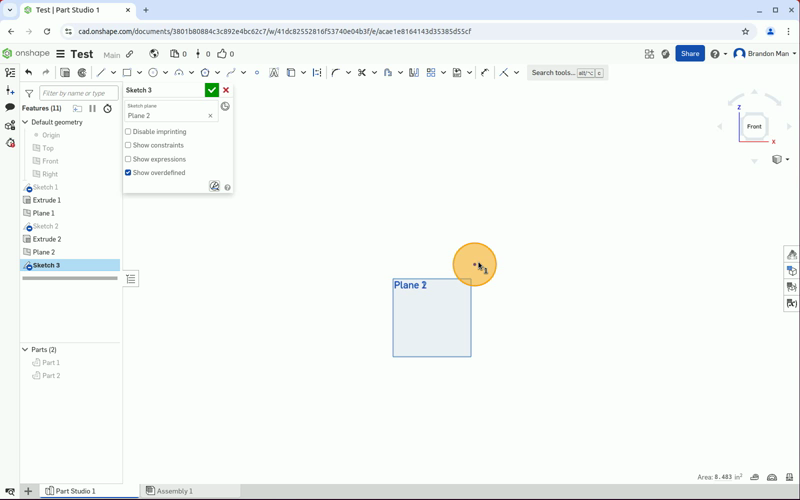
scroll(-6)
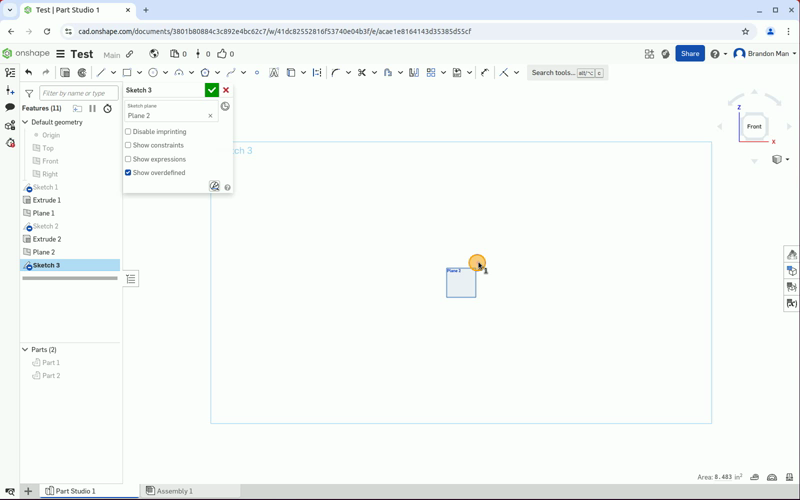
mouse_move(73, 352)
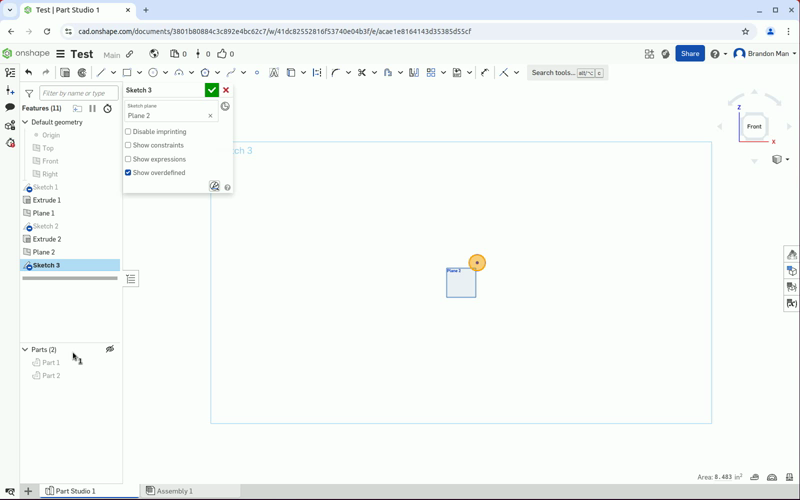
key(shift+y)
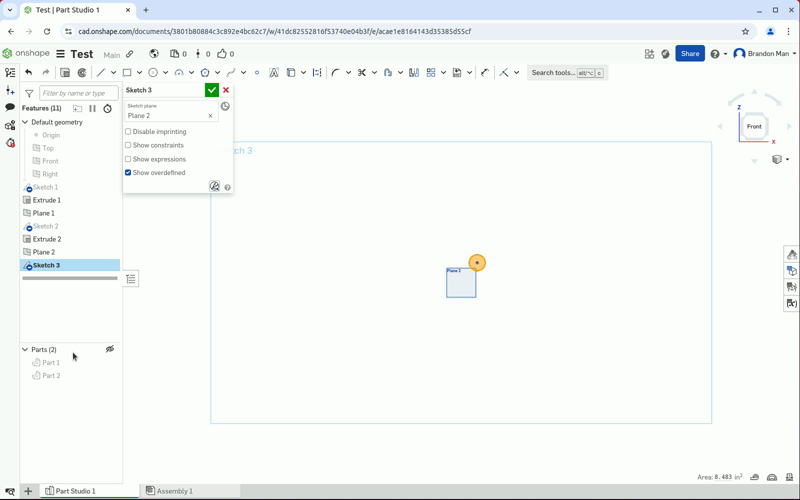
key(shift+e)
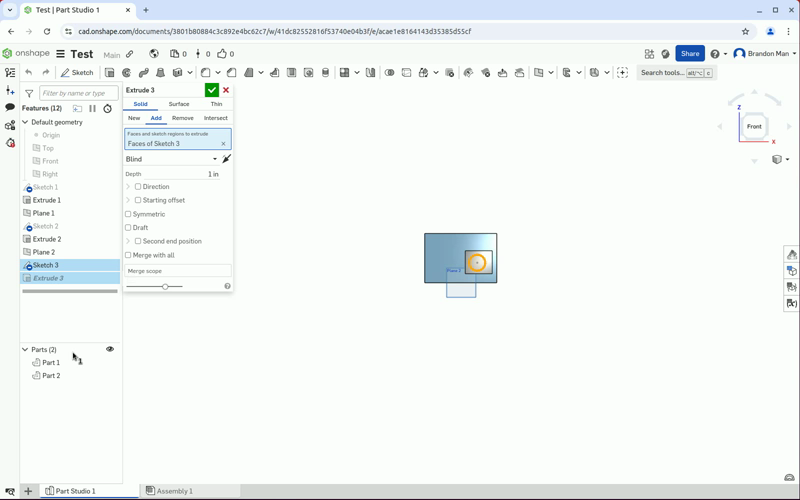
mouse_move(143, 106)
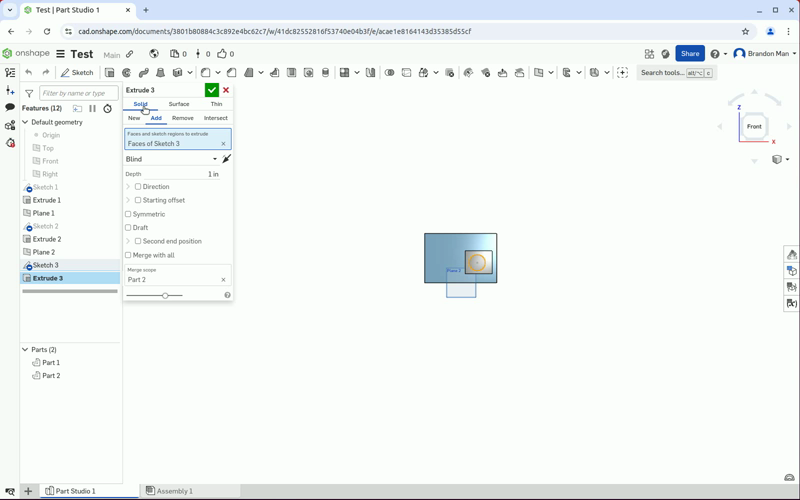
click(143, 106)
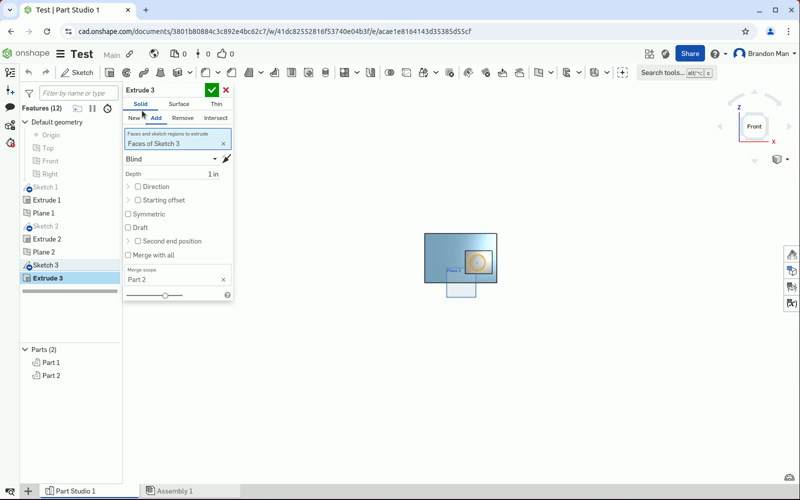
mouse_move(137, 120)
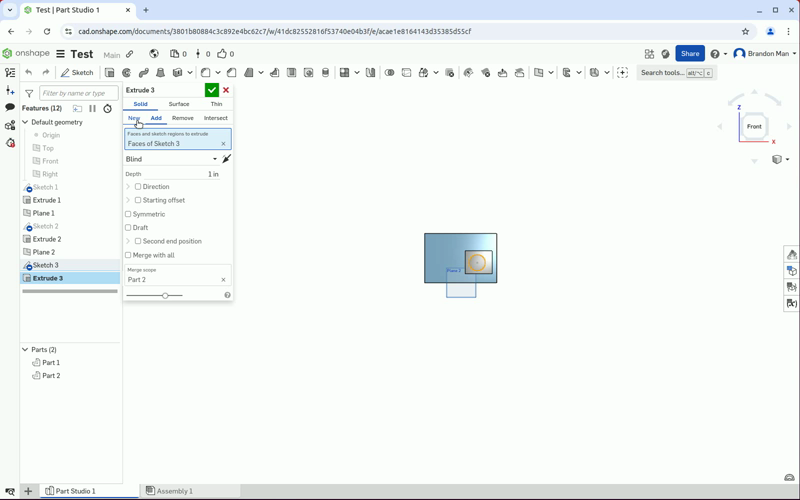
click(137, 120)
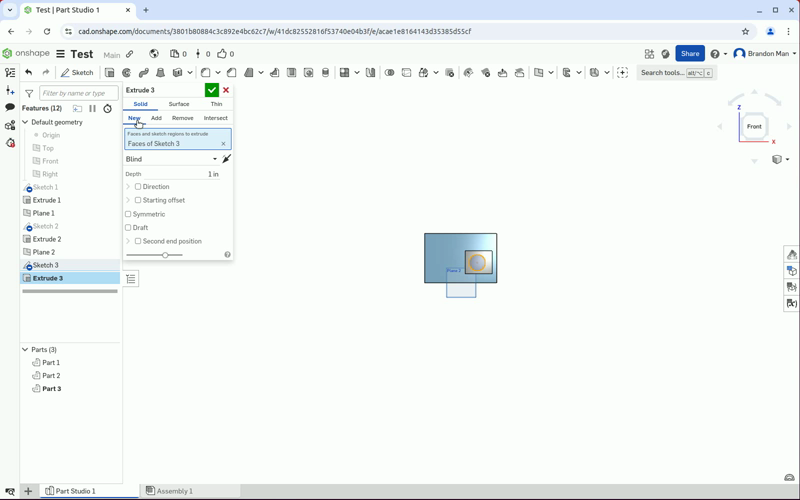
key(tab, 4)
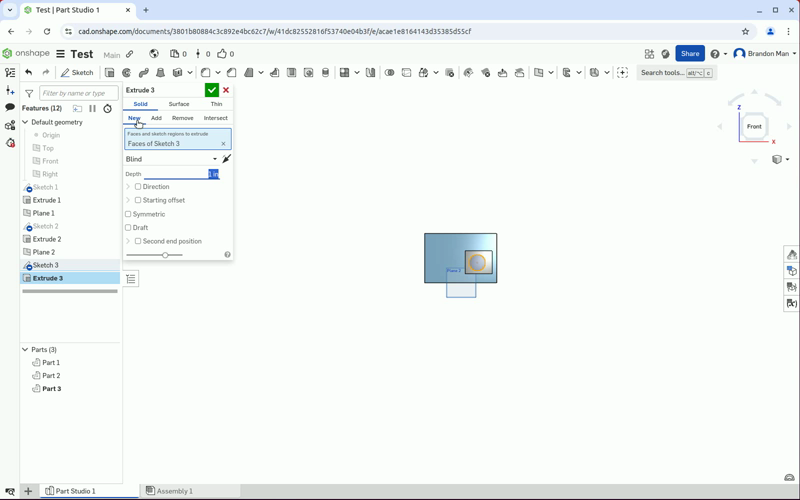
text(4.814)
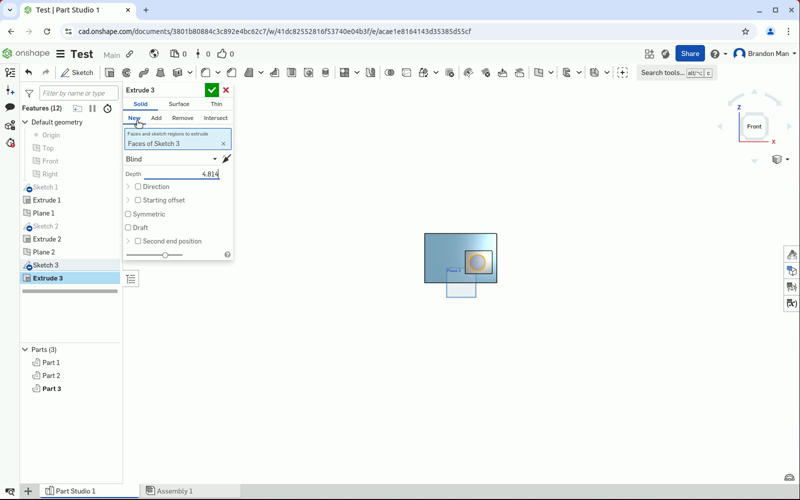
key(enter)
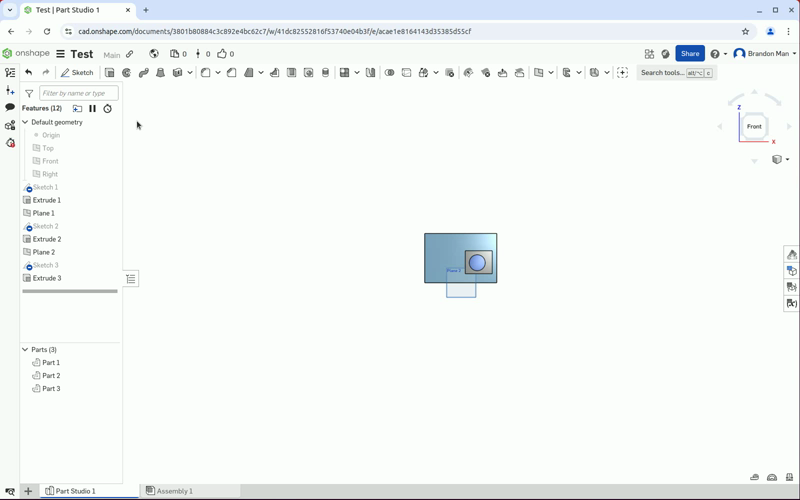
key(shift+h)
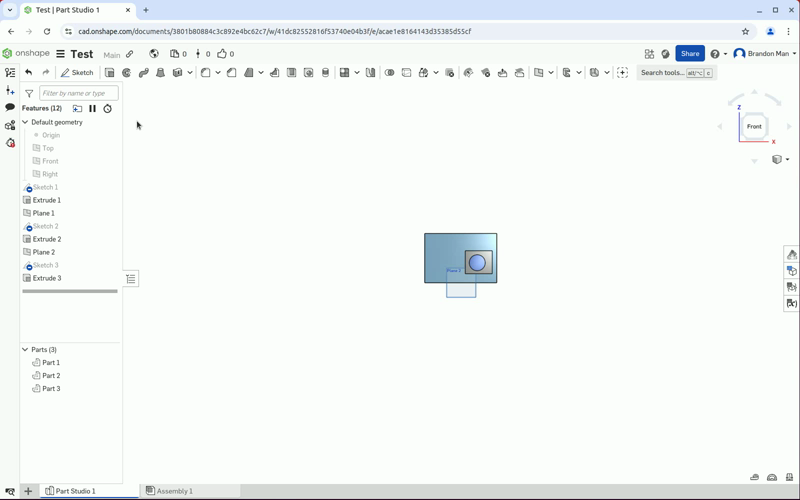
key(shift+h)
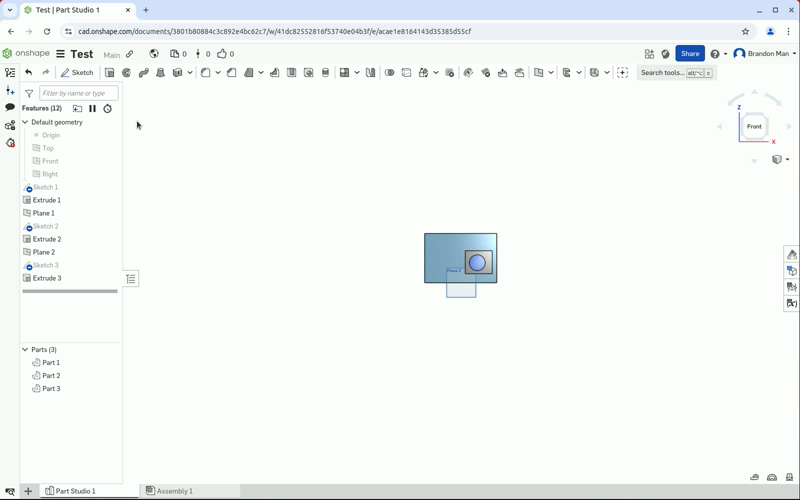
mouse_move(73, 189)
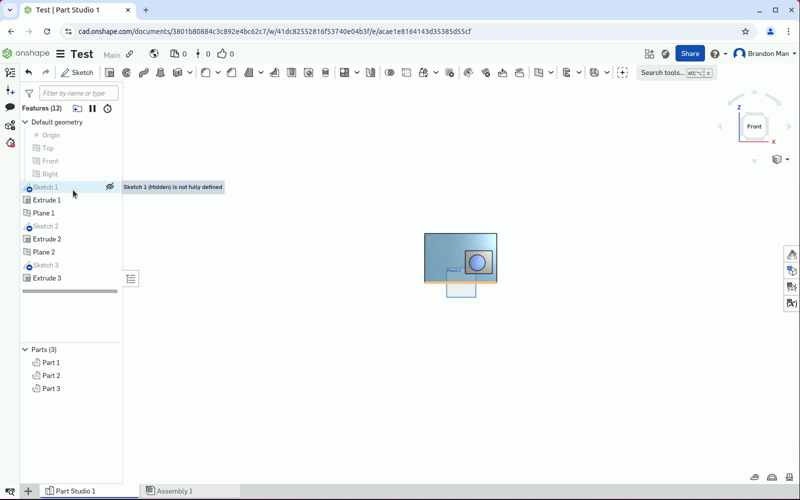
click(73, 189)
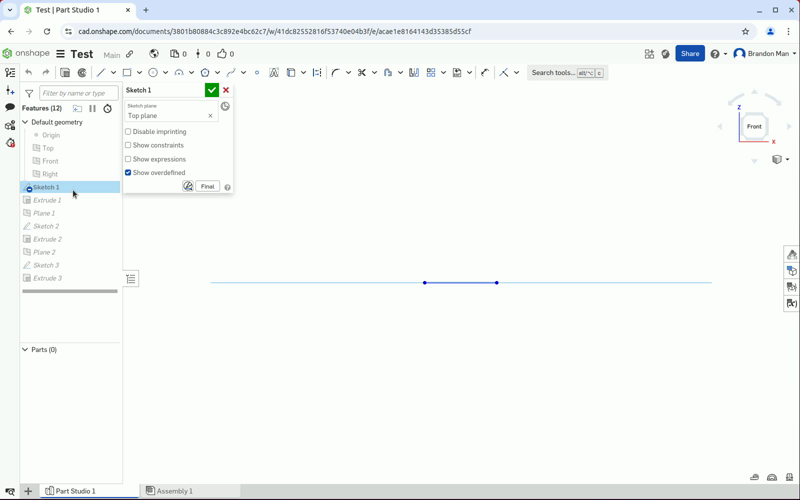
mouse_move(229, 92)
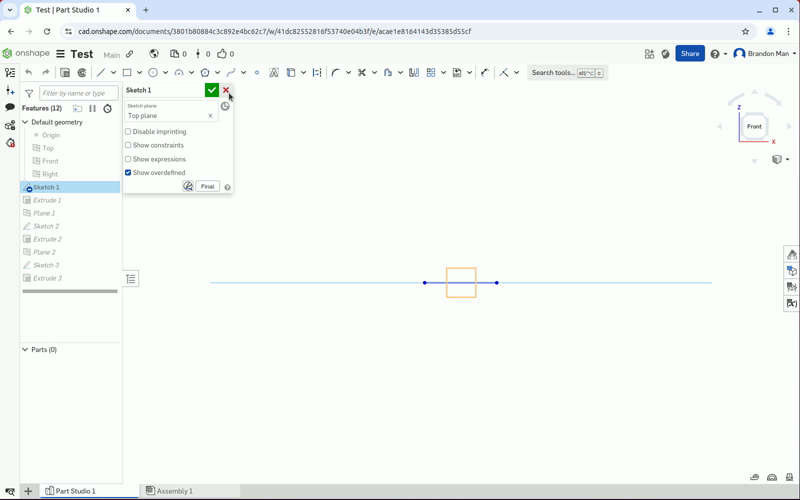
click(229, 92)
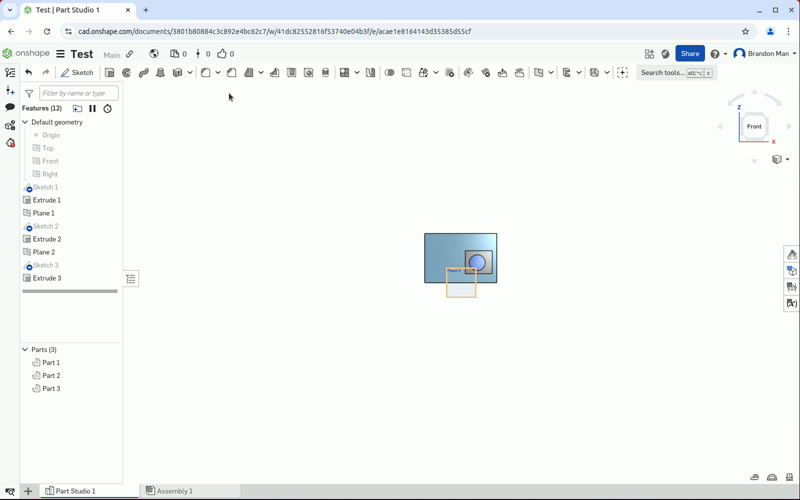
mouse_move(541, 75)
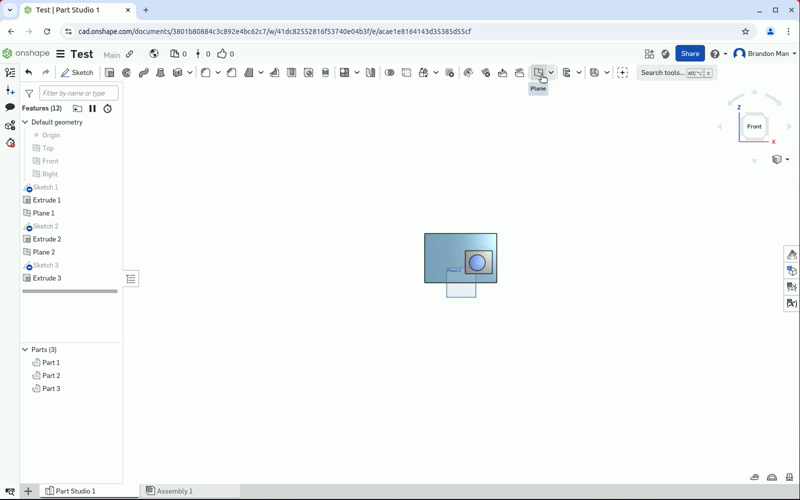
click(541, 75)
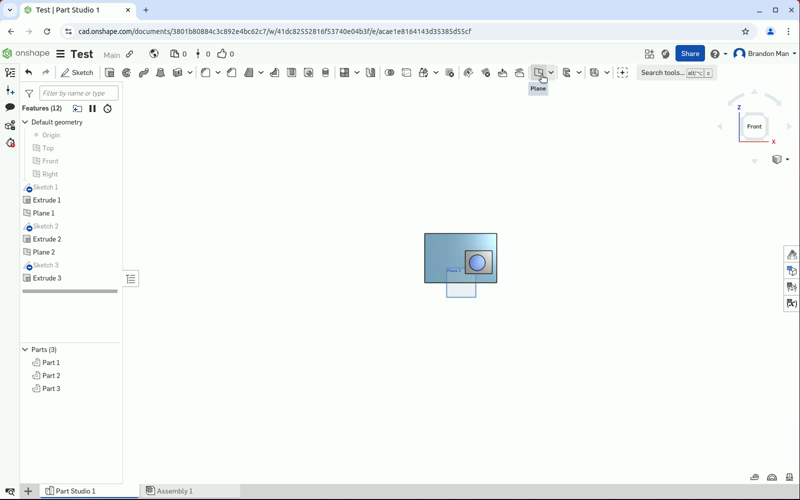
mouse_move(73, 163)
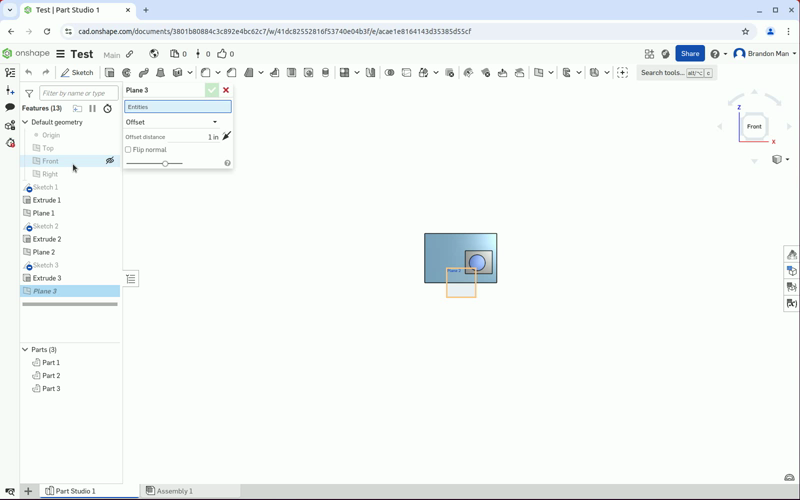
click(73, 163)
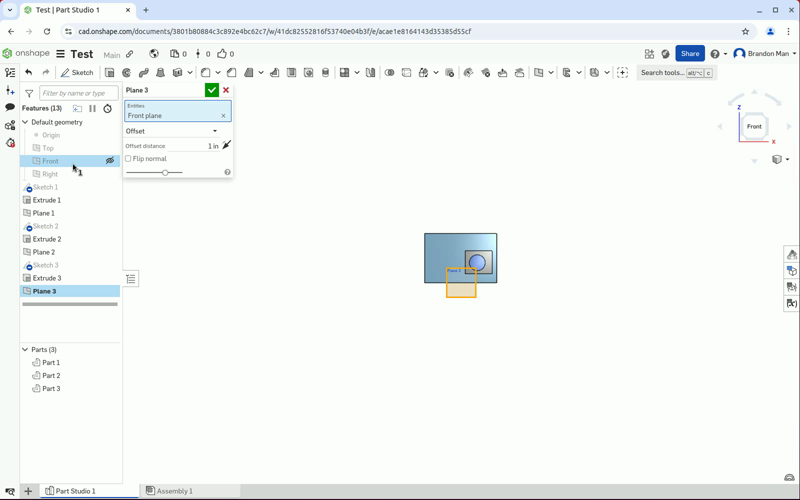
key(tab, 2)
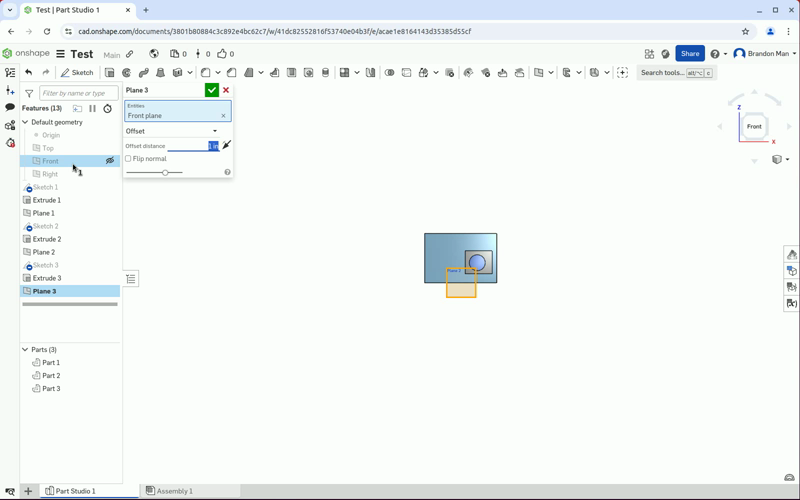
text(13.249)
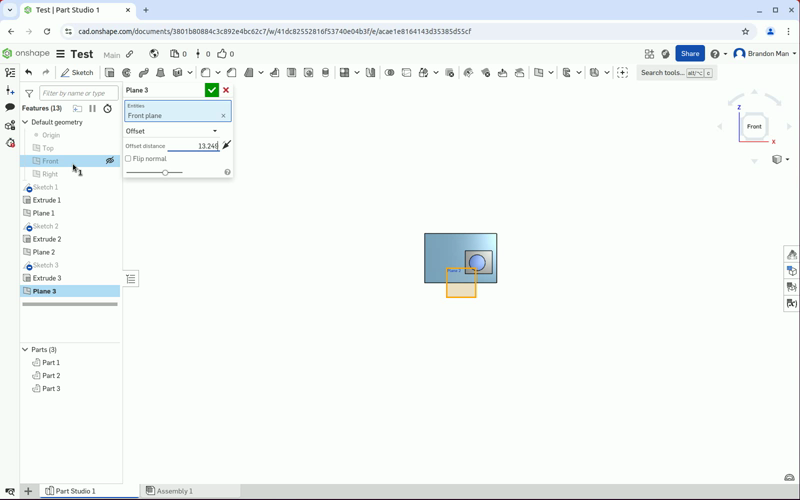
key(enter, 2)
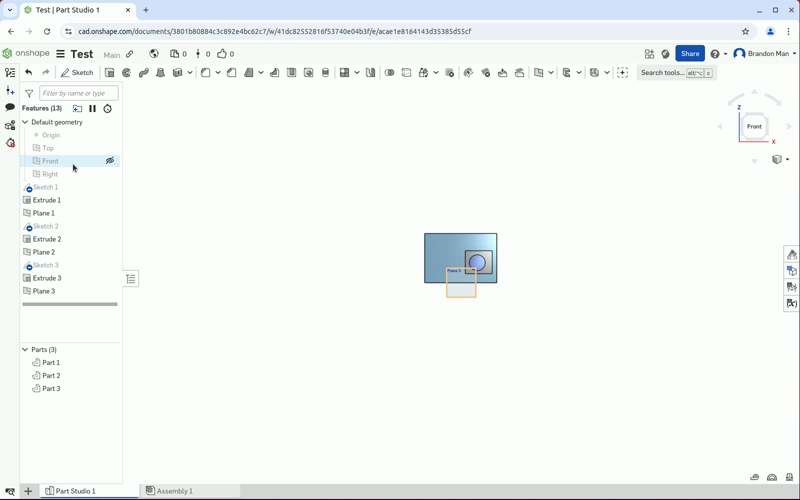
key(shift+s)
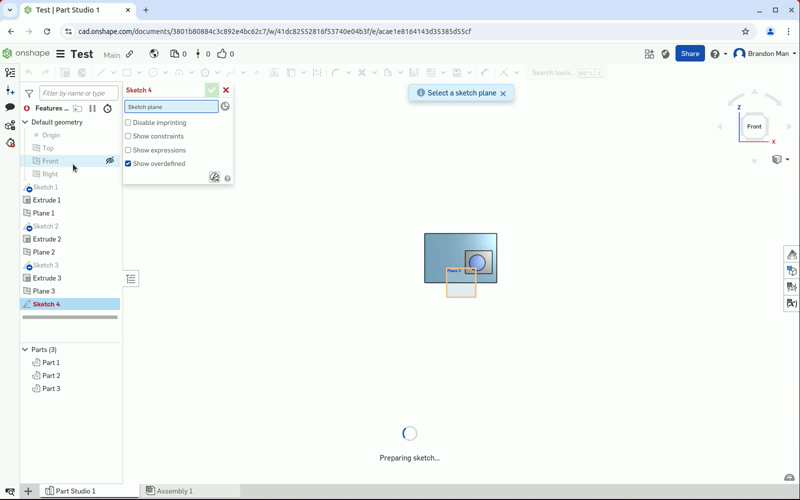
mouse_move(73, 293)
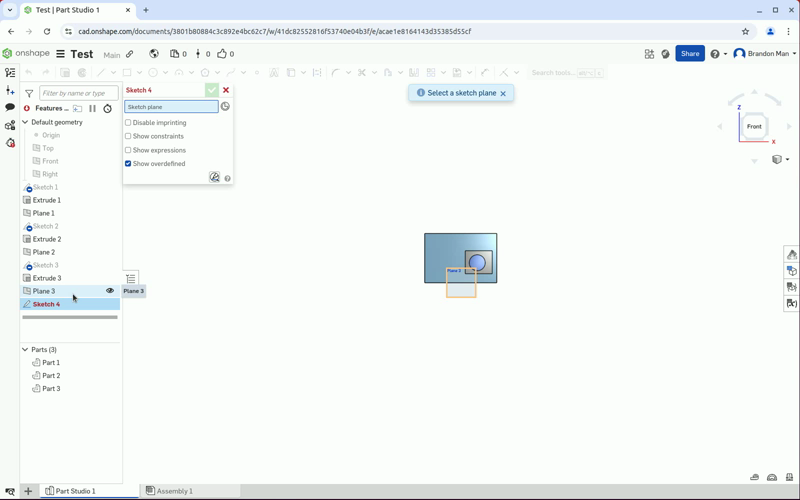
click(73, 293)
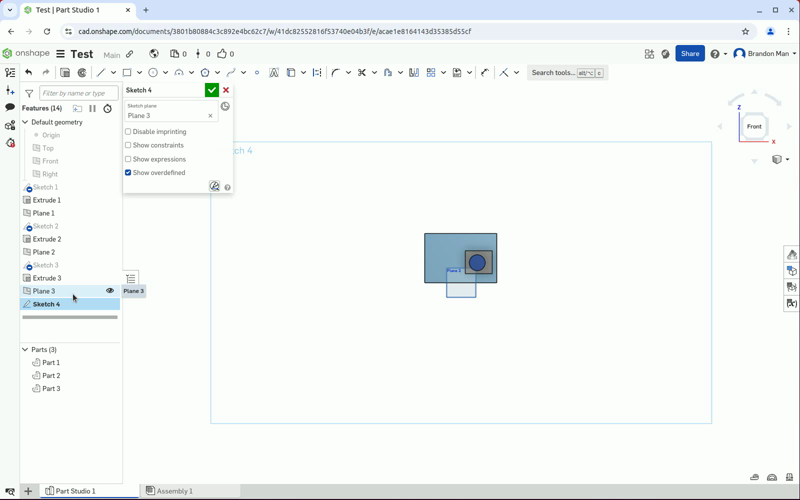
mouse_move(73, 352)
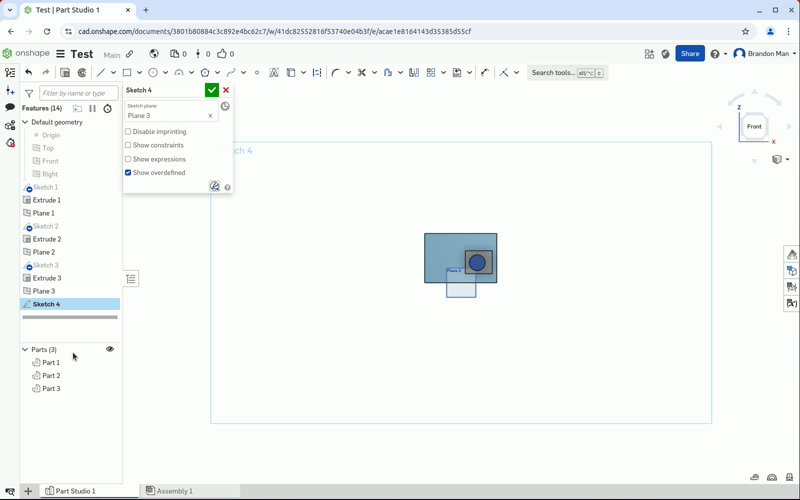
key(y)
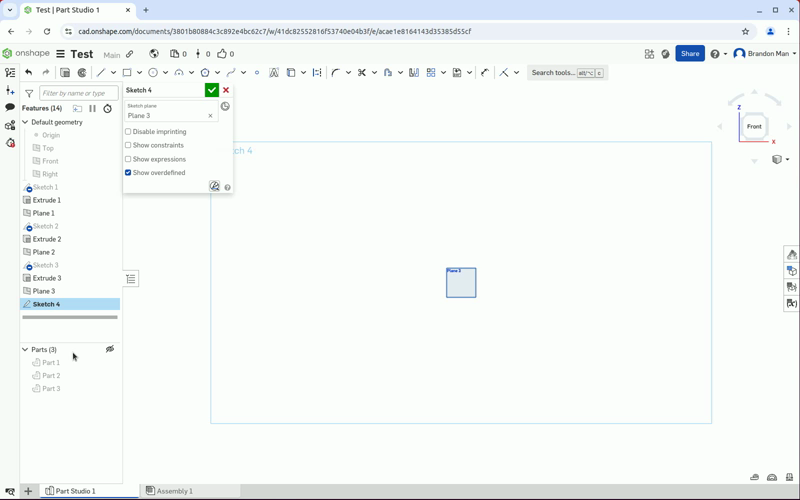
key(c)
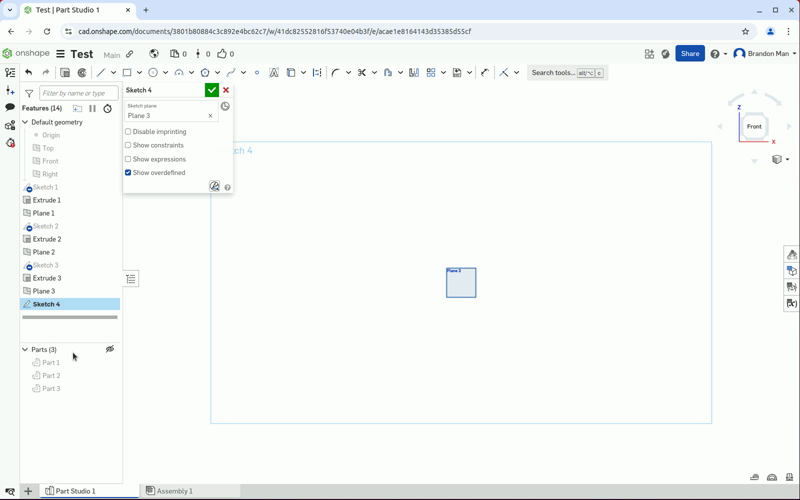
key_down(shift)
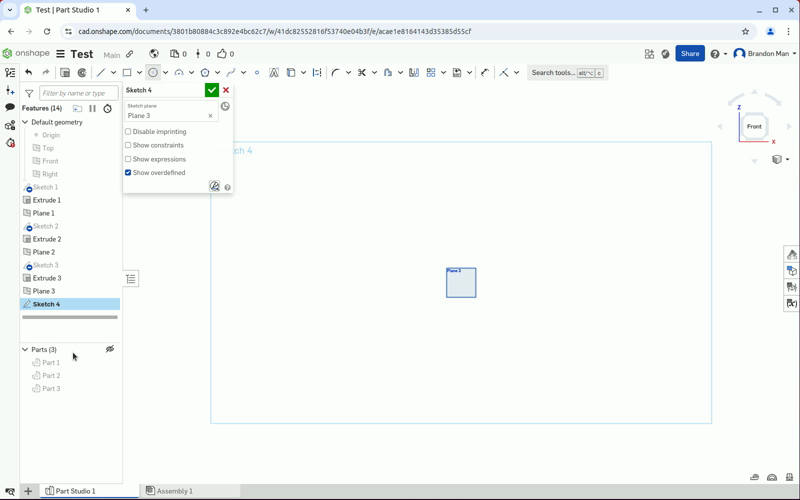
mouse_move(477, 262)
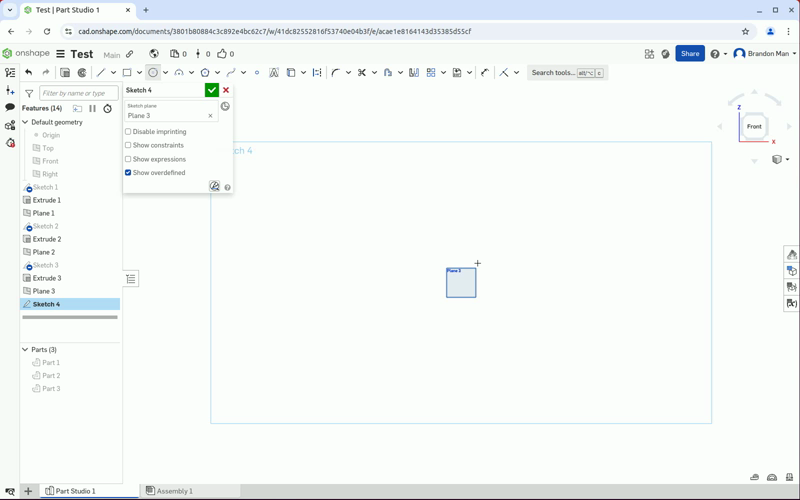
click(477, 262)
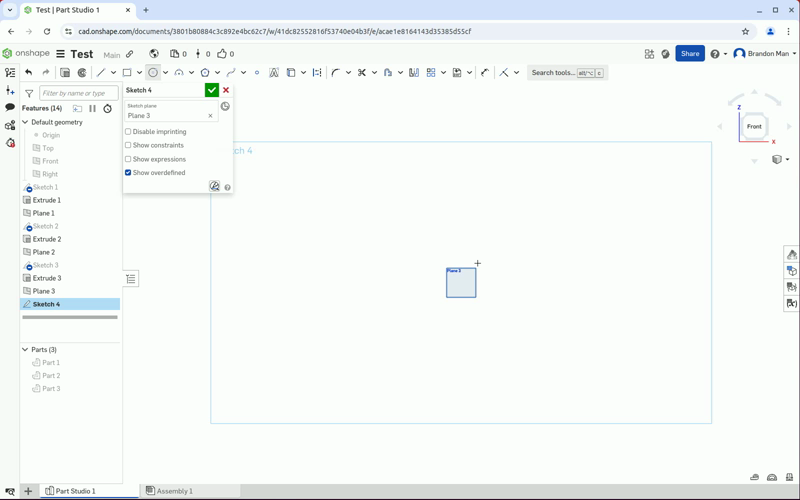
key_up(shift)
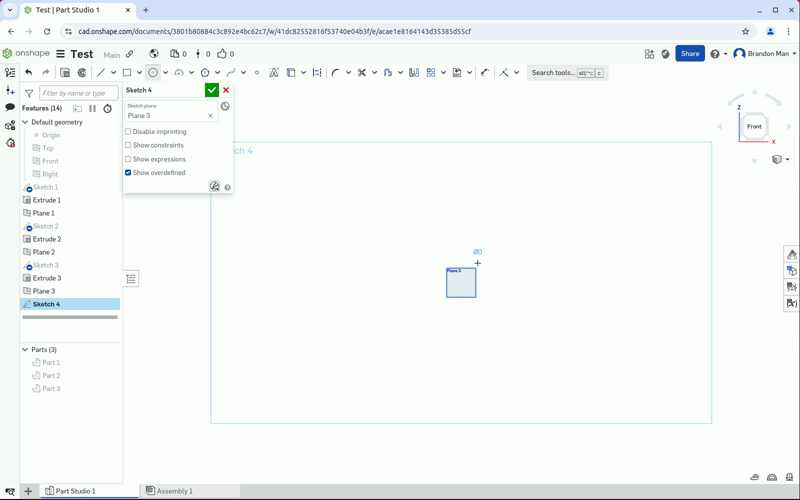
mouse_move(483, 262)
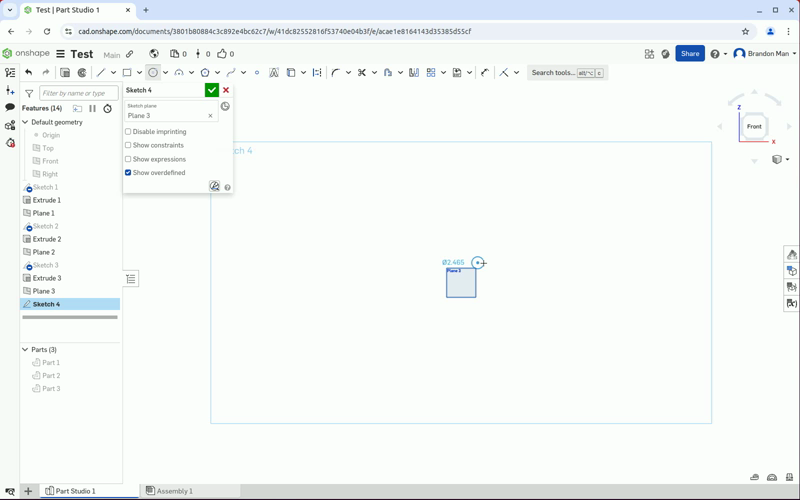
click(483, 262)
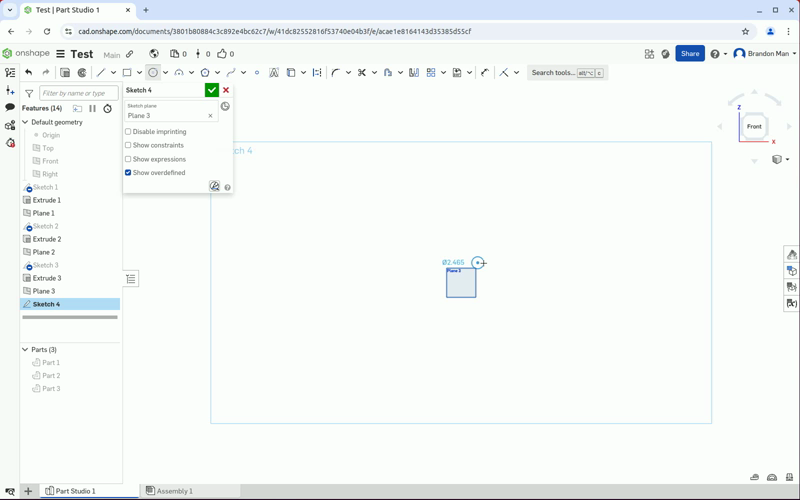
key(esc)
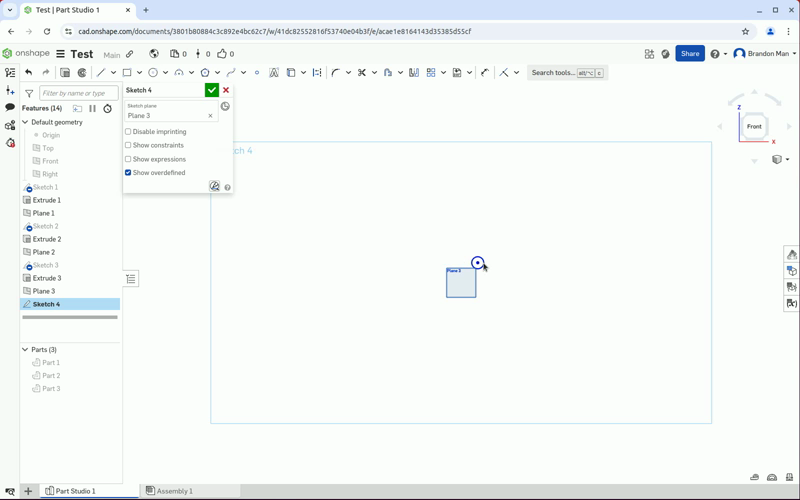
mouse_move(478, 260)
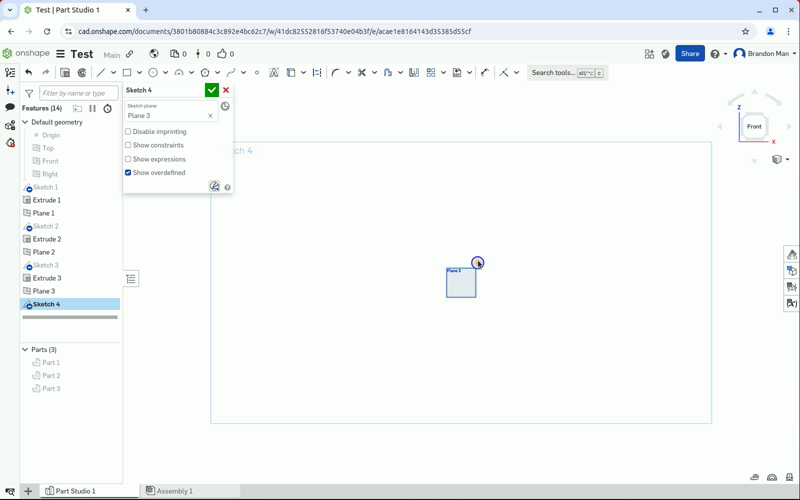
scroll(6)
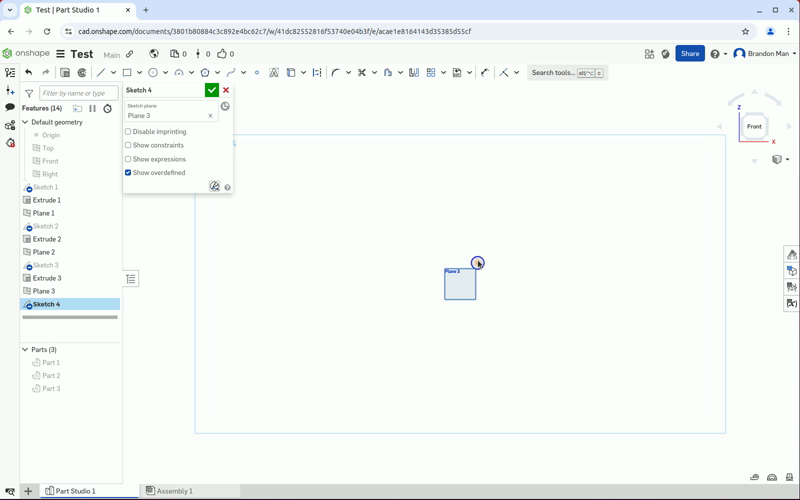
scroll(6)
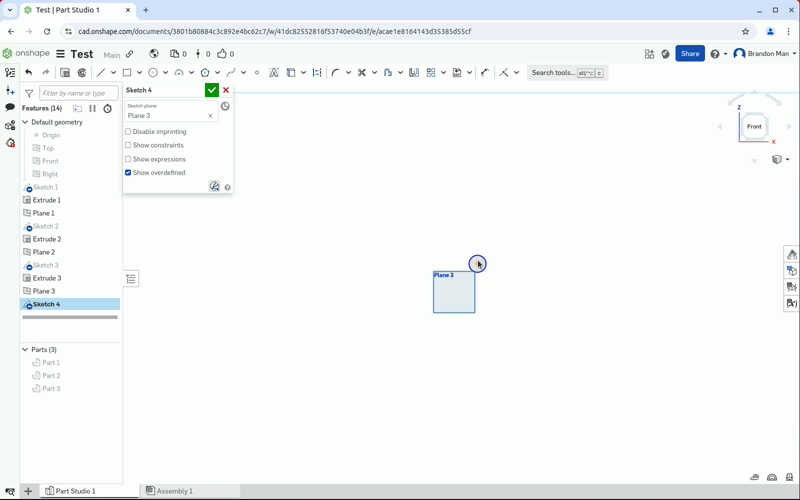
scroll(6)
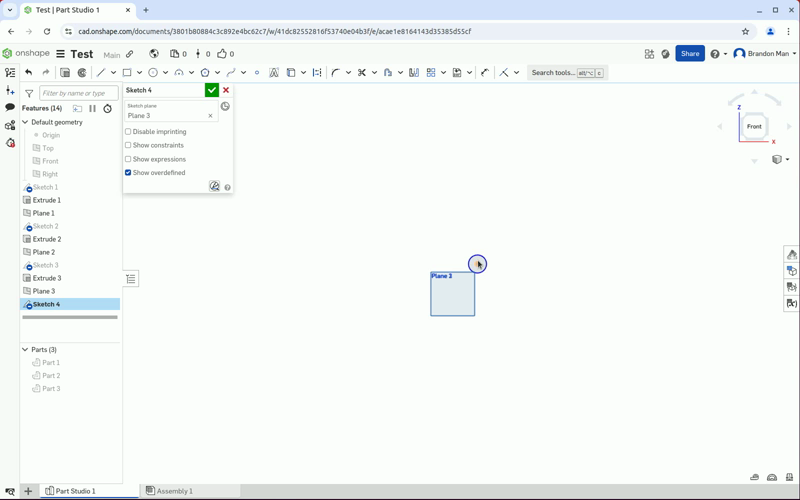
scroll(6)
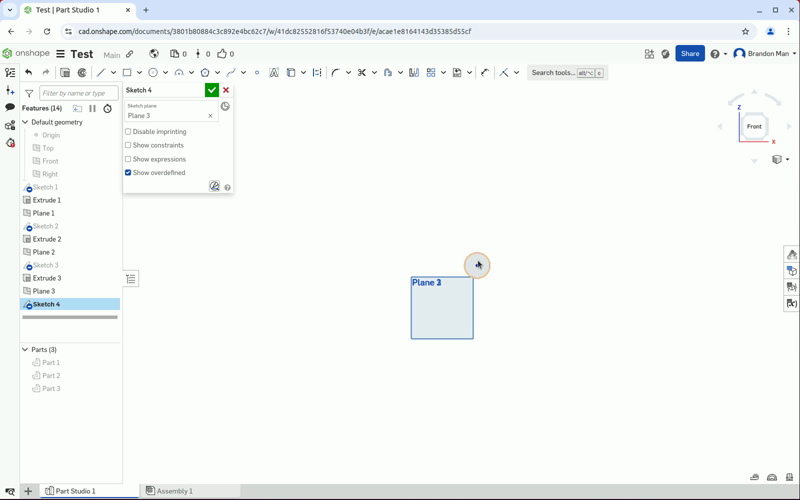
scroll(6)
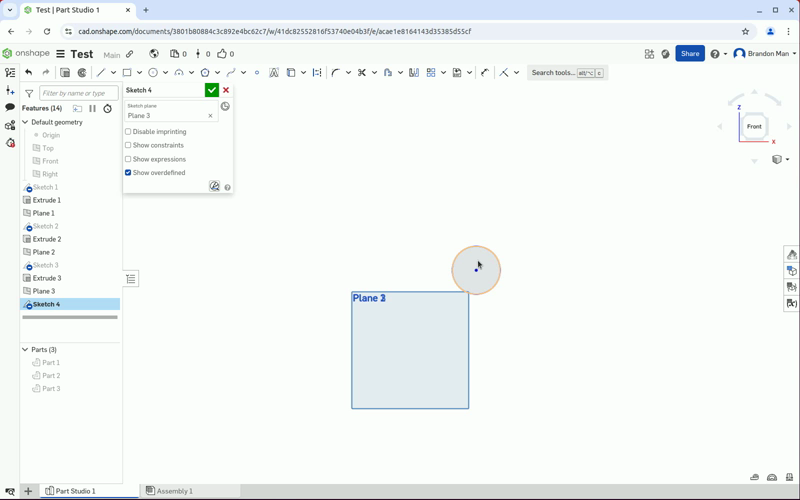
scroll(6)
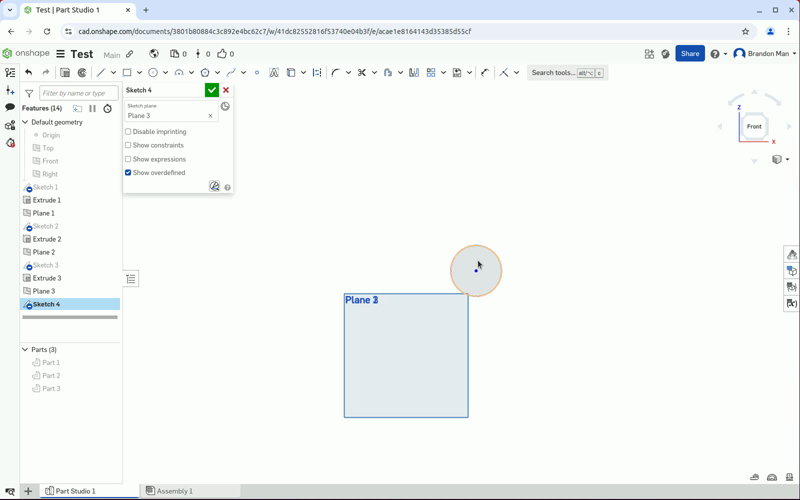
scroll(6)
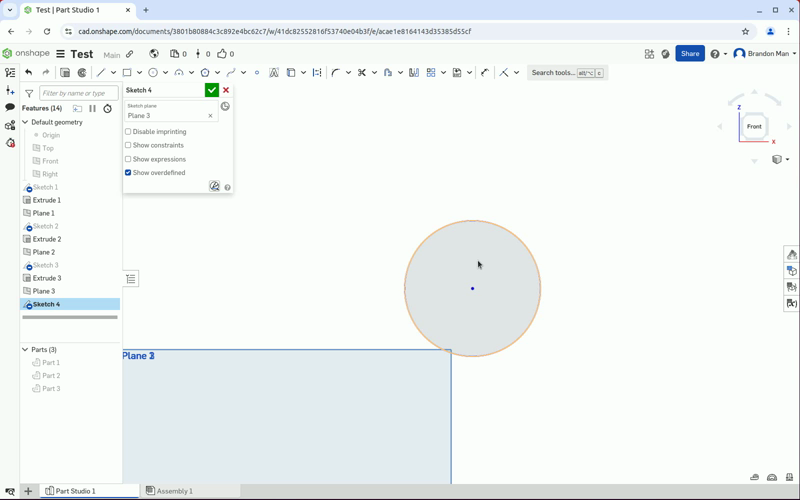
click(478, 260)
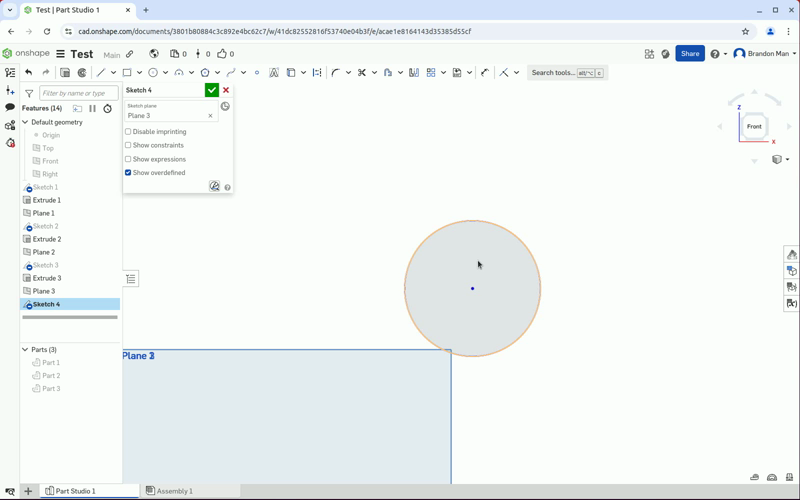
scroll(-6)
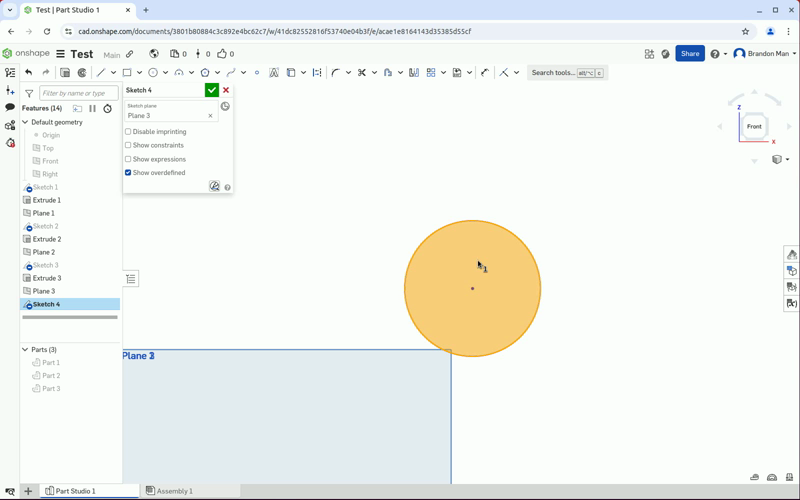
scroll(-6)
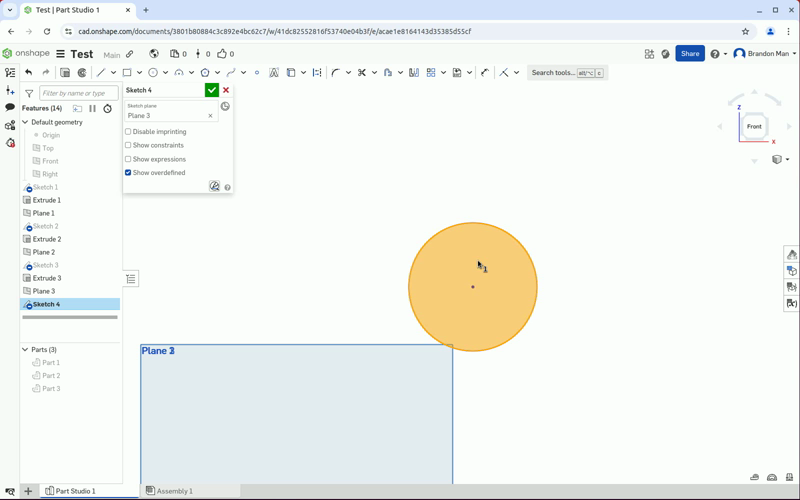
scroll(-6)
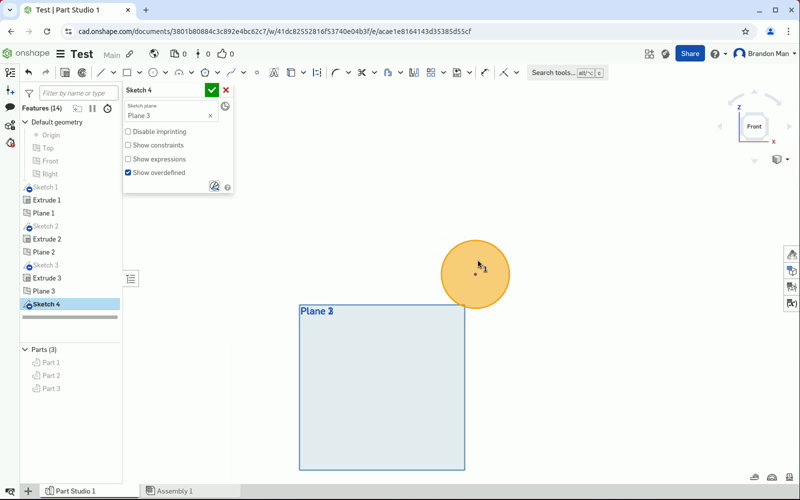
scroll(-6)
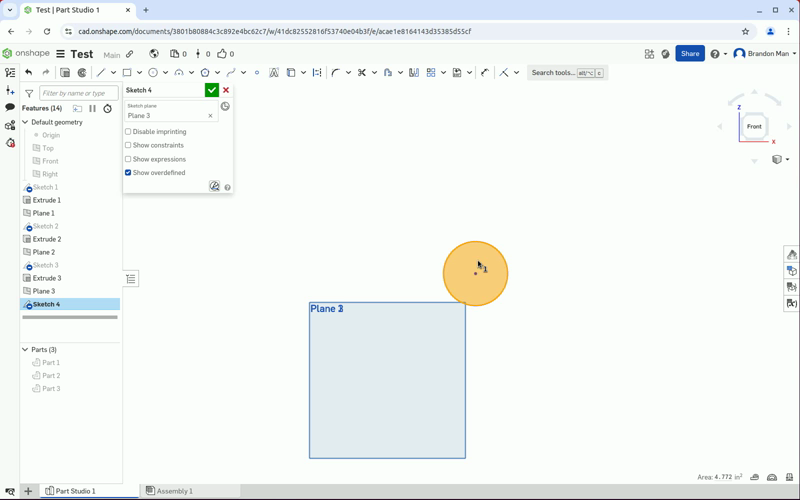
scroll(-6)
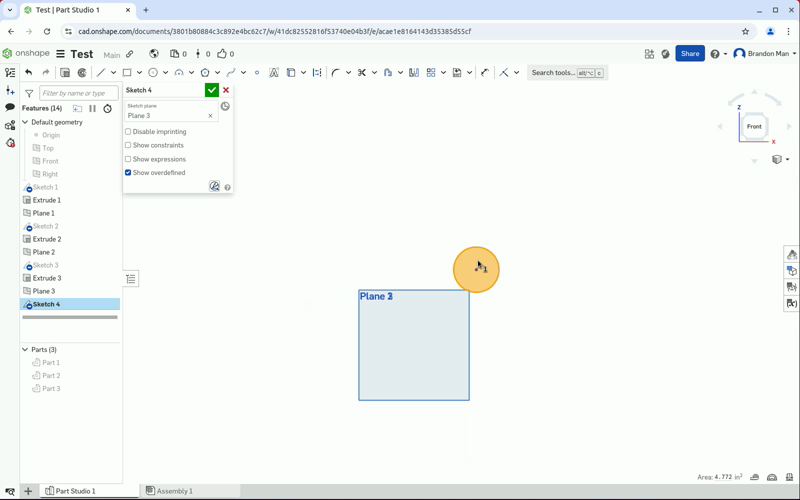
scroll(-6)
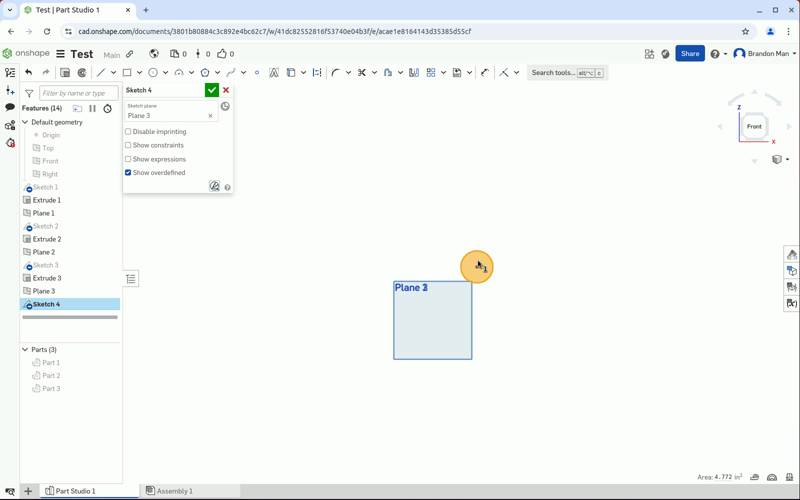
scroll(-6)
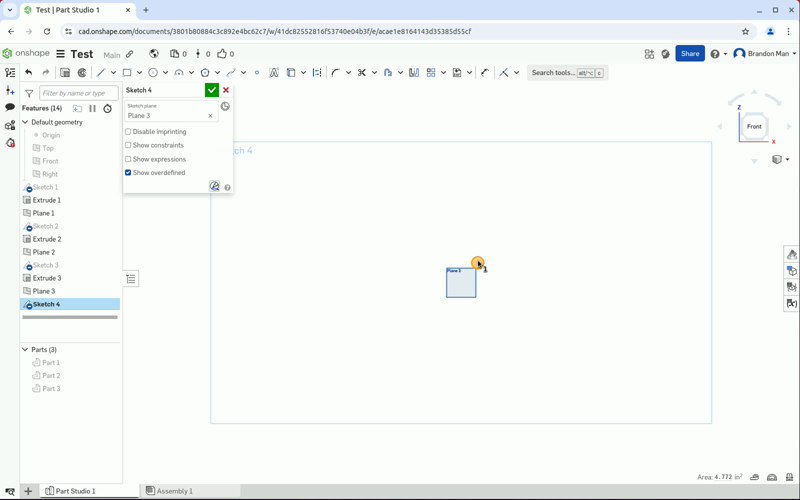
mouse_move(73, 352)
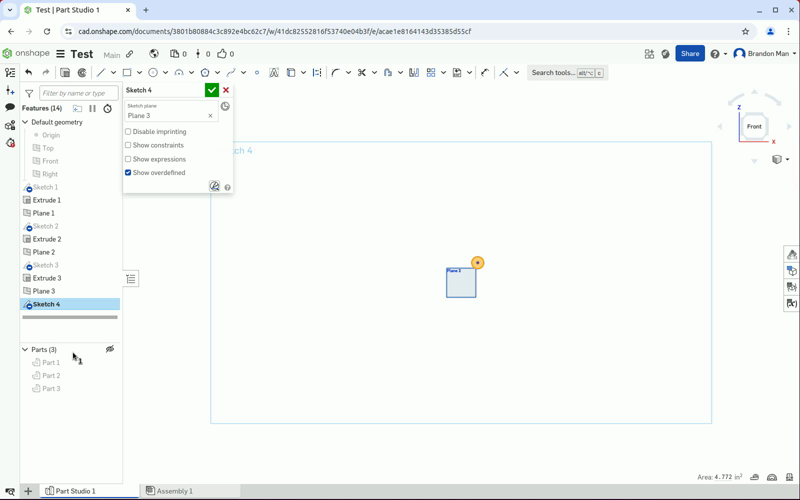
key(shift+y)
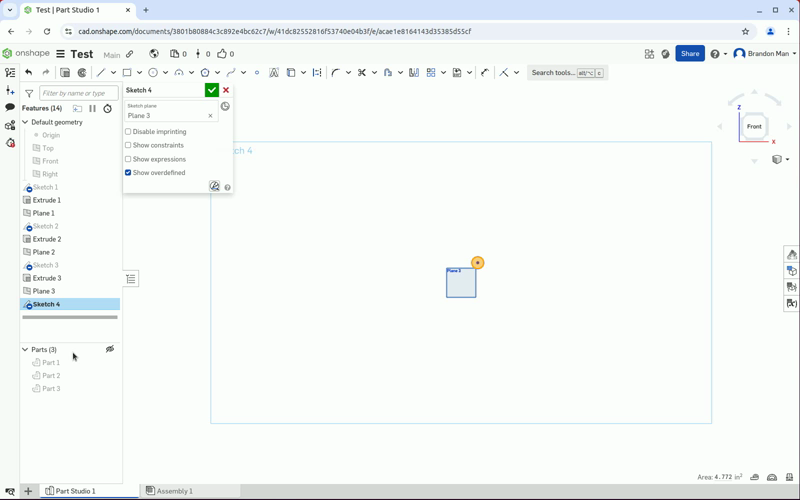
key(shift+e)
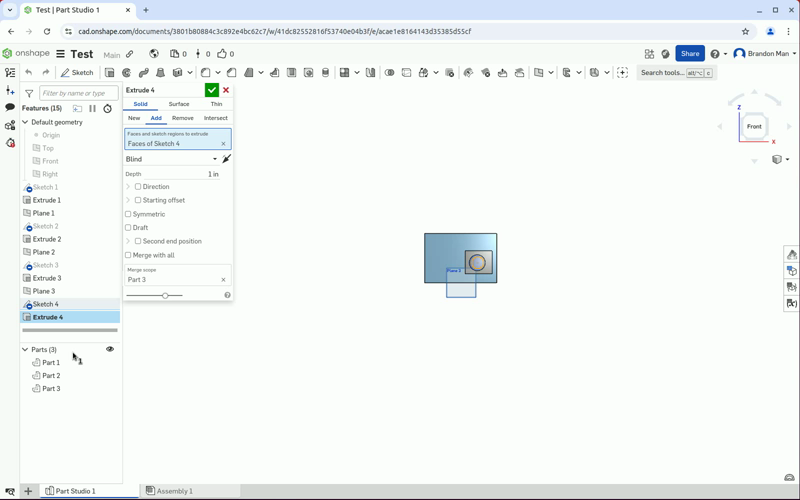
mouse_move(143, 106)
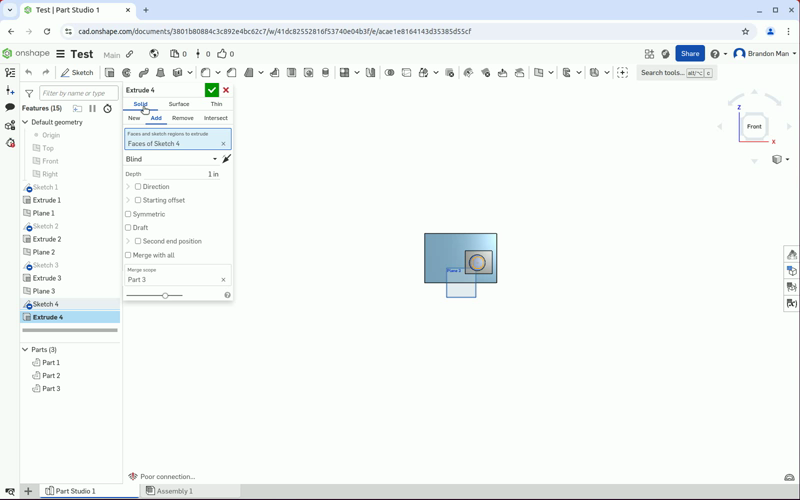
click(143, 106)
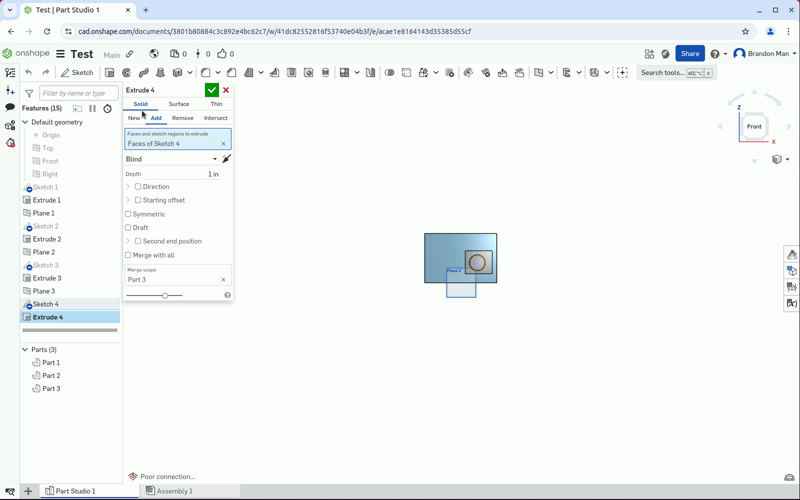
mouse_move(137, 120)
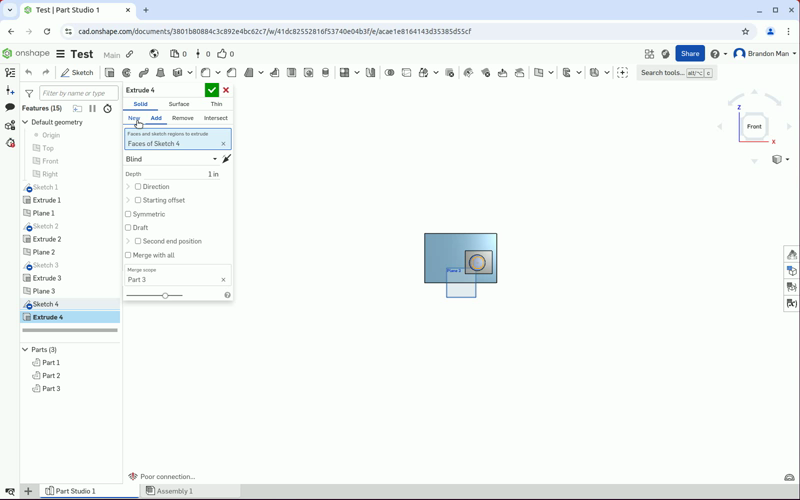
click(137, 120)
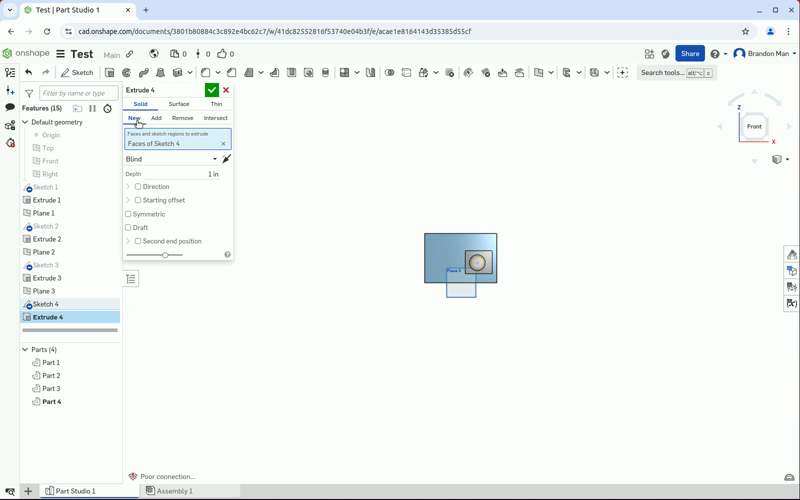
key(tab, 4)
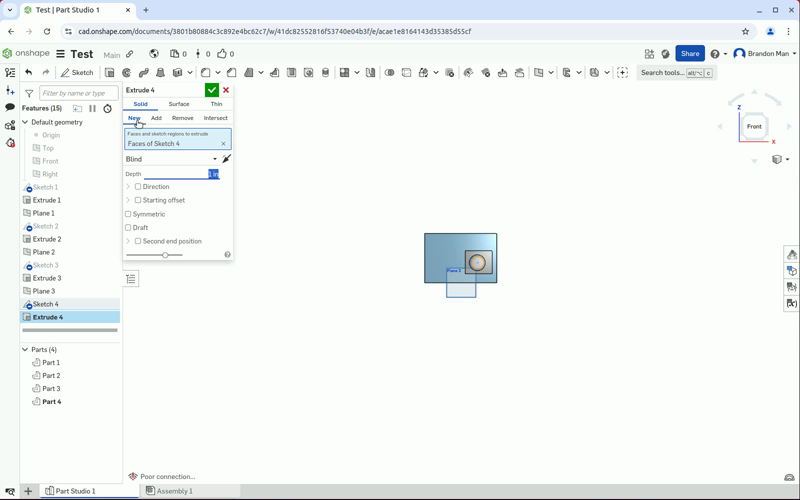
text(2.648)
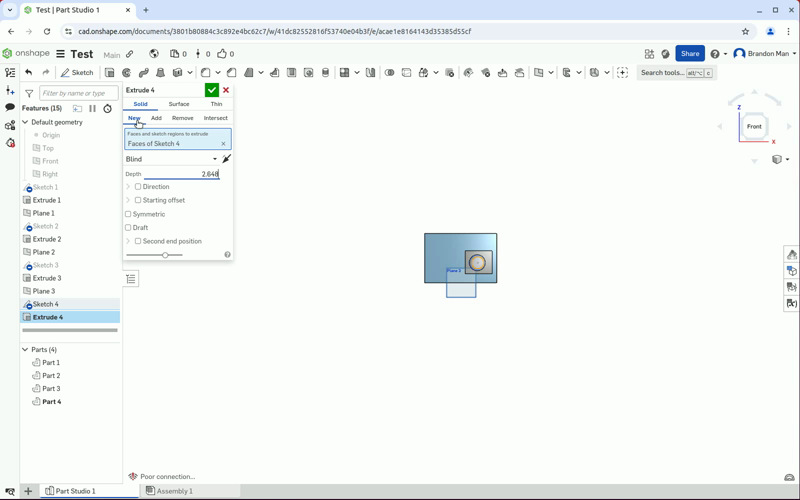
key(enter)
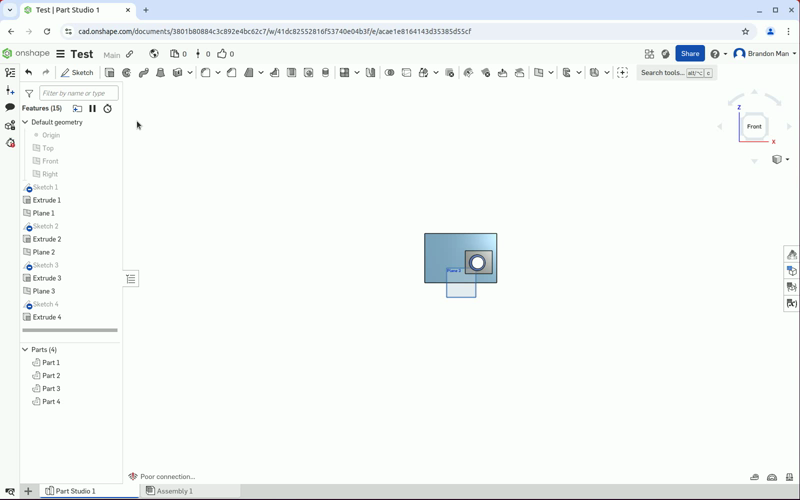
key(shift+h)
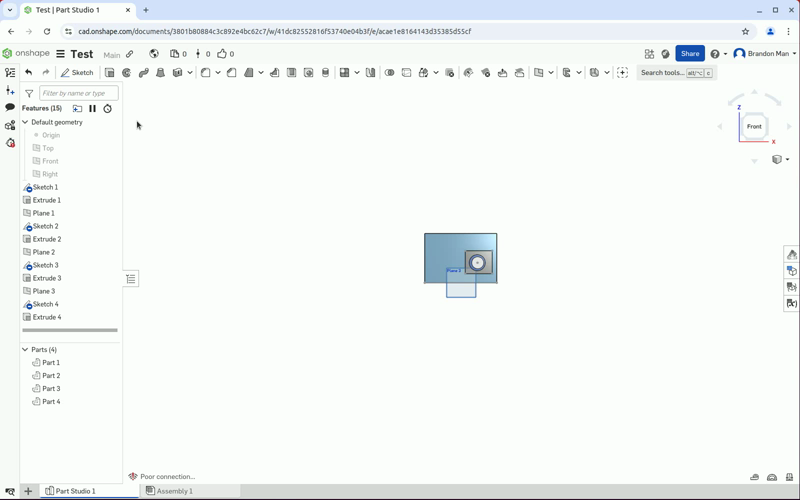
key(shift+h)
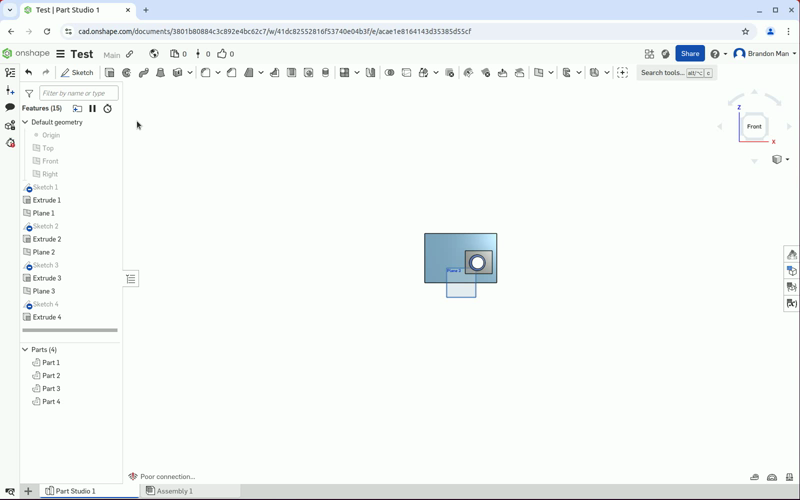
mouse_move(73, 189)
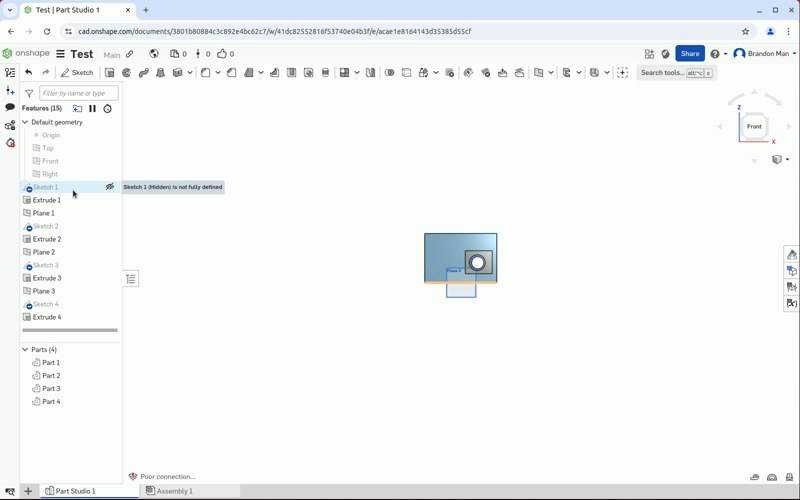
click(73, 189)
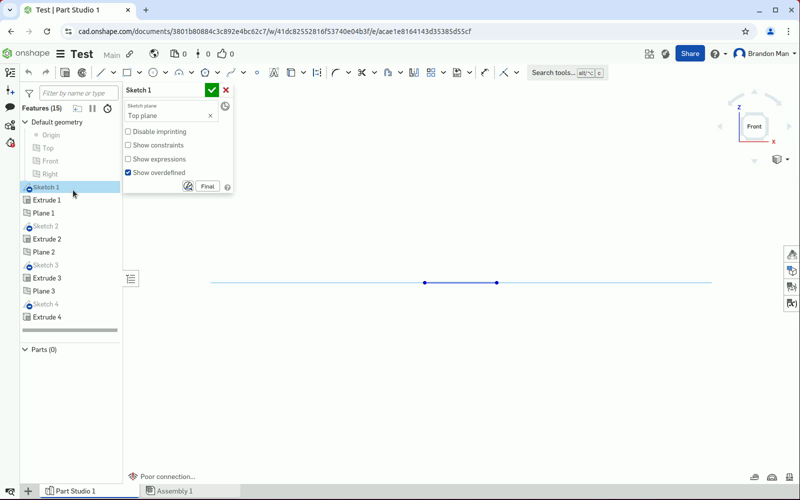
mouse_move(229, 92)
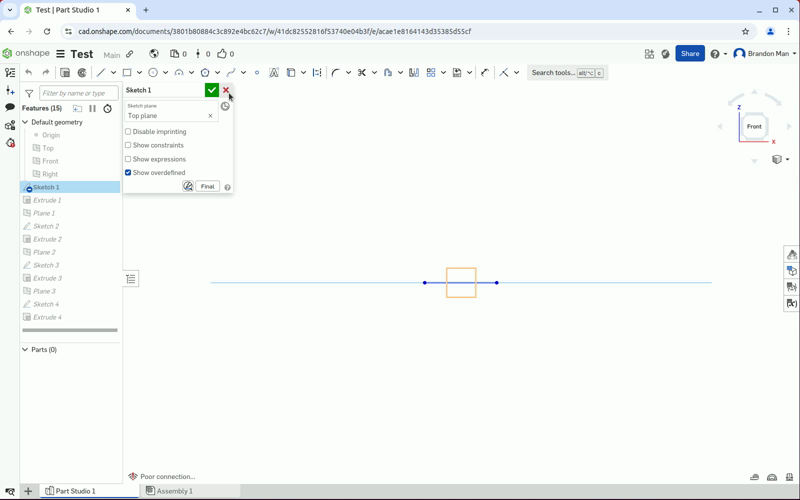
click(229, 92)
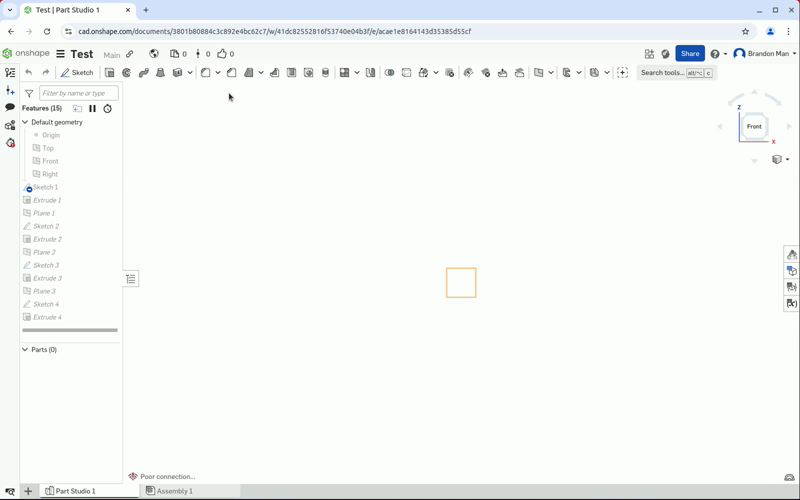
mouse_move(73, 352)
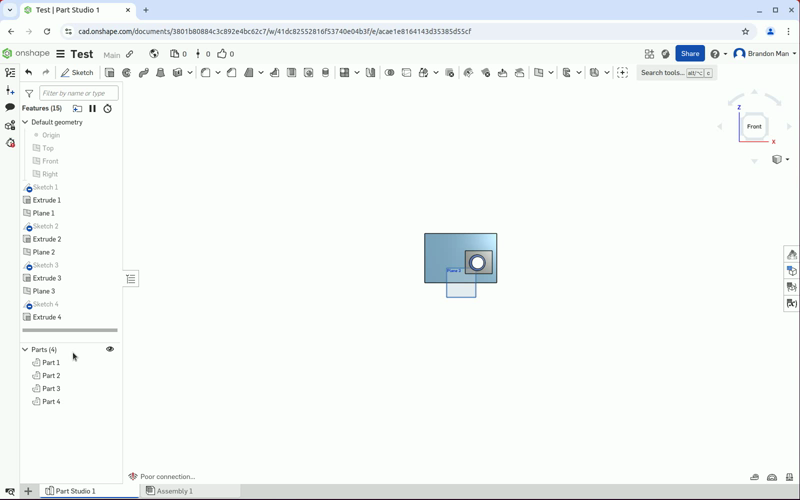
key(y)
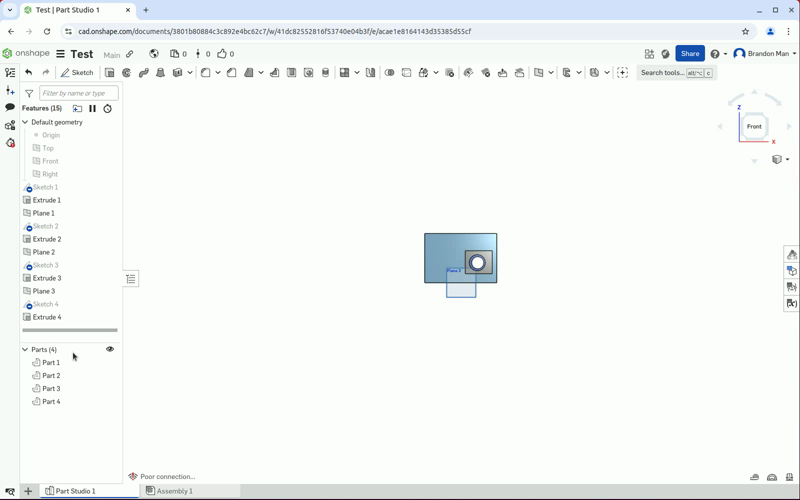
key(shift+p)
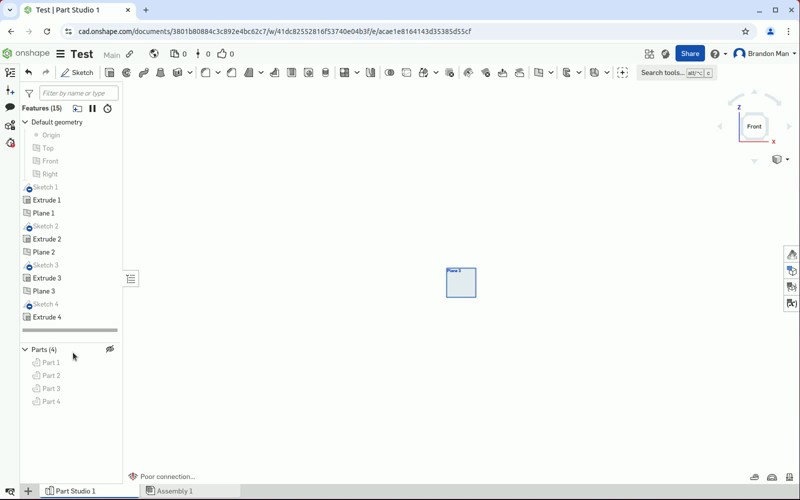
key(space)
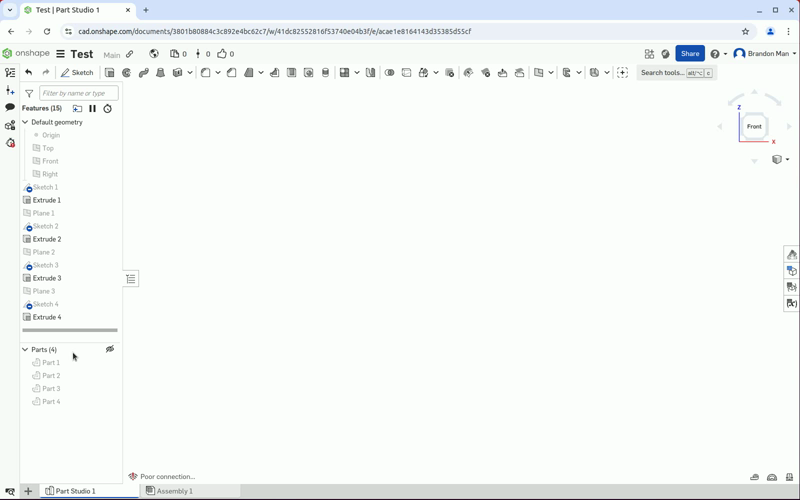
key_down(shift)
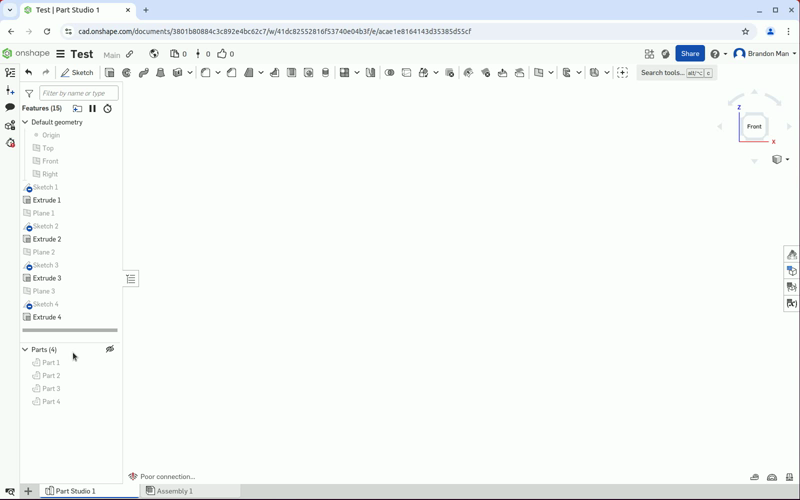
key(down)
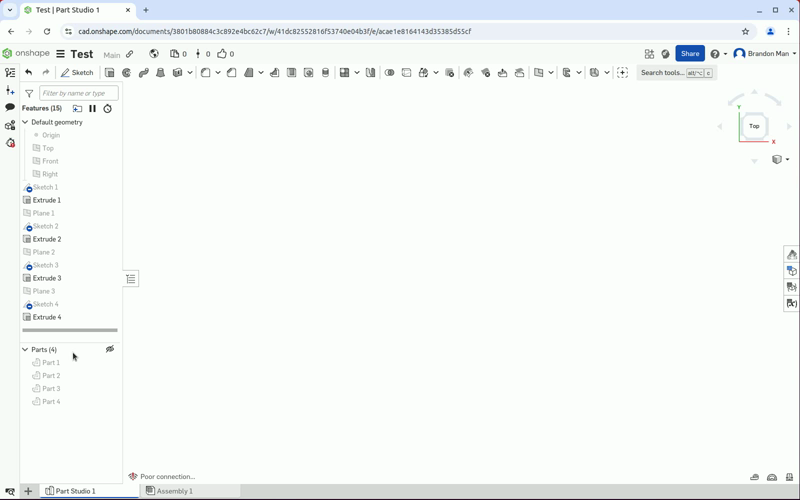
key_up(shift)
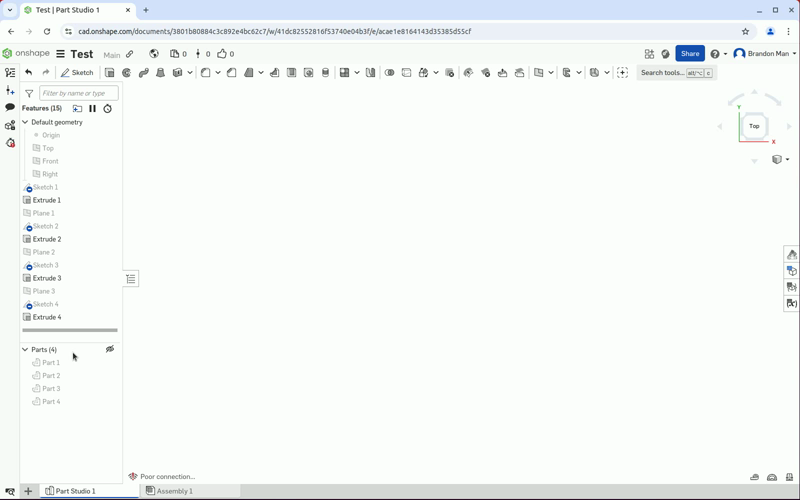
mouse_move(73, 352)
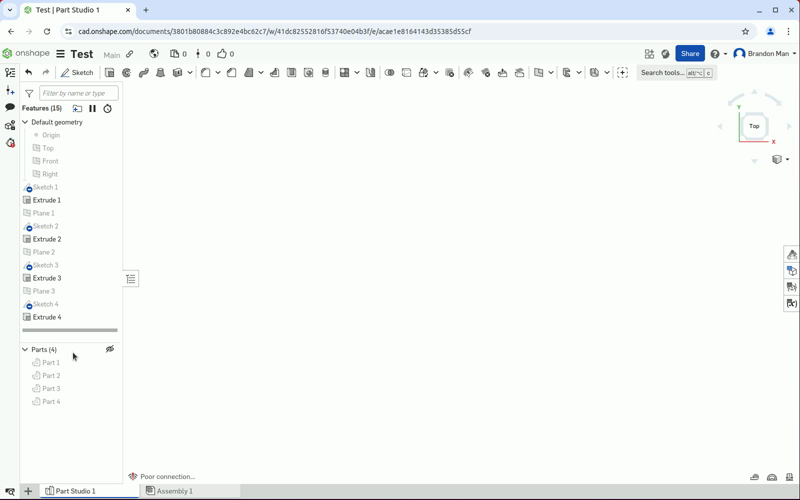
key(shift+y)
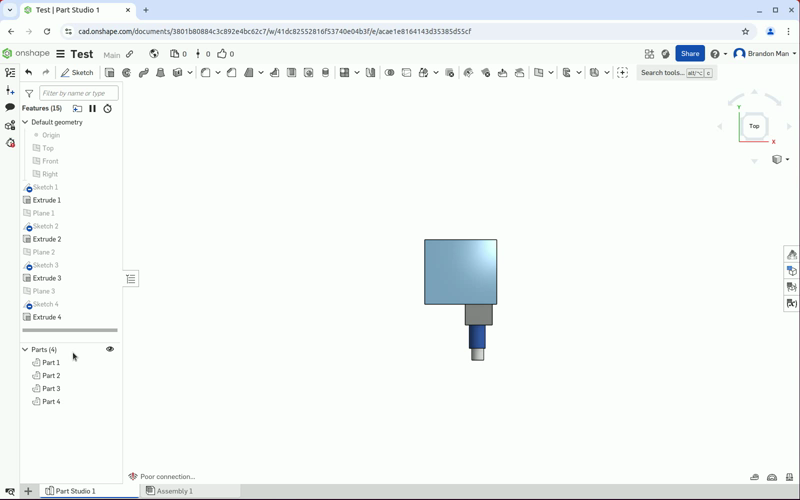
mouse_move(541, 75)
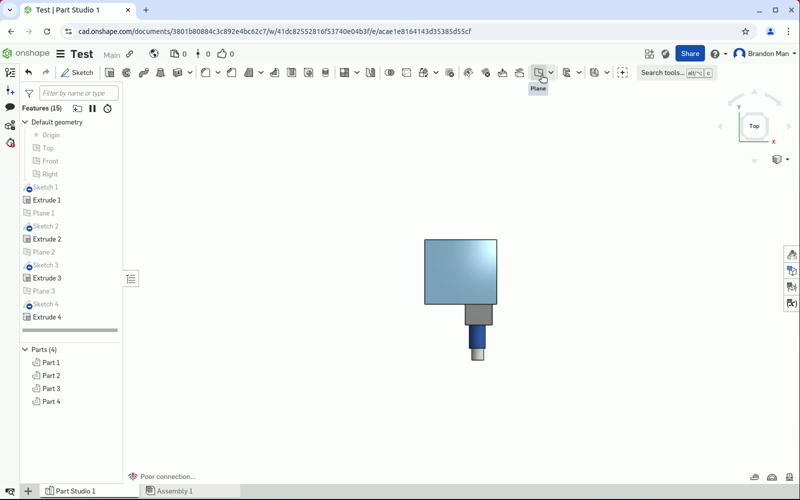
click(541, 75)
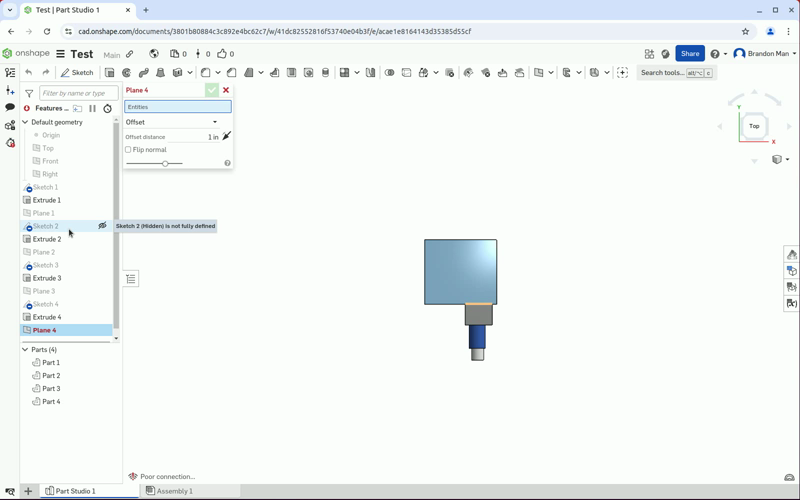
scroll(3)
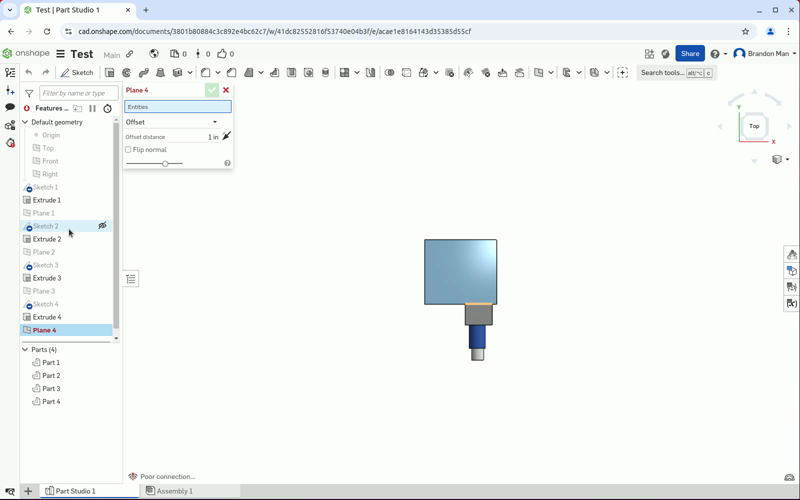
mouse_move(69, 150)
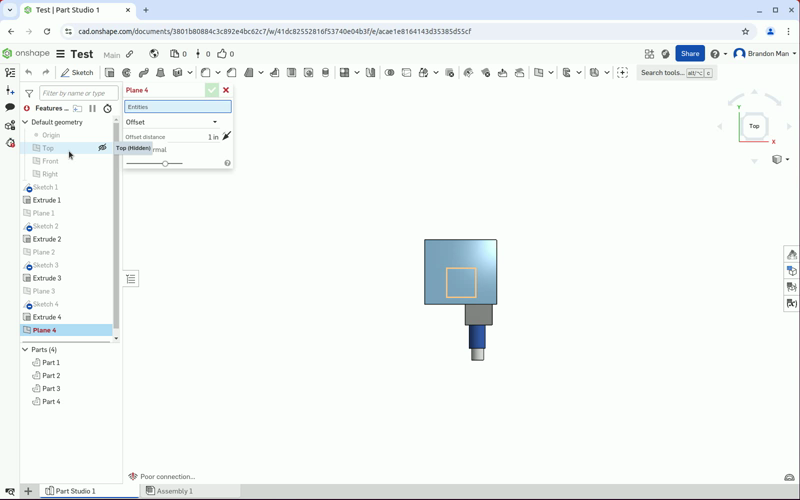
click(69, 150)
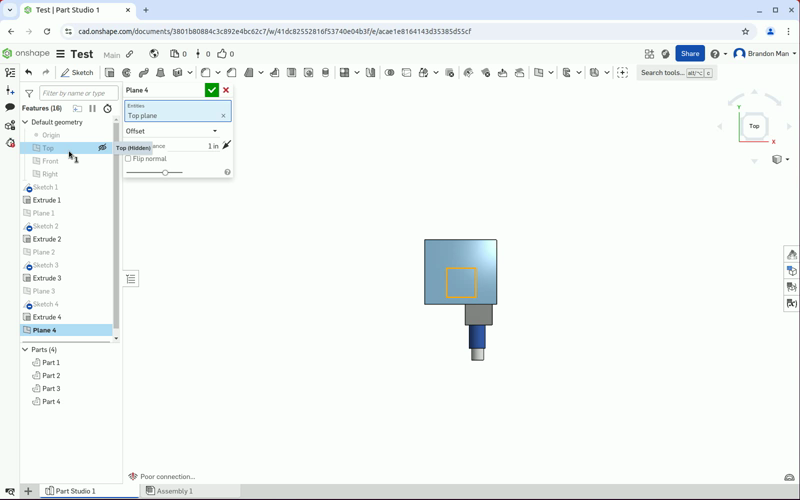
key(tab, 2)
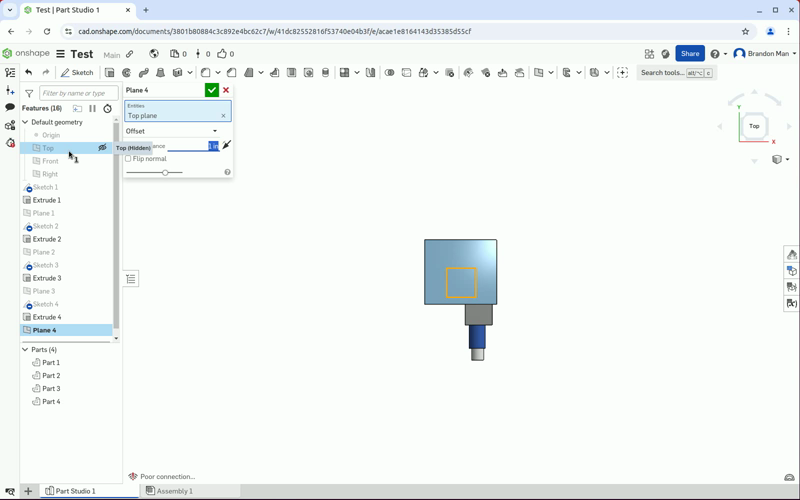
text(10.106)
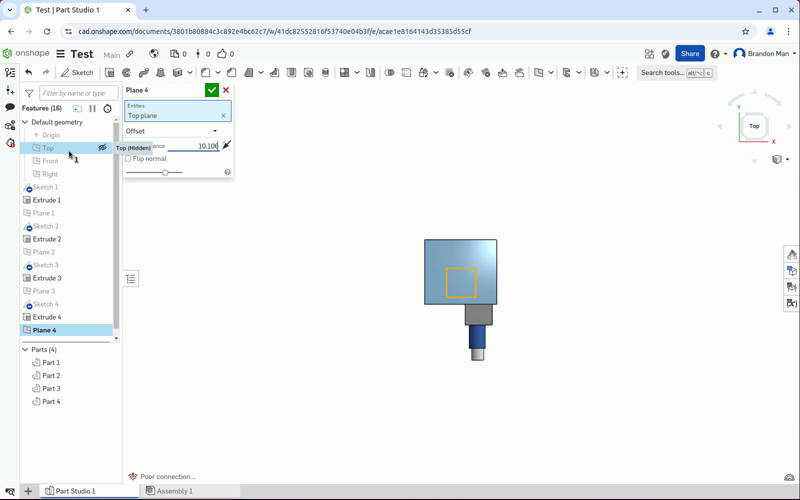
key(enter, 2)
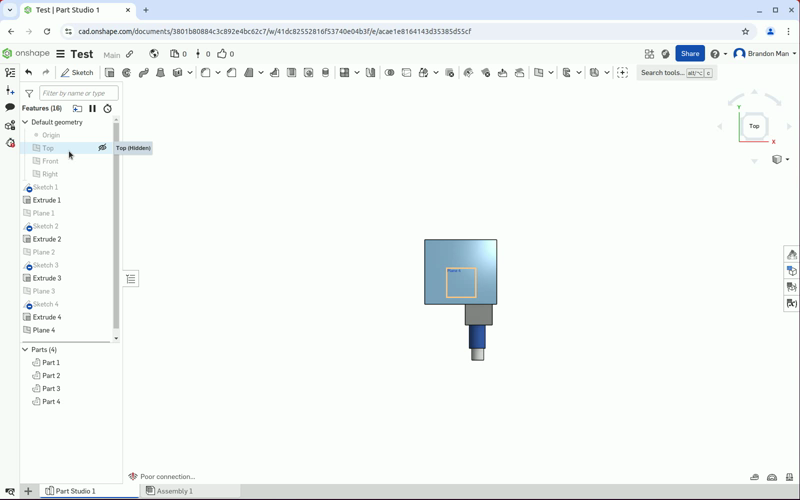
key(shift+s)
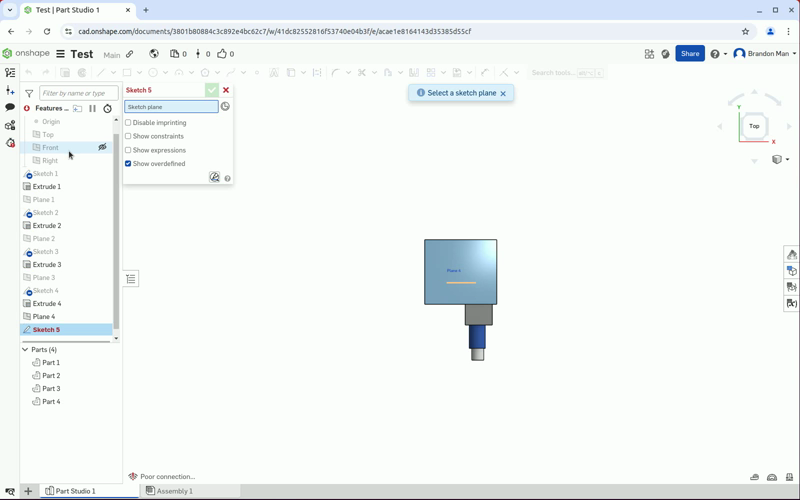
mouse_move(69, 319)
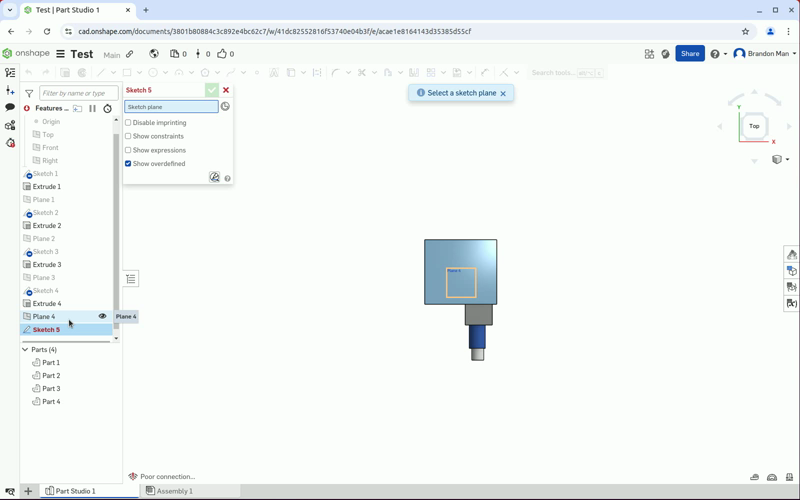
click(69, 319)
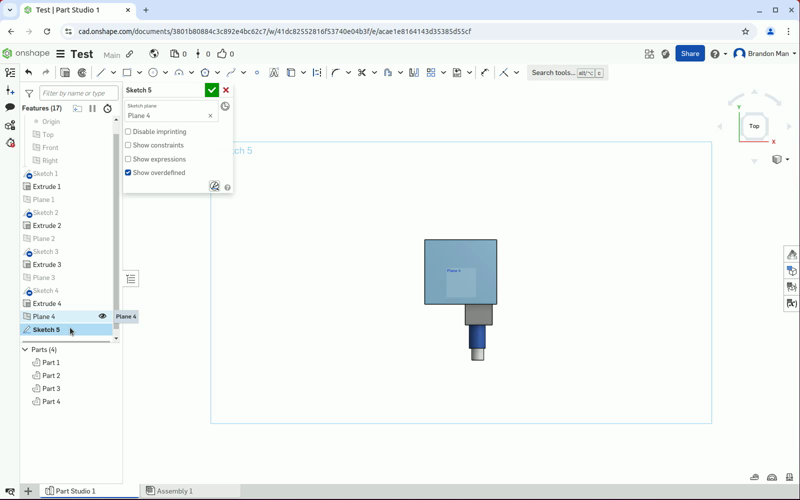
mouse_move(73, 352)
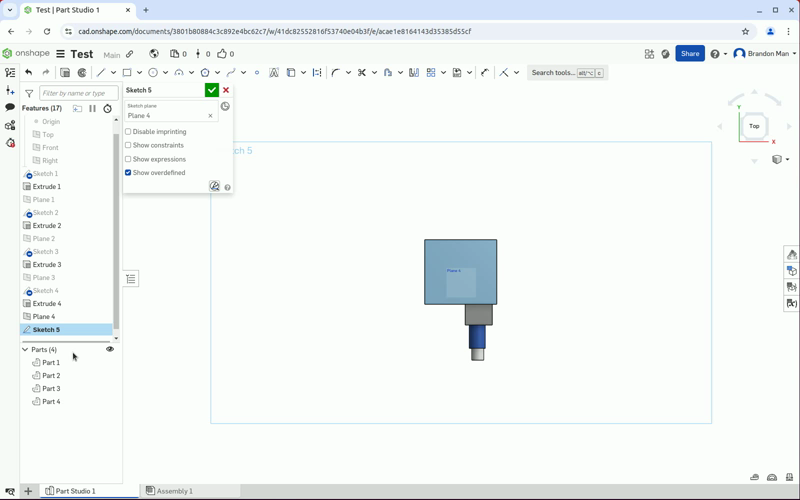
key(y)
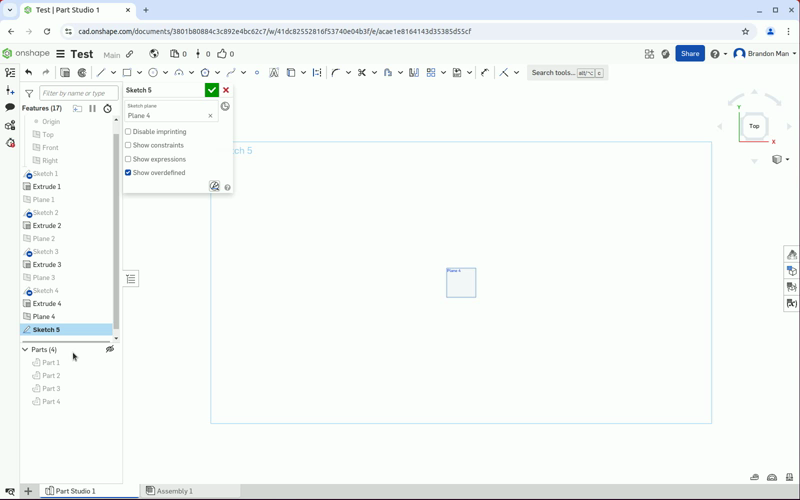
key(l)
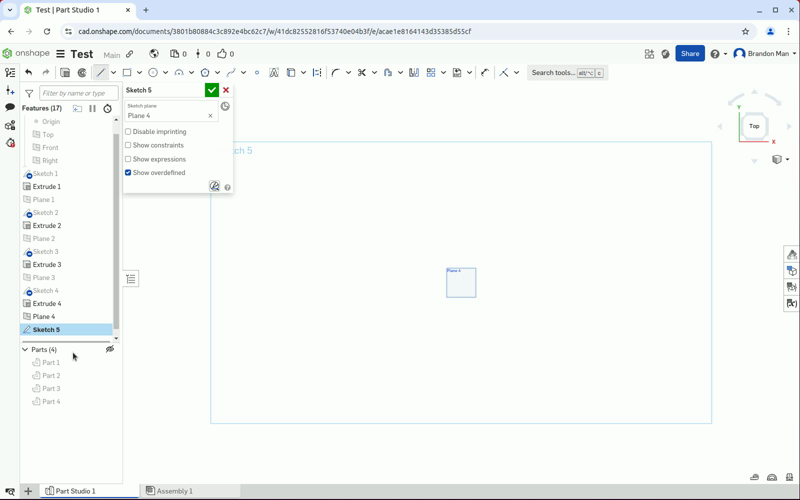
key_down(shift)
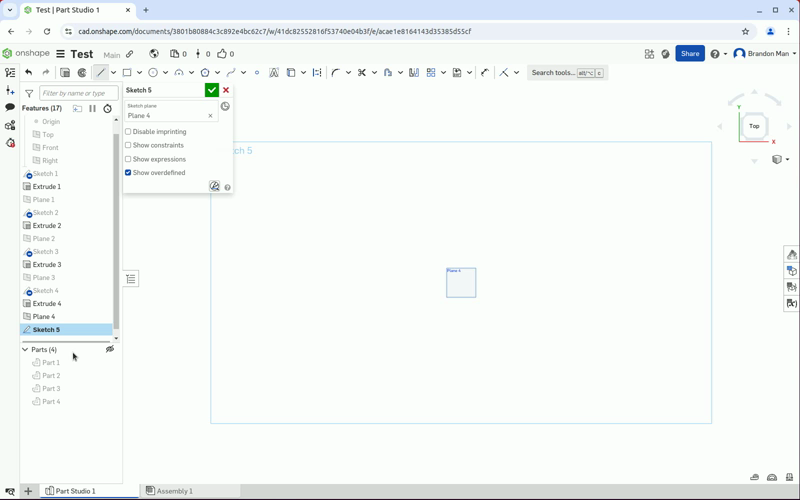
mouse_move(456, 290)
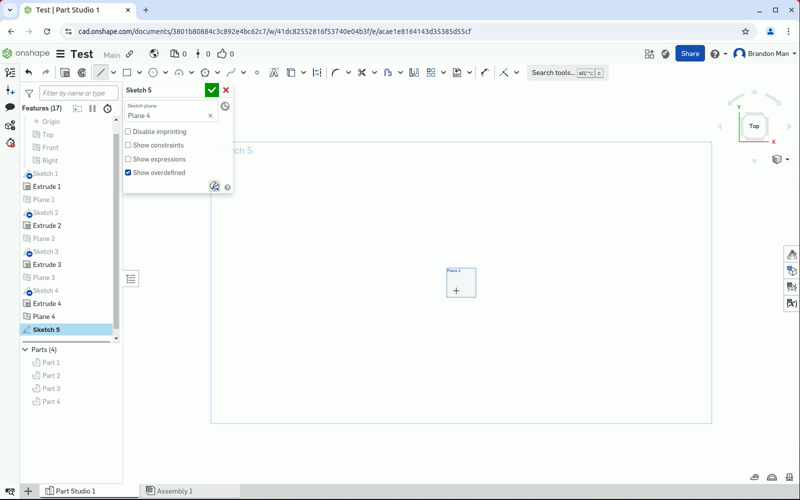
click(456, 290)
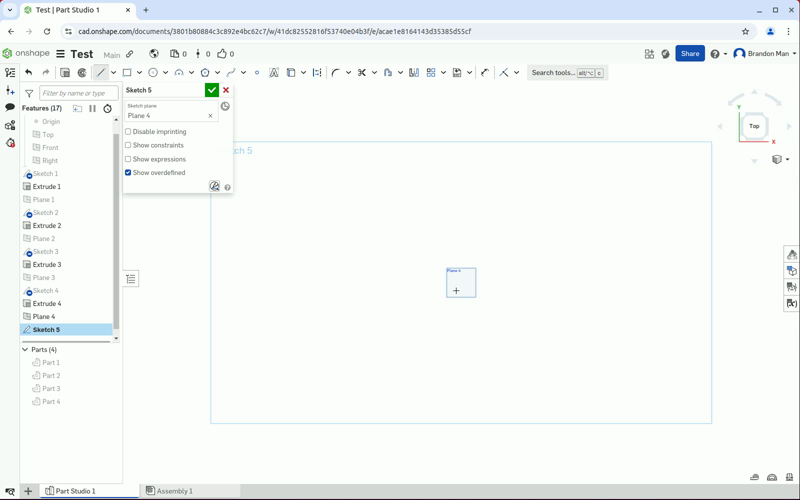
key_up(shift)
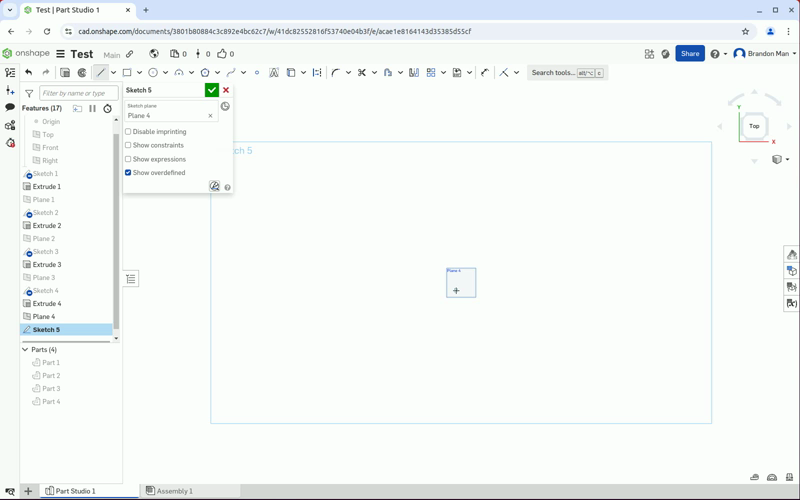
key_down(shift)
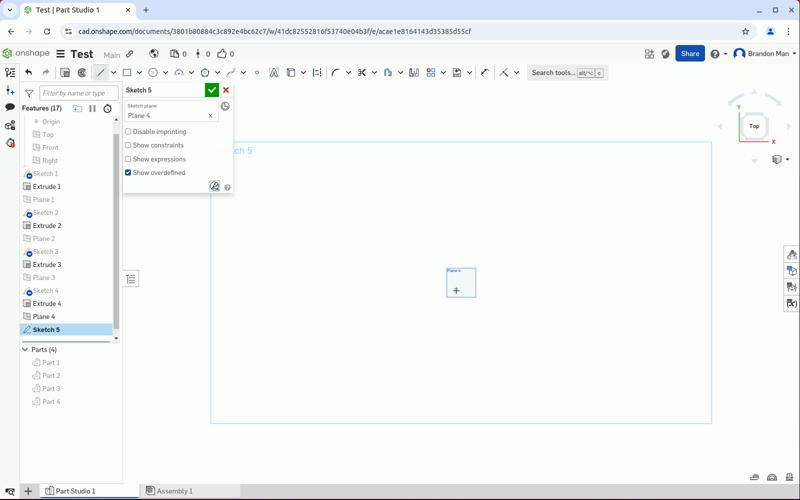
mouse_move(486, 290)
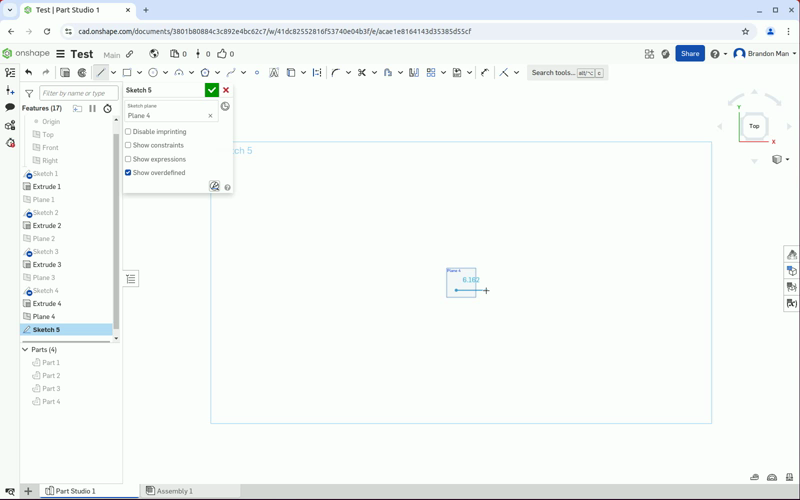
mouse_move(490, 290)
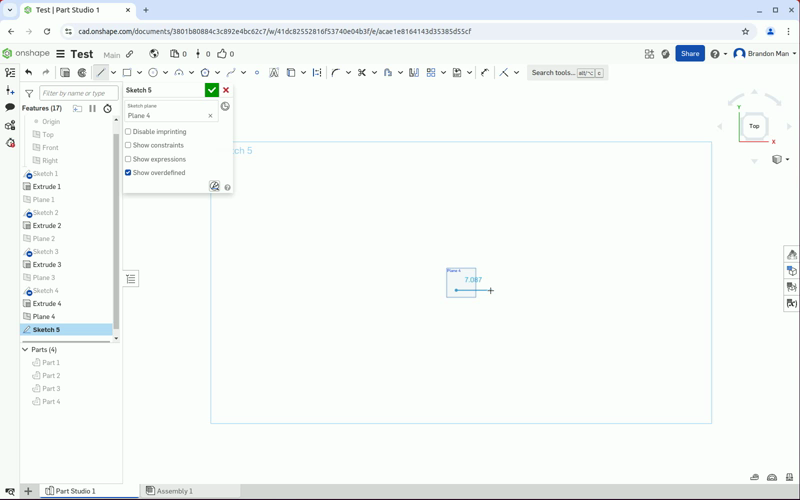
click(490, 290)
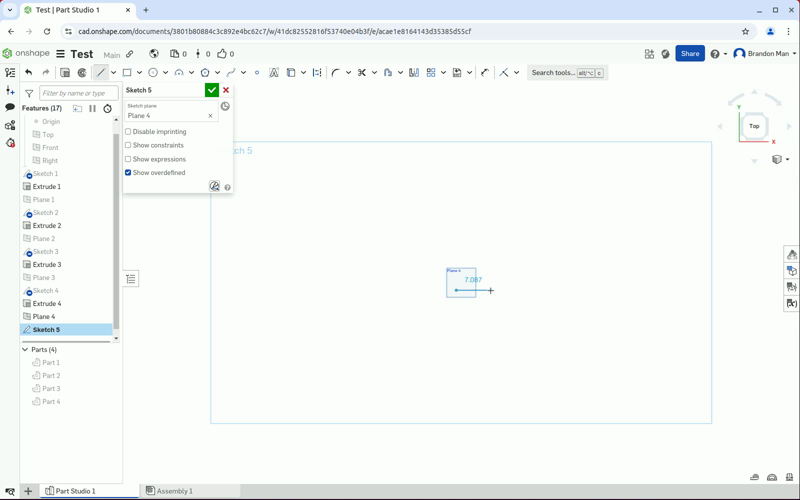
key_up(shift)
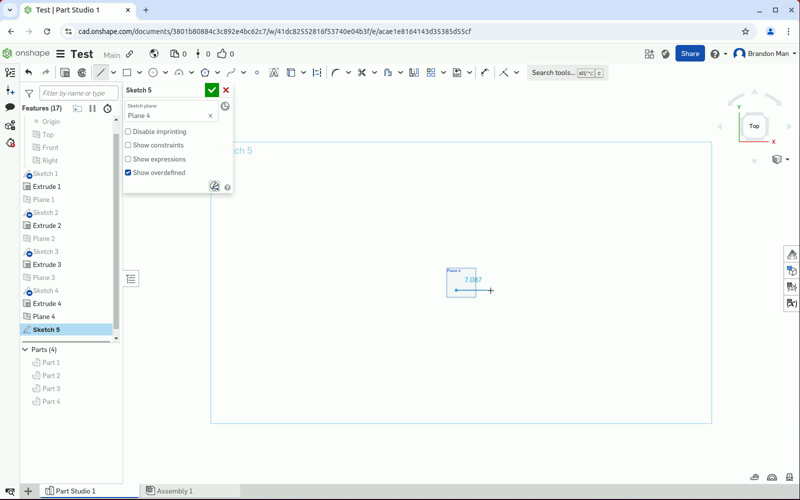
key_down(shift)
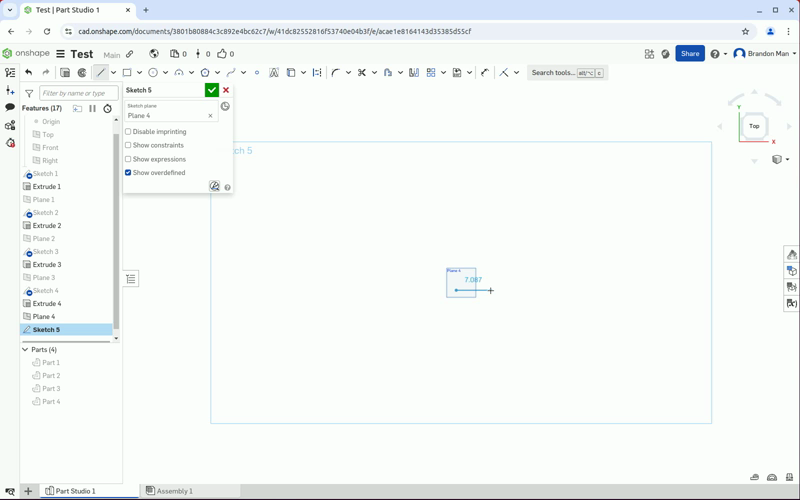
mouse_move(520, 290)
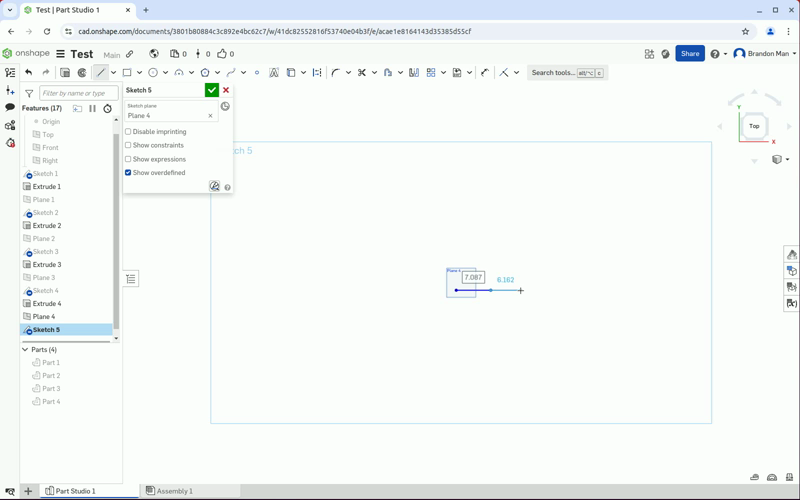
mouse_move(490, 255)
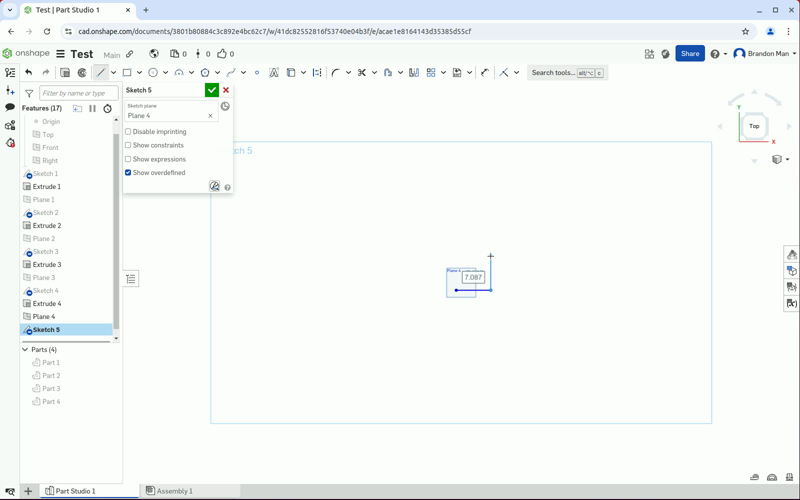
click(490, 255)
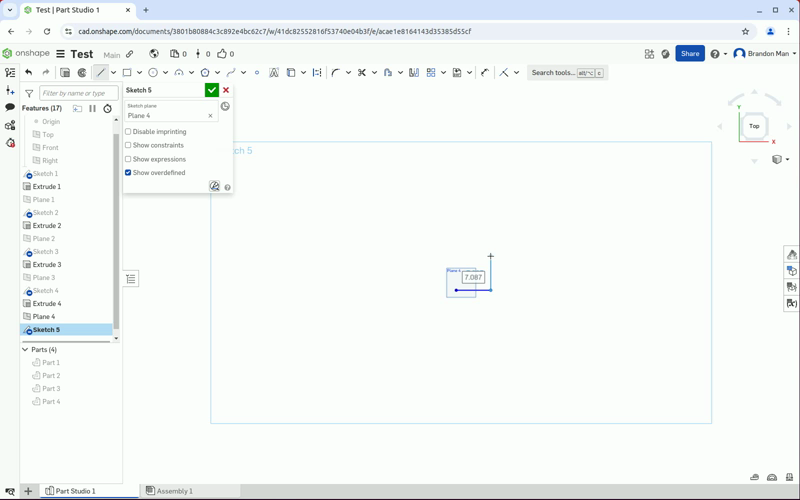
key_up(shift)
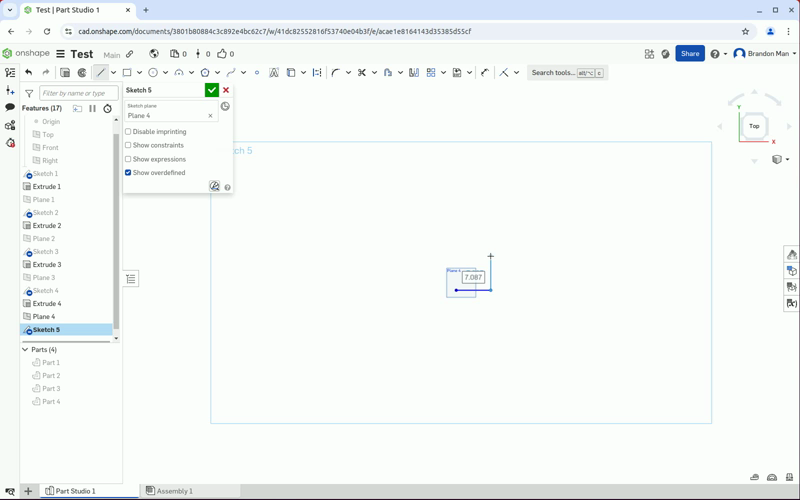
key_down(shift)
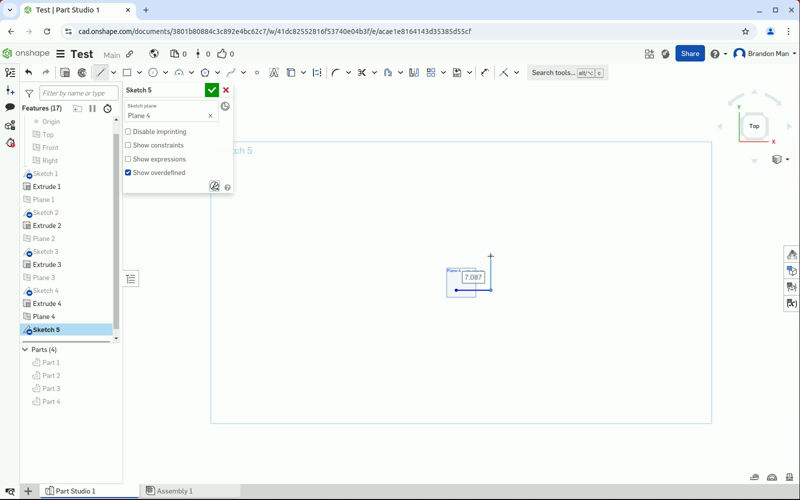
mouse_move(520, 255)
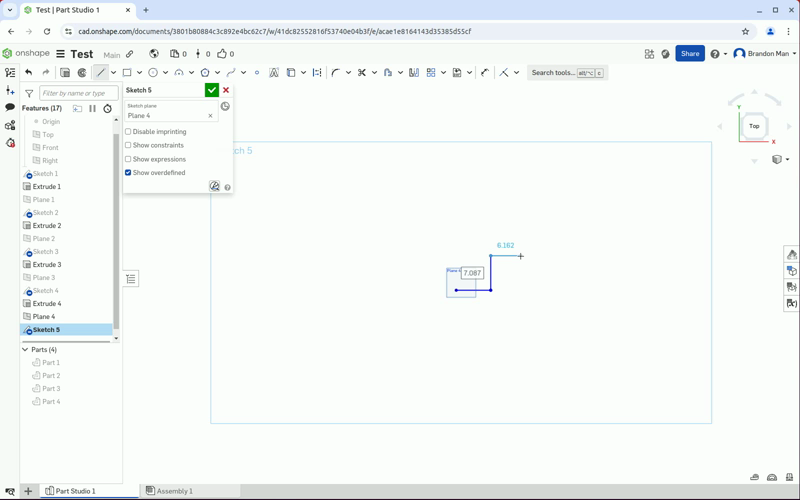
mouse_move(456, 255)
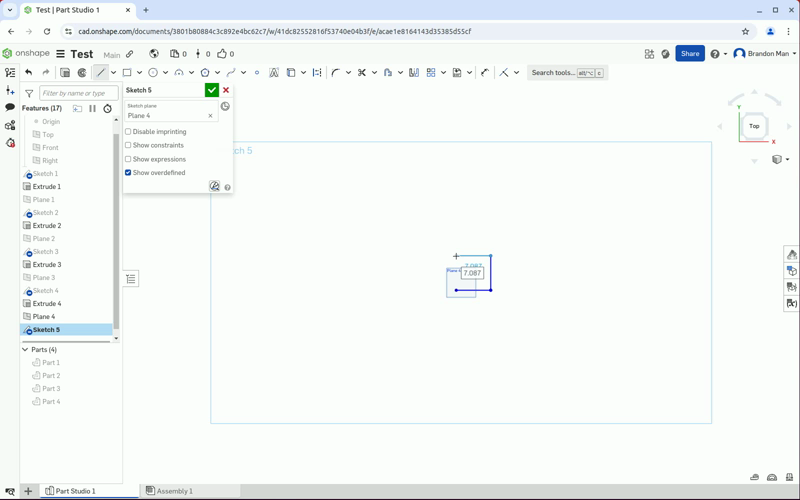
click(456, 255)
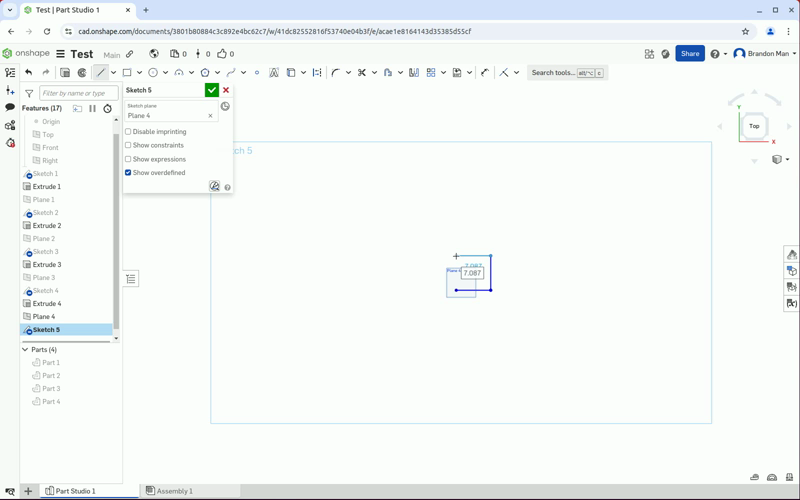
key_up(shift)
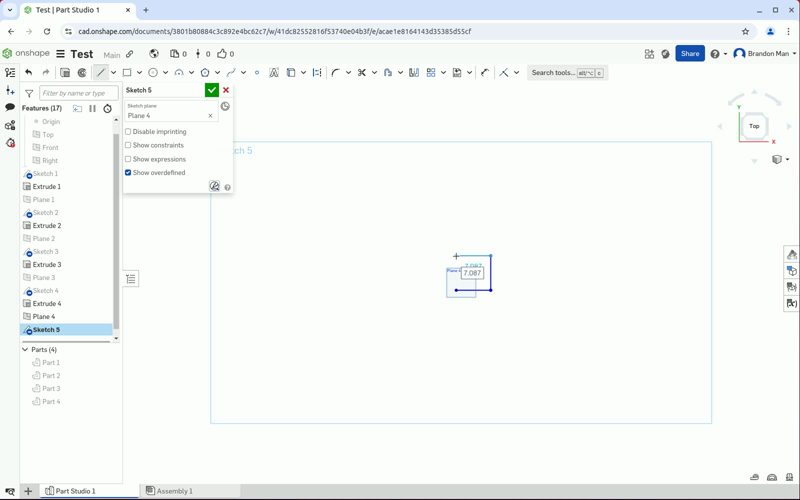
mouse_move(486, 255)
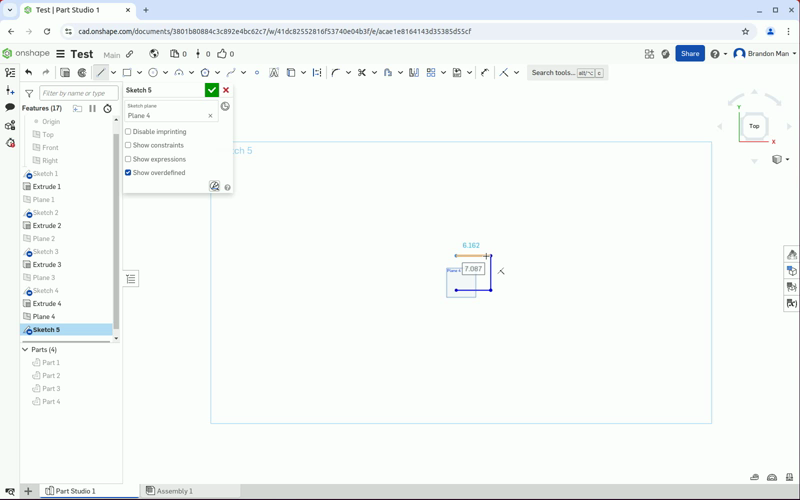
key_down(shift)
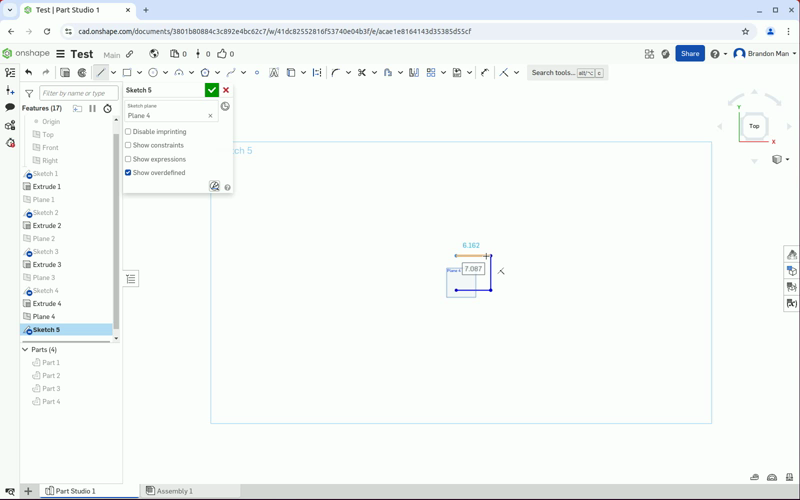
mouse_move(456, 290)
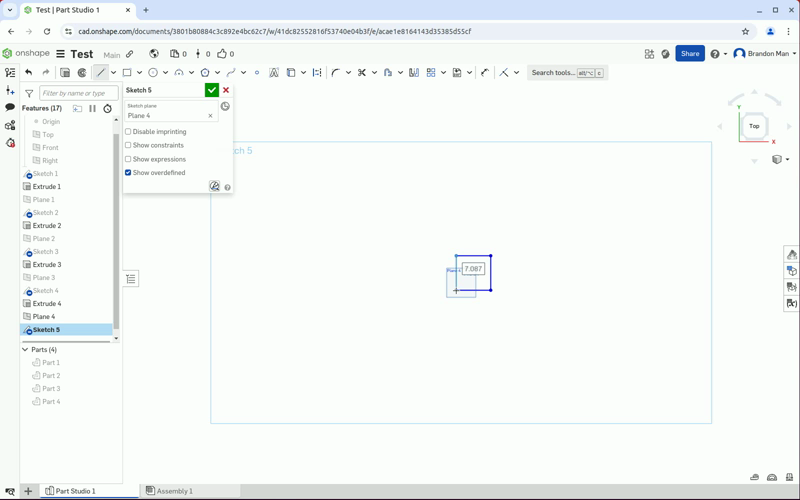
key_up(shift)
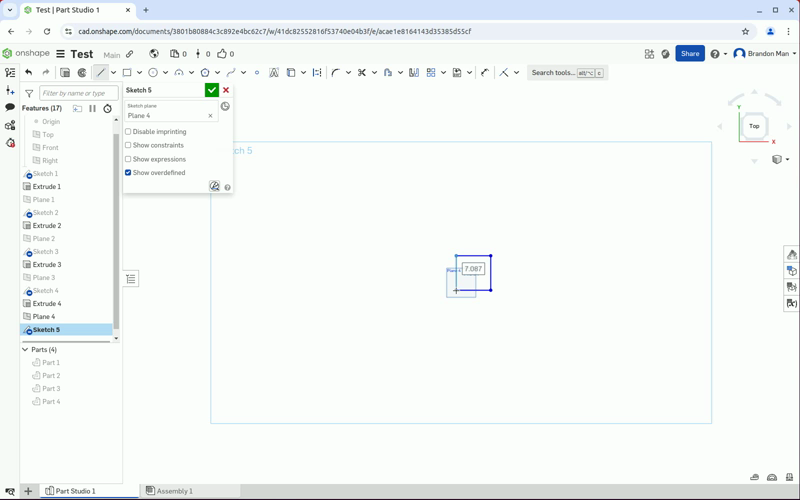
click(456, 290)
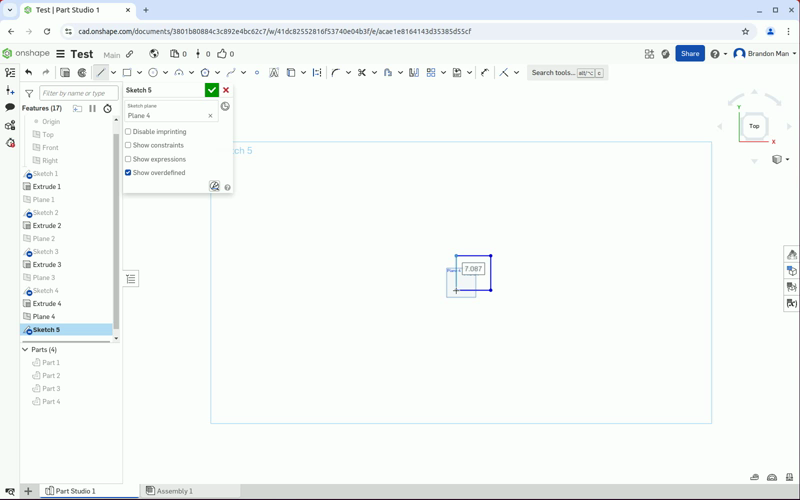
key(esc)
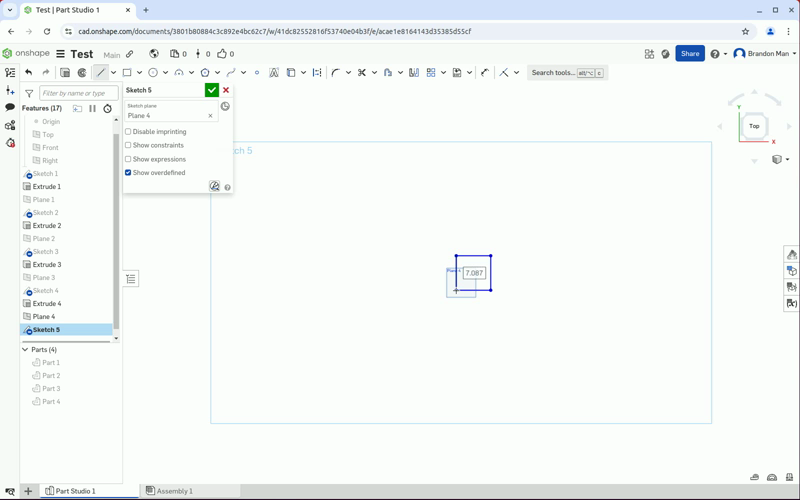
mouse_move(486, 265)
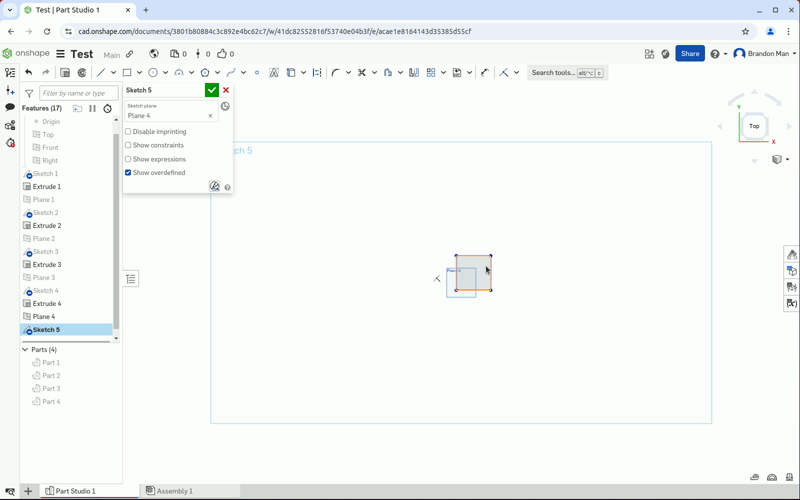
scroll(6)
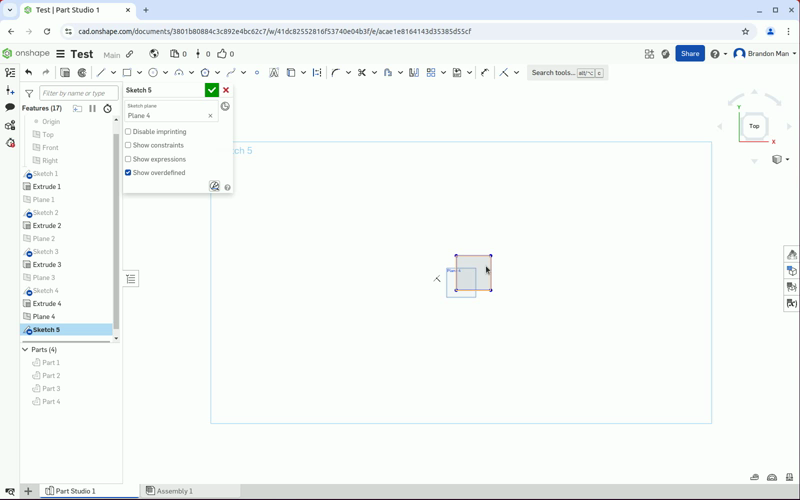
scroll(6)
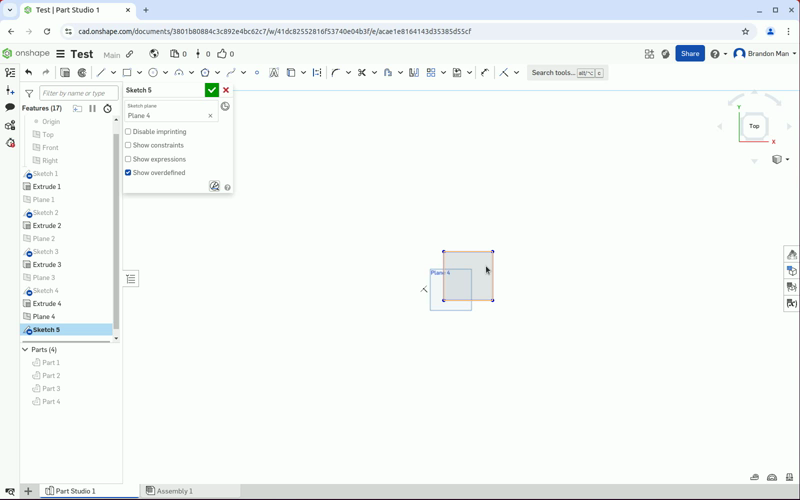
scroll(6)
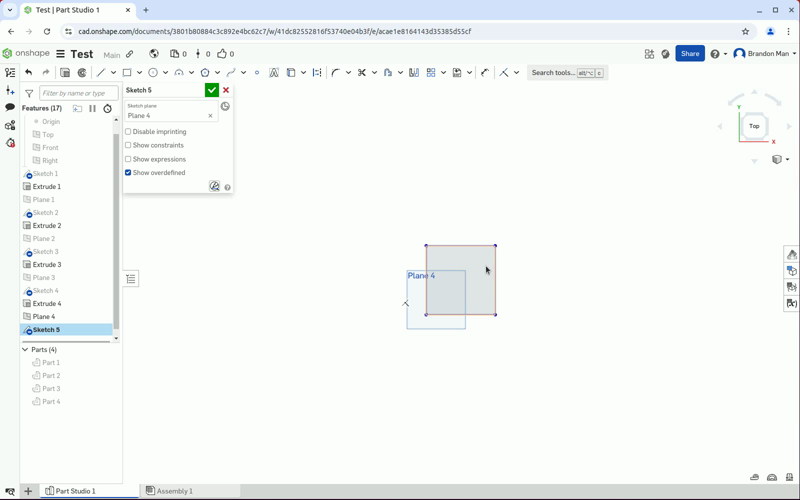
scroll(6)
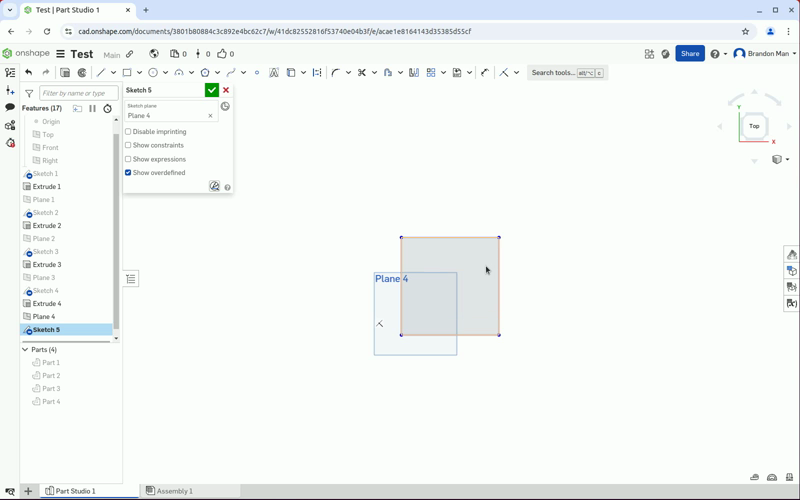
scroll(6)
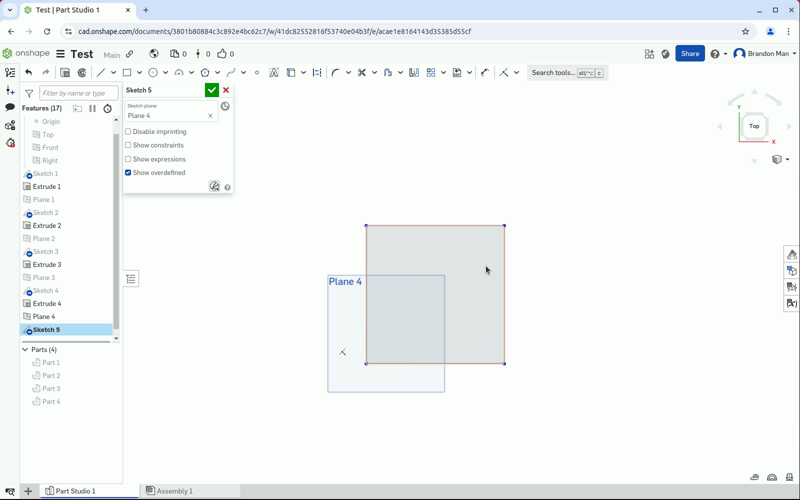
scroll(6)
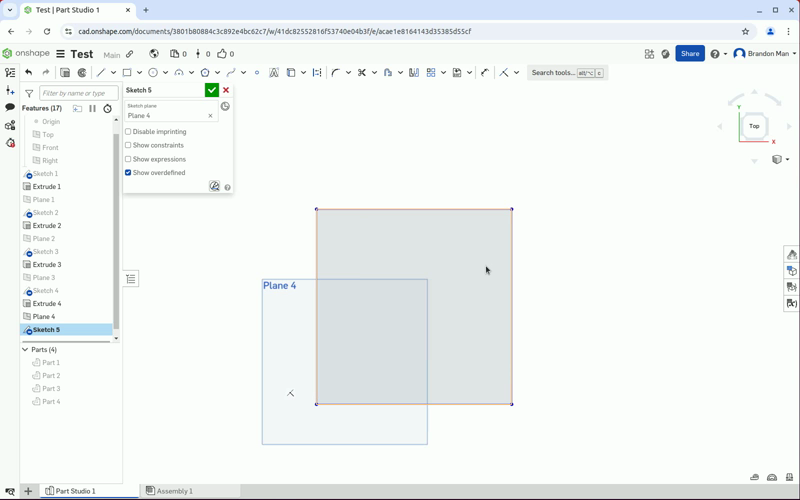
scroll(6)
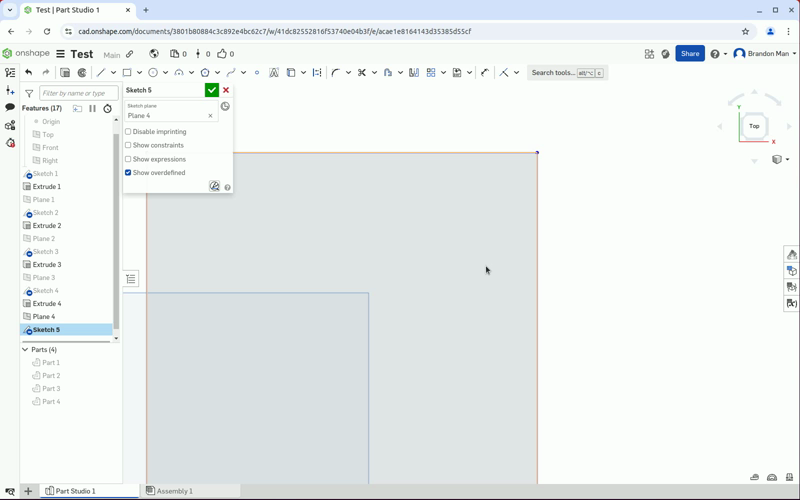
click(486, 265)
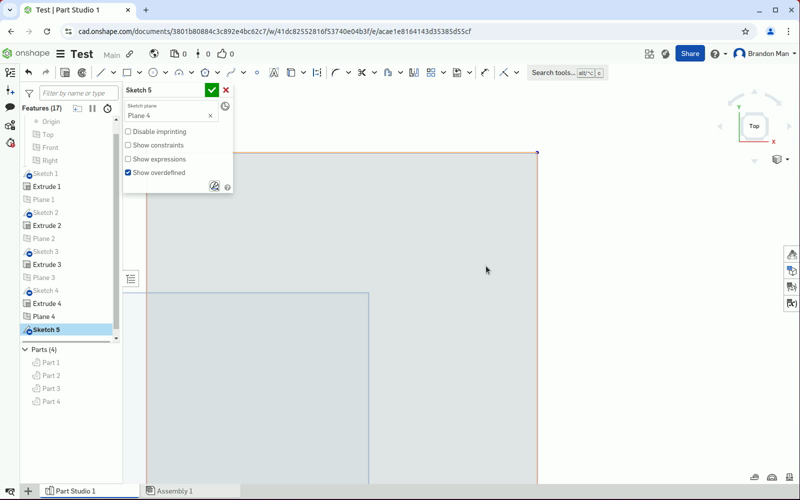
scroll(-6)
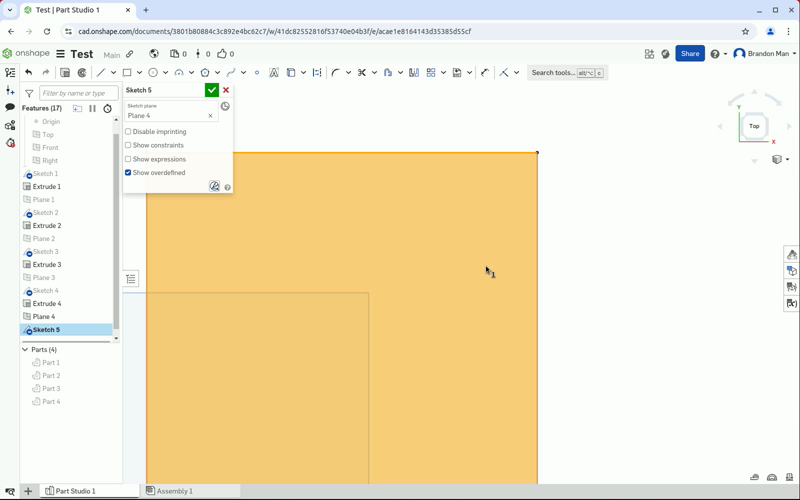
scroll(-6)
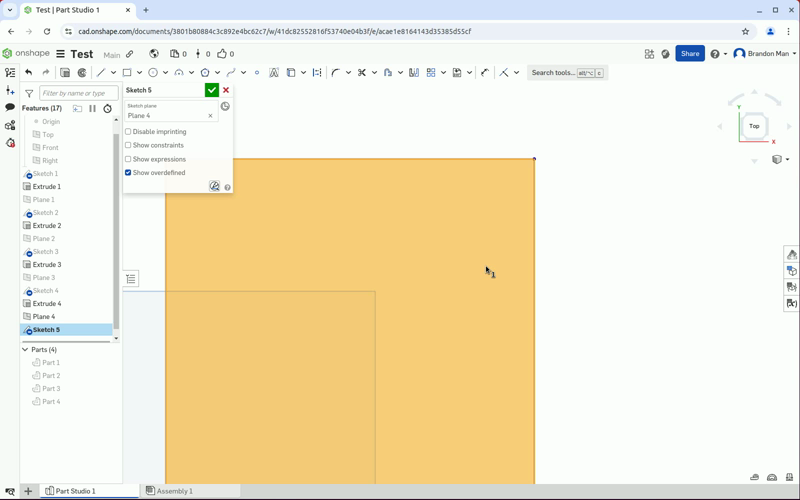
scroll(-6)
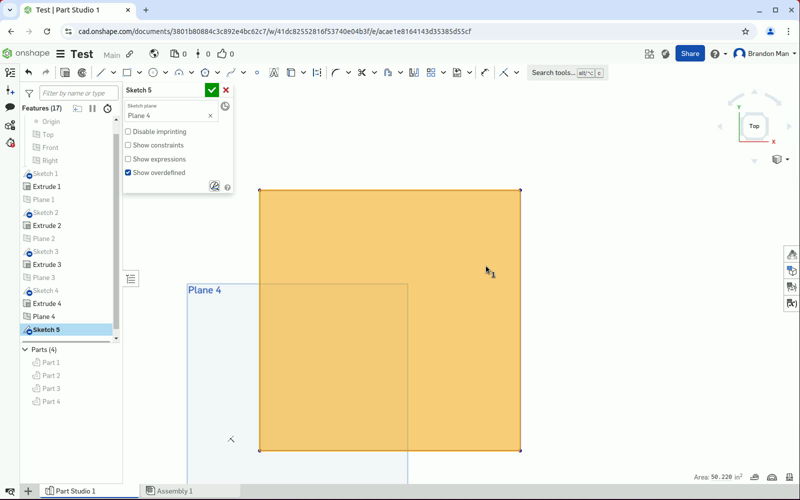
scroll(-6)
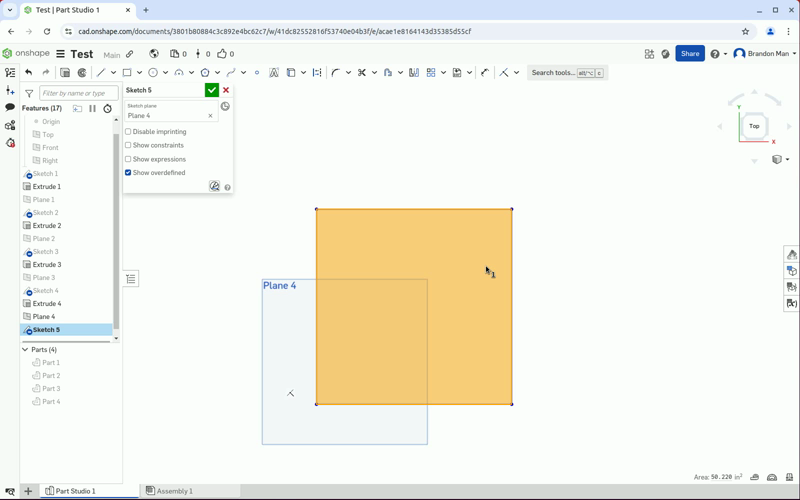
scroll(-6)
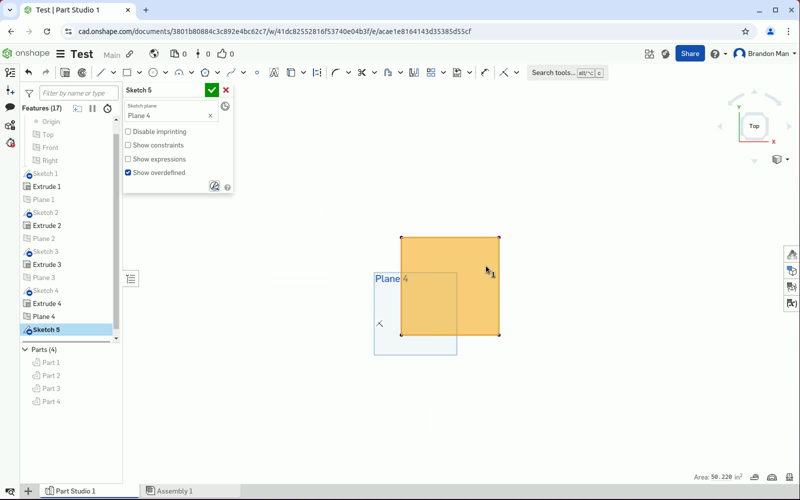
scroll(-6)
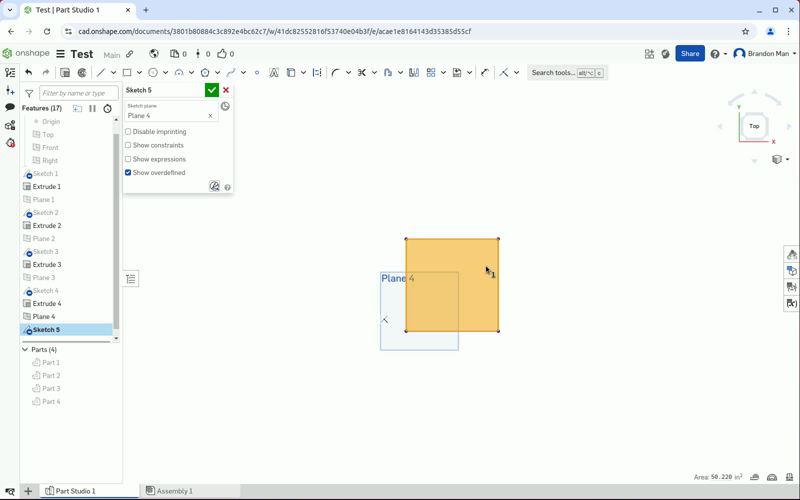
scroll(-6)
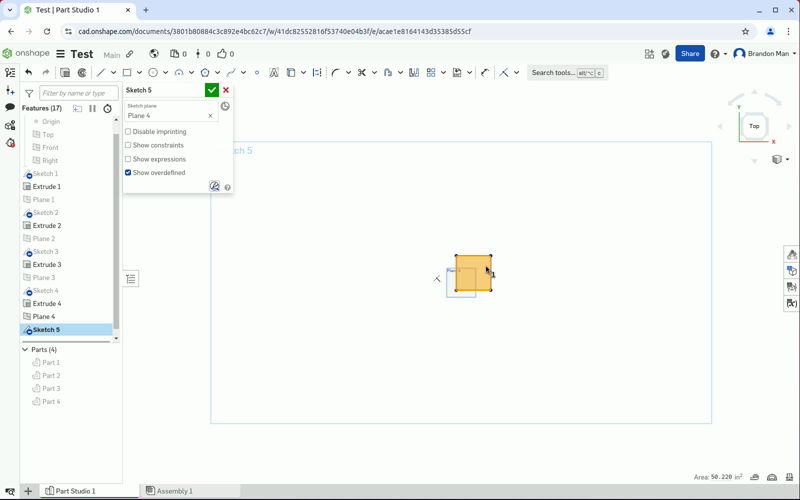
mouse_move(73, 352)
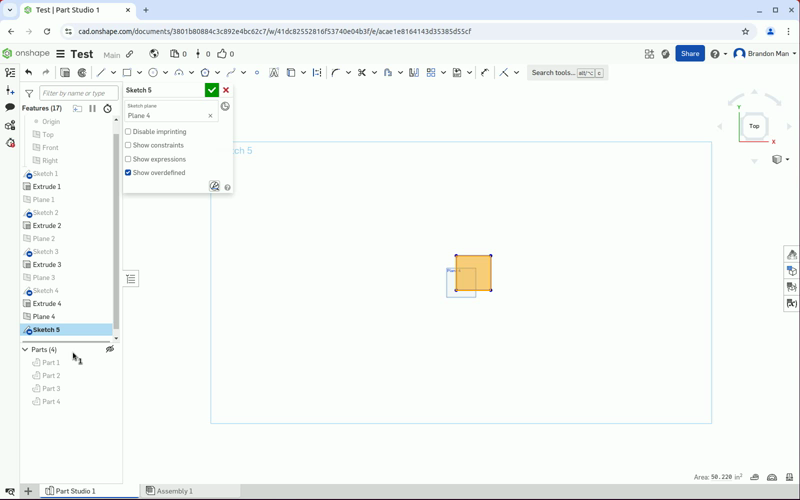
key(shift+y)
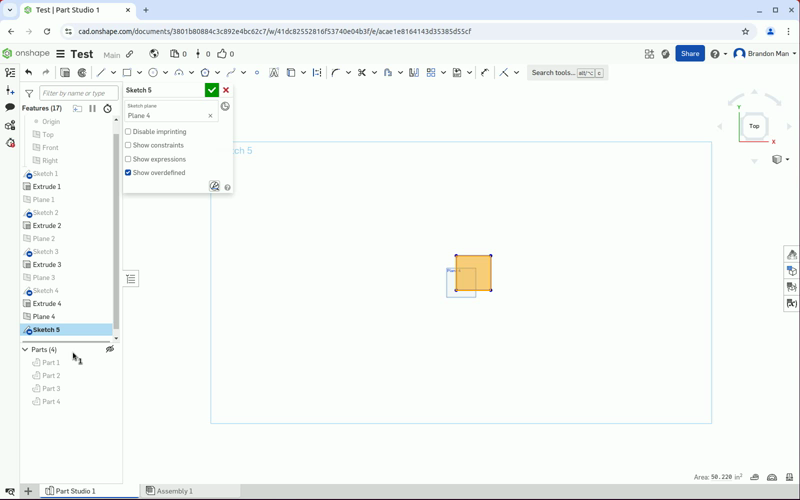
key(shift+e)
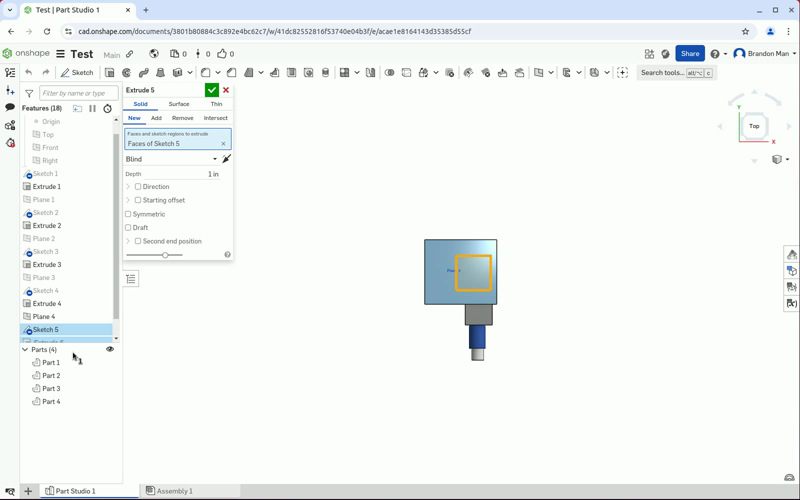
mouse_move(143, 106)
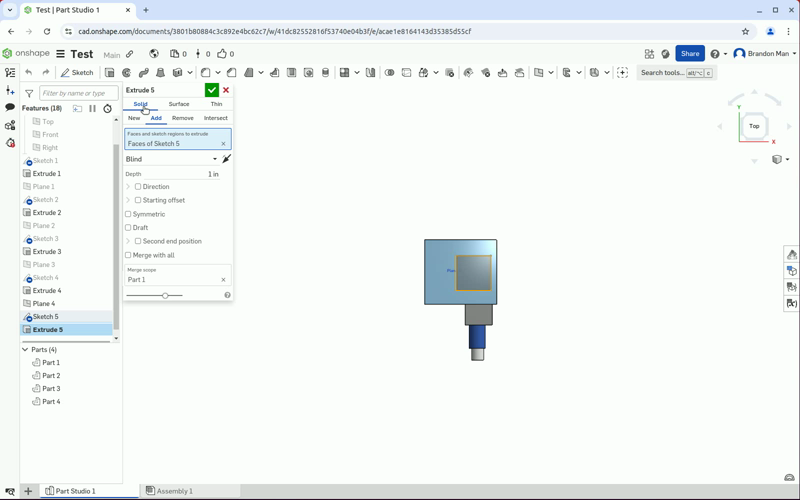
click(143, 106)
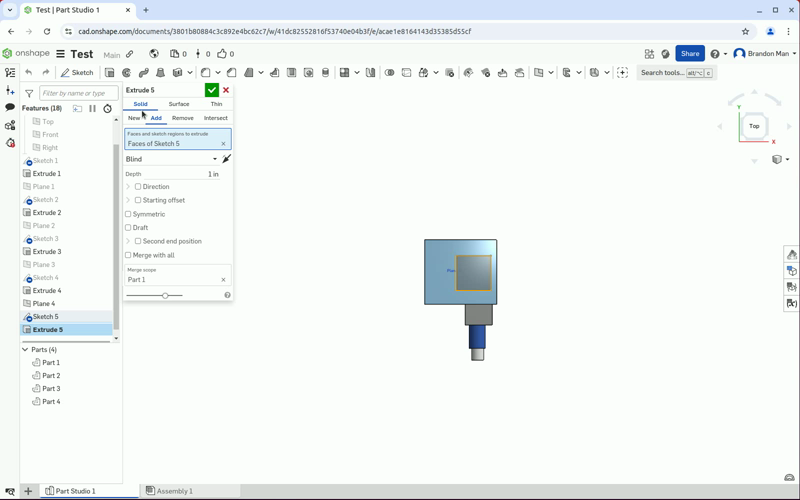
mouse_move(137, 120)
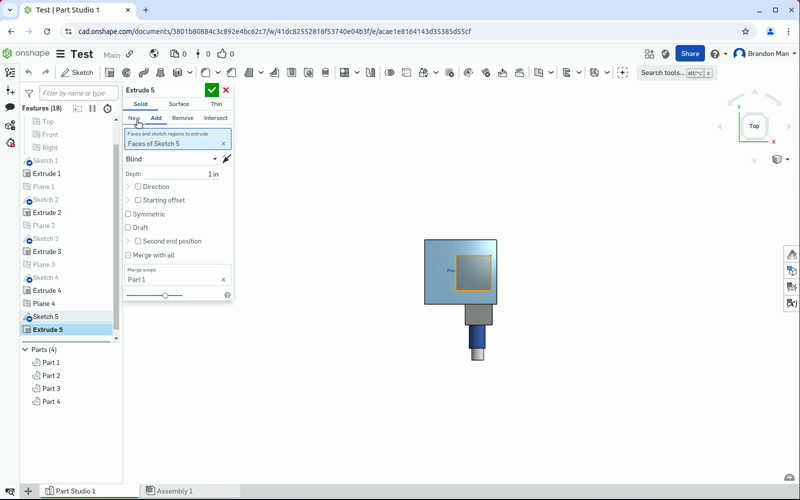
click(137, 120)
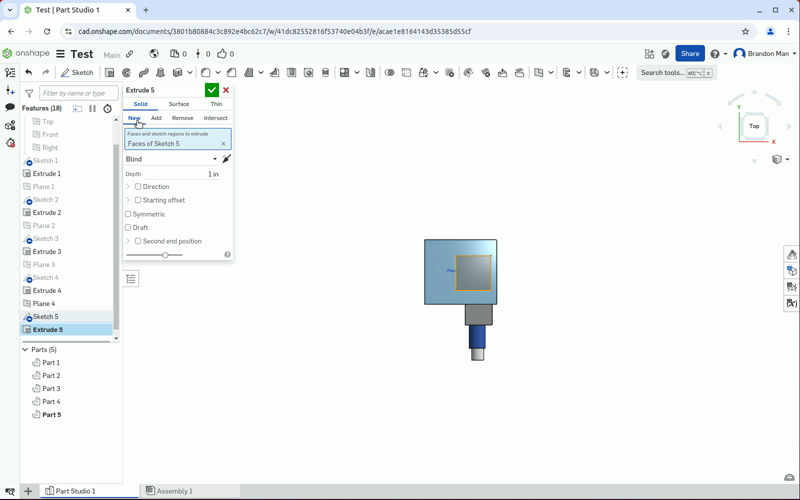
key(tab, 4)
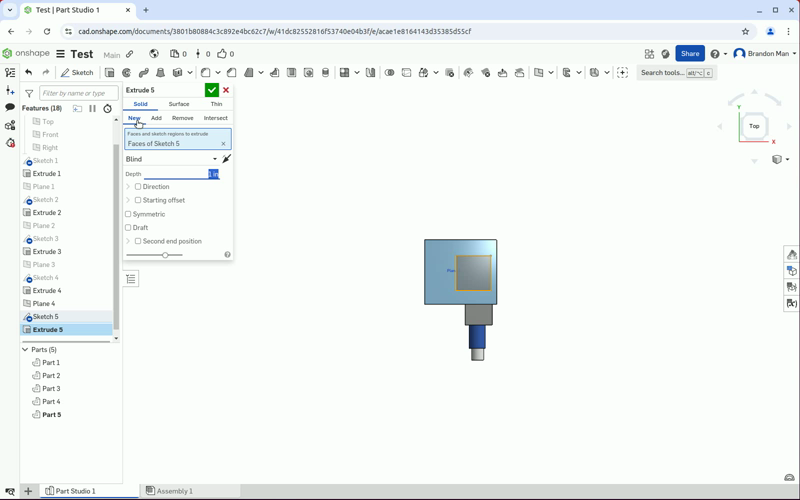
text(5.055)
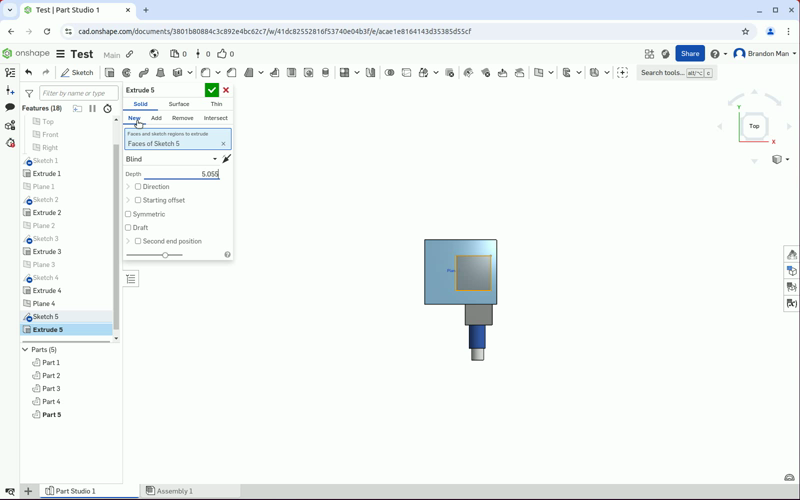
key(enter)
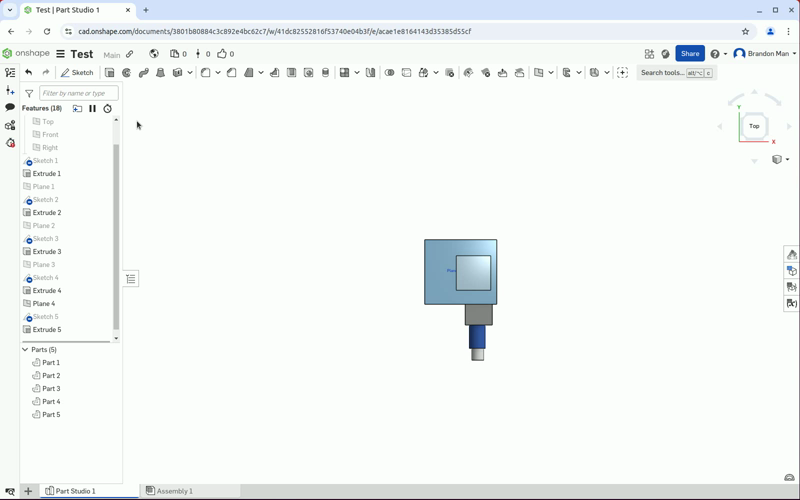
key(shift+h)
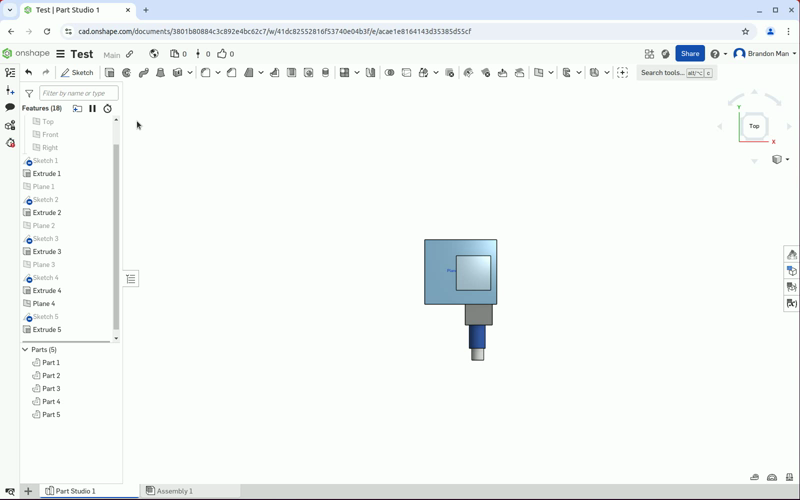
key(shift+h)
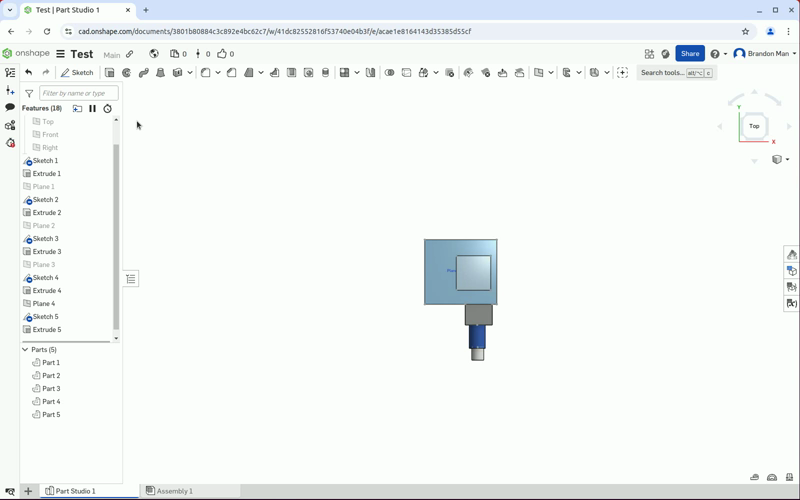
key(shift+7)
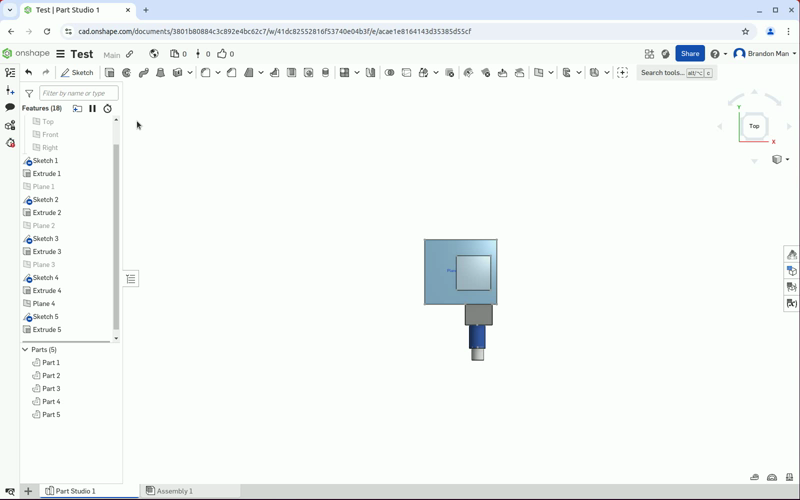
key(up, 3)
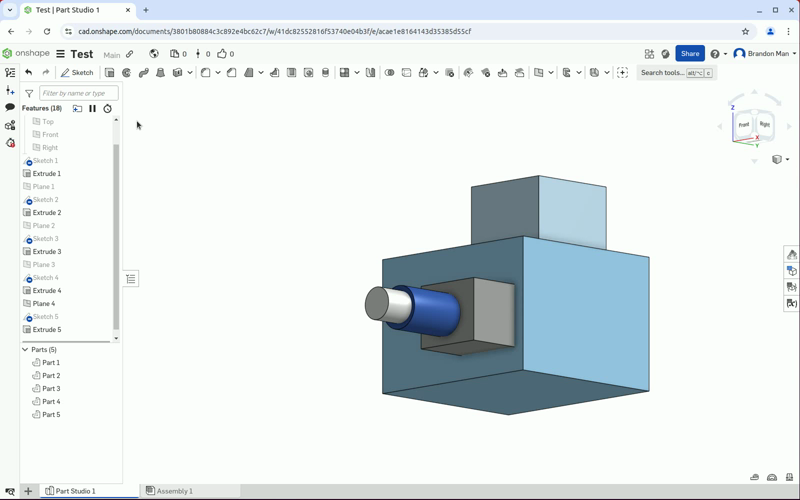
key(left, 3)
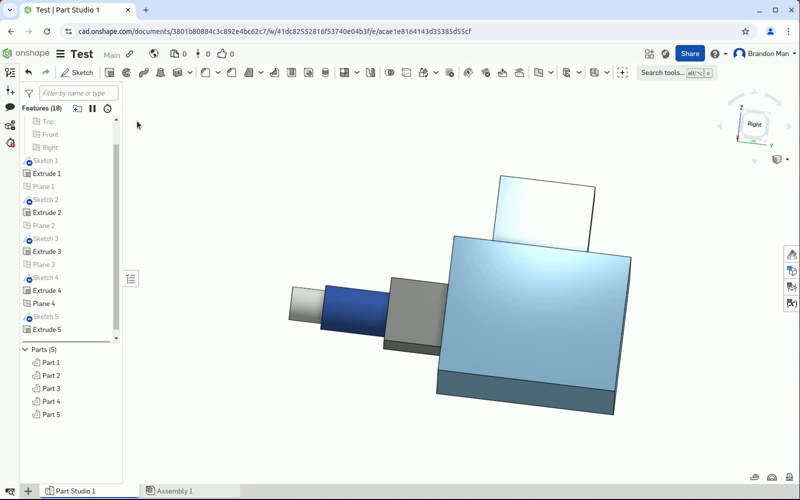
key(right, 3)
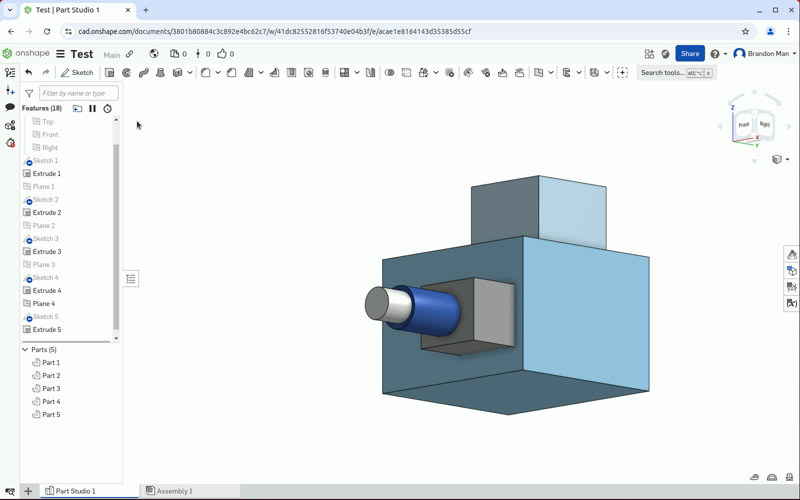
key(down, 3)
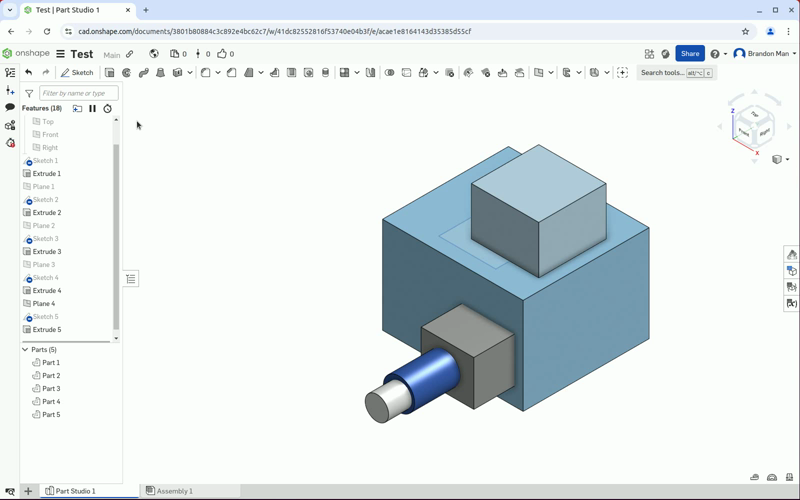
mouse_move(69, 163)
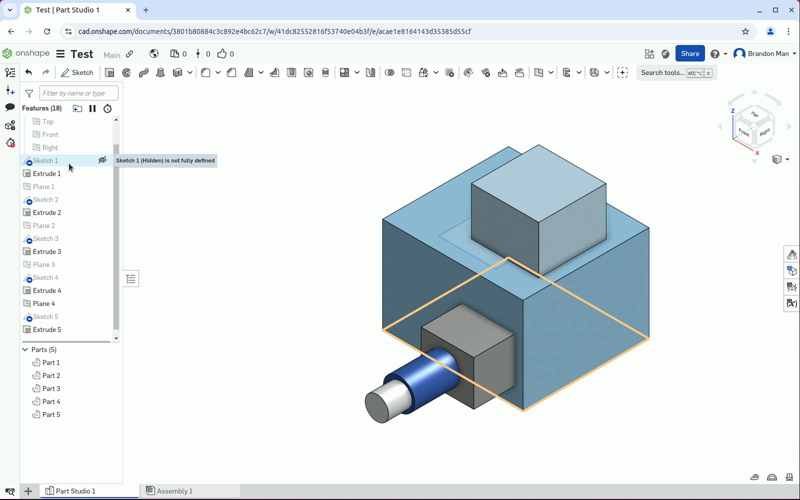
click(69, 163)